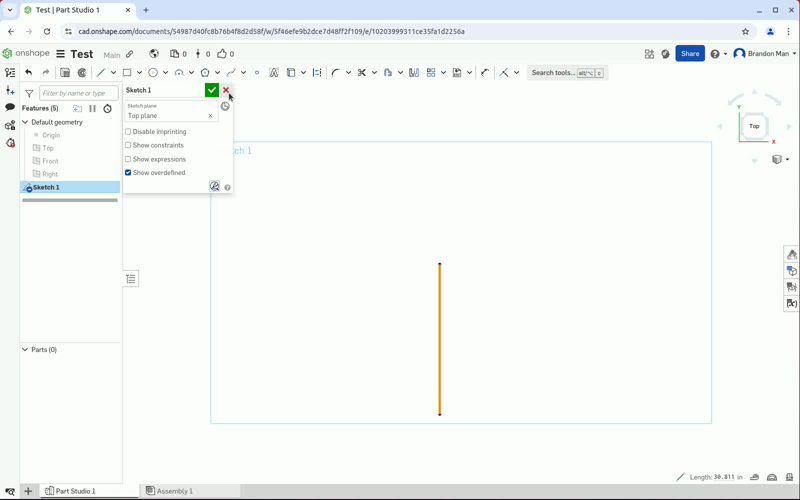
key(shift+h)
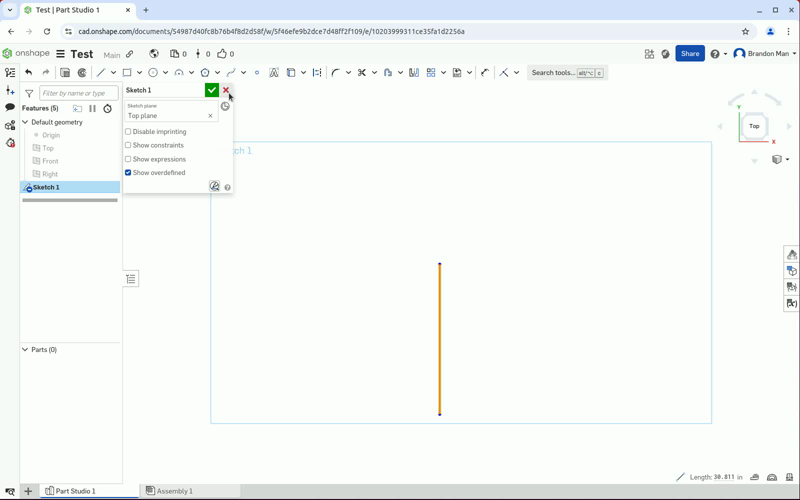
key(shift+s)
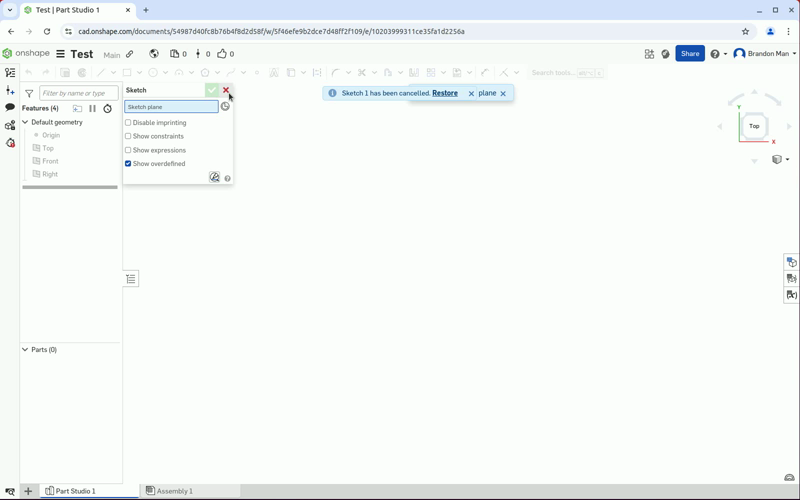
mouse_move(73, 150)
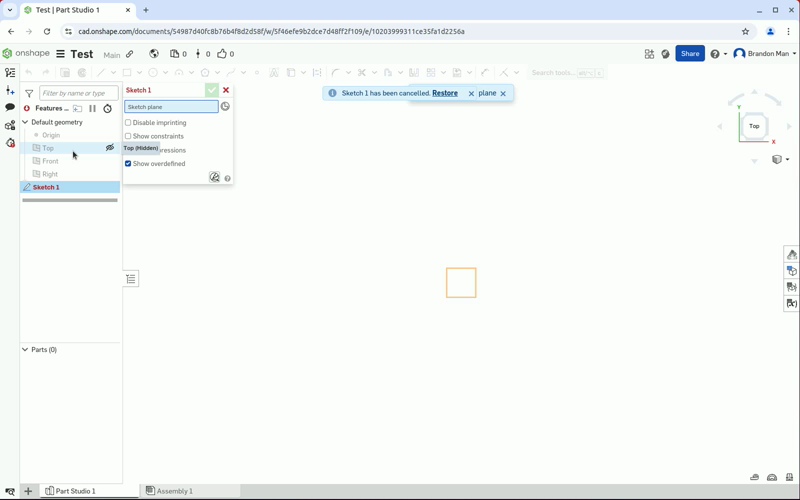
click(73, 150)
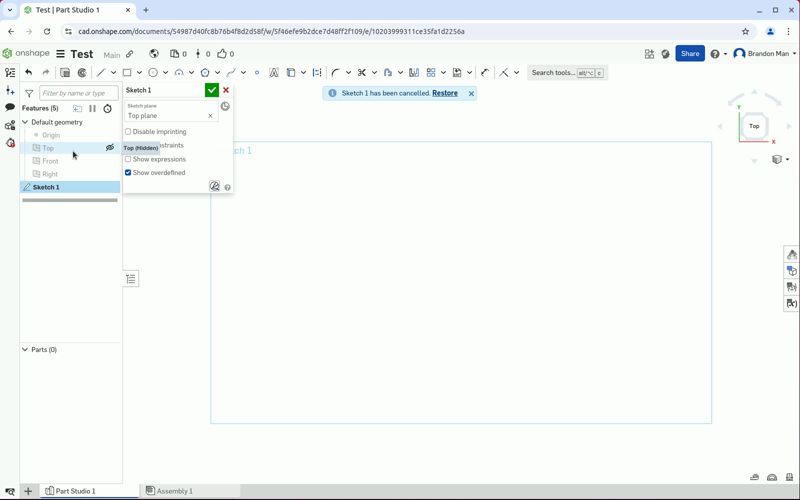
mouse_move(73, 352)
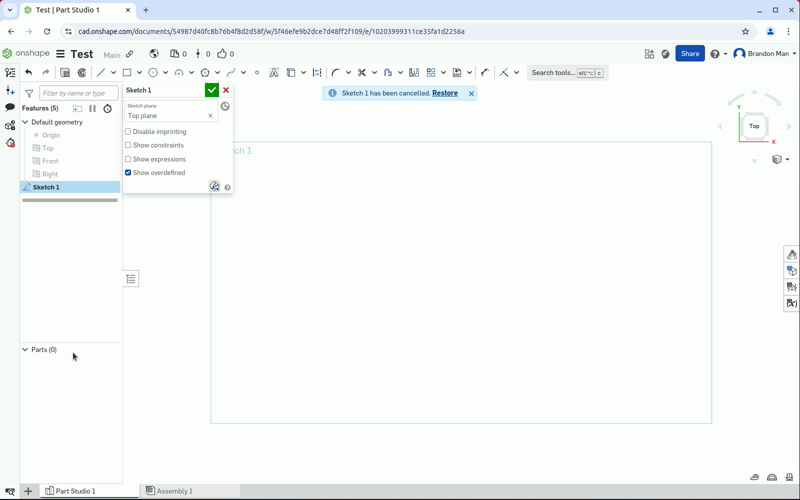
key(y)
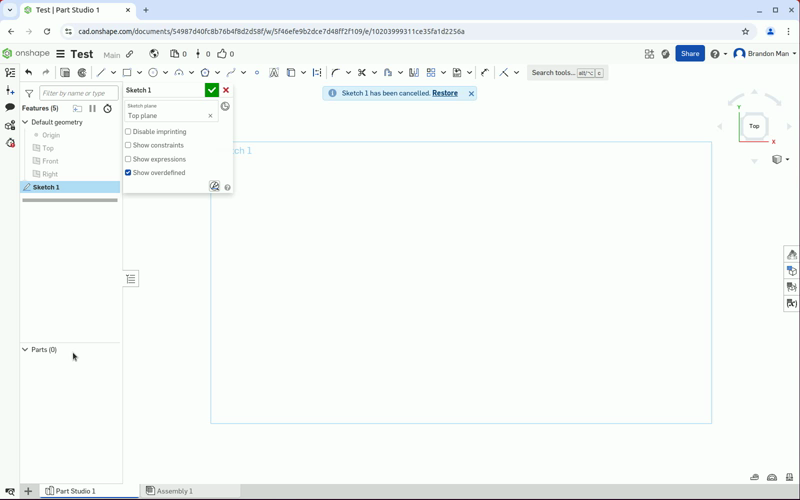
key(l)
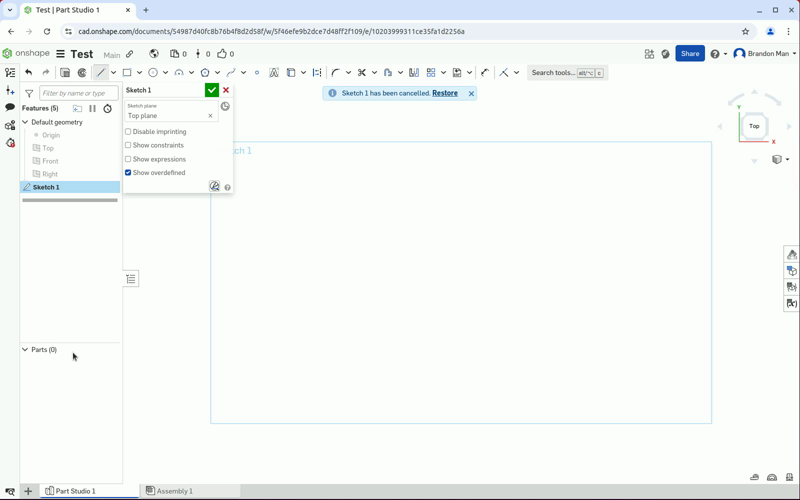
key_down(shift)
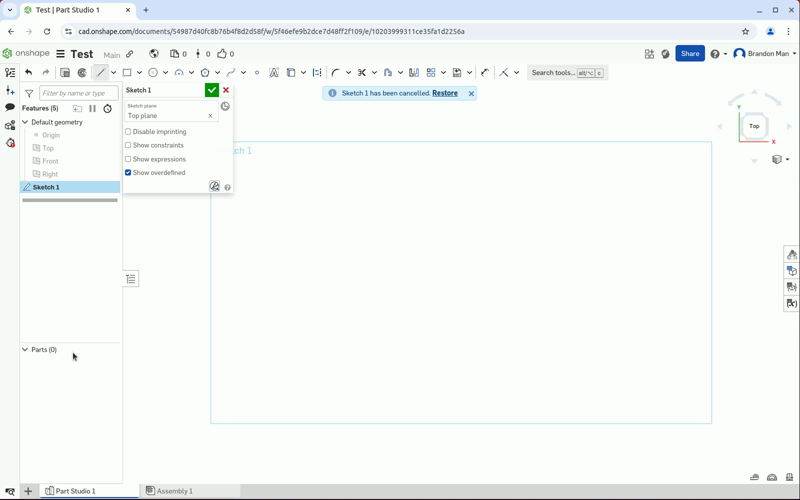
mouse_move(348, 386)
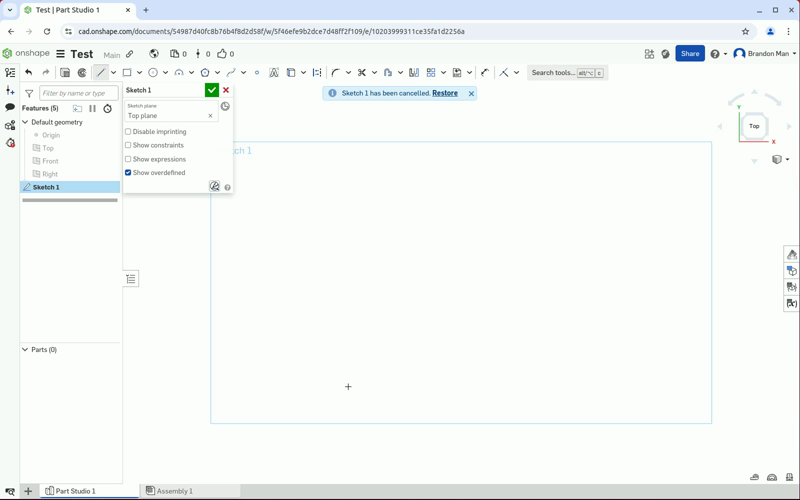
click(348, 386)
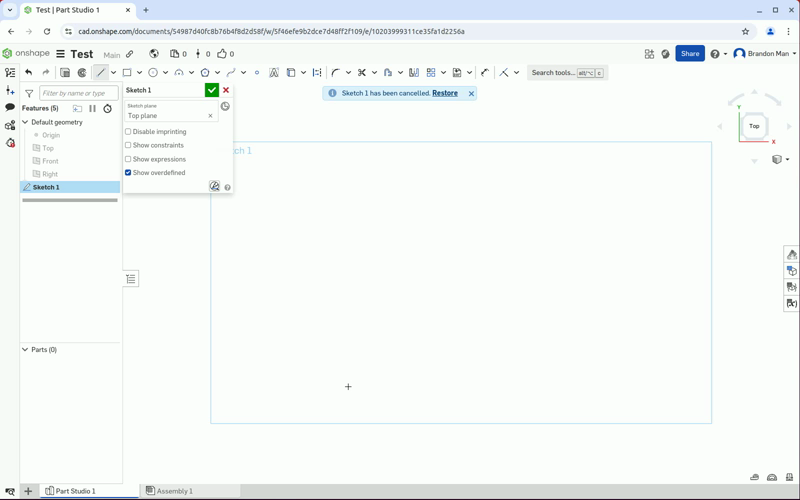
key_up(shift)
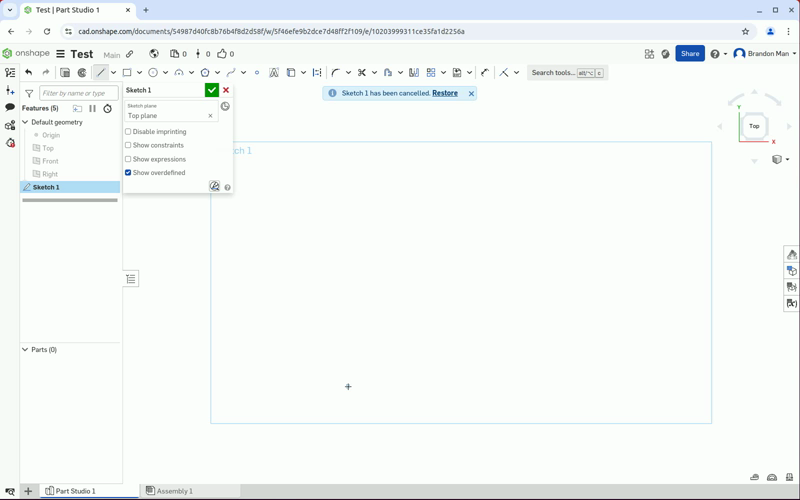
key_down(shift)
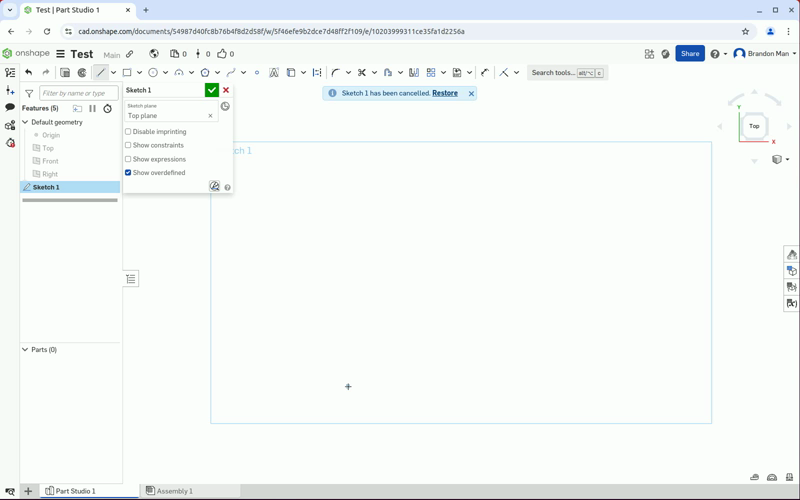
mouse_move(572, 386)
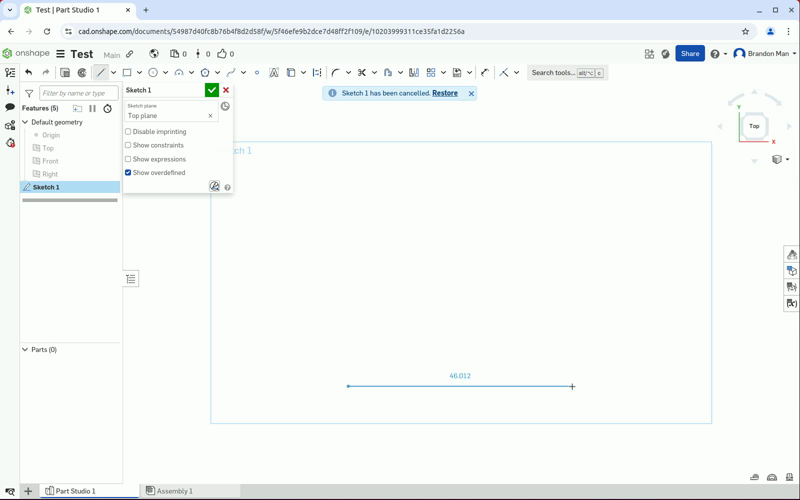
click(572, 386)
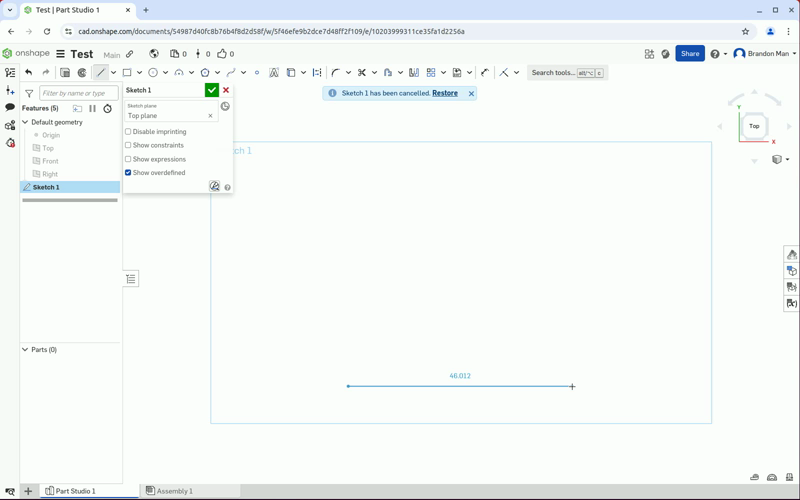
key_up(shift)
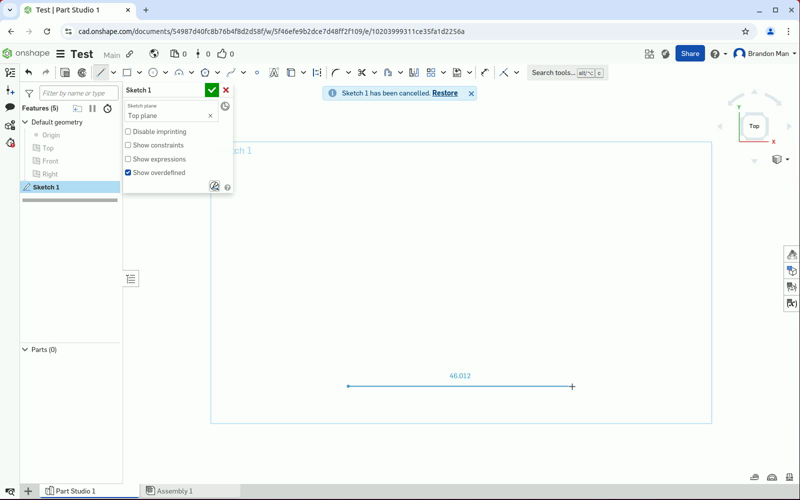
key_down(shift)
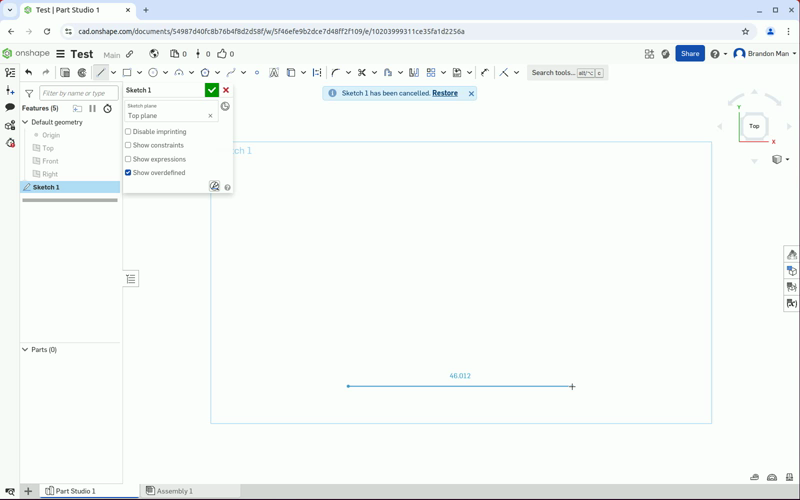
mouse_move(572, 181)
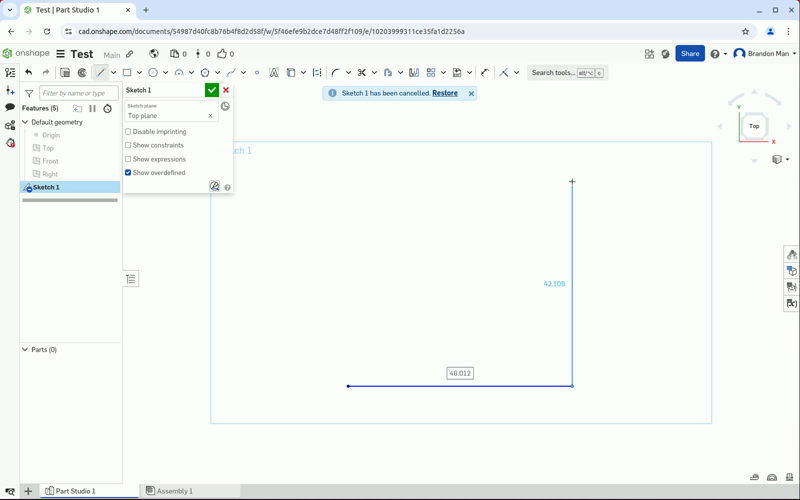
click(572, 181)
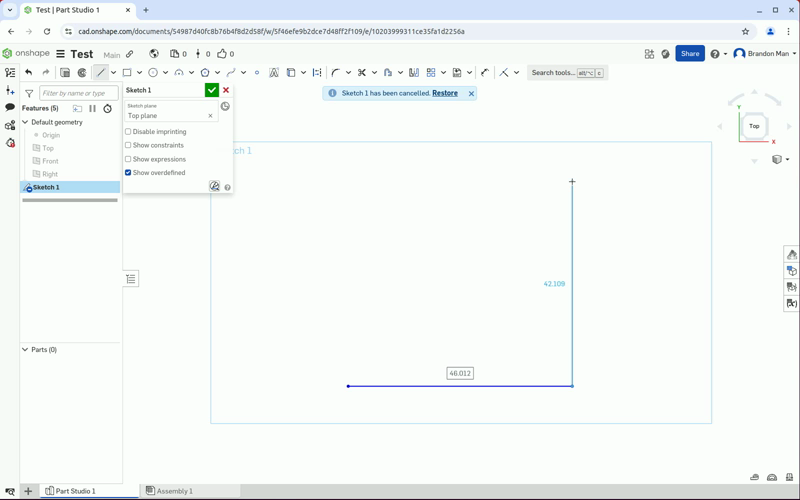
key_up(shift)
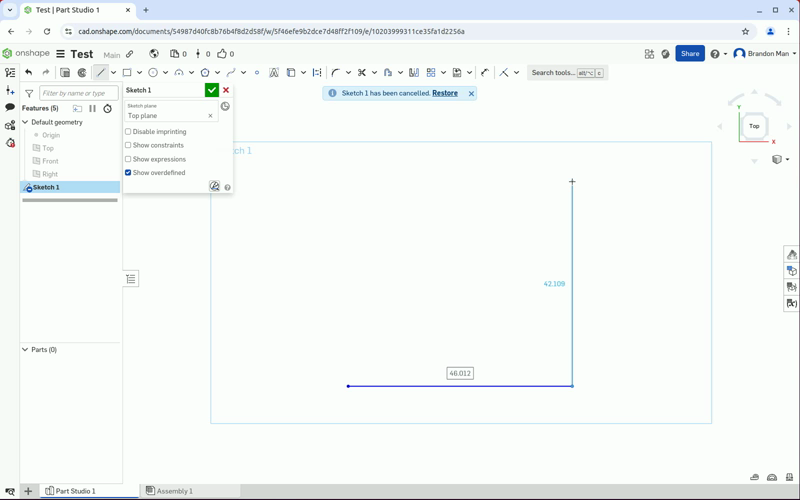
key_down(shift)
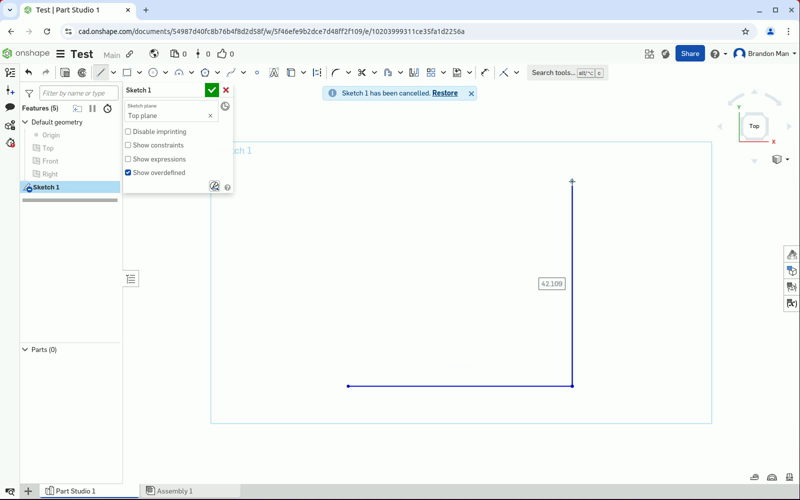
mouse_move(348, 181)
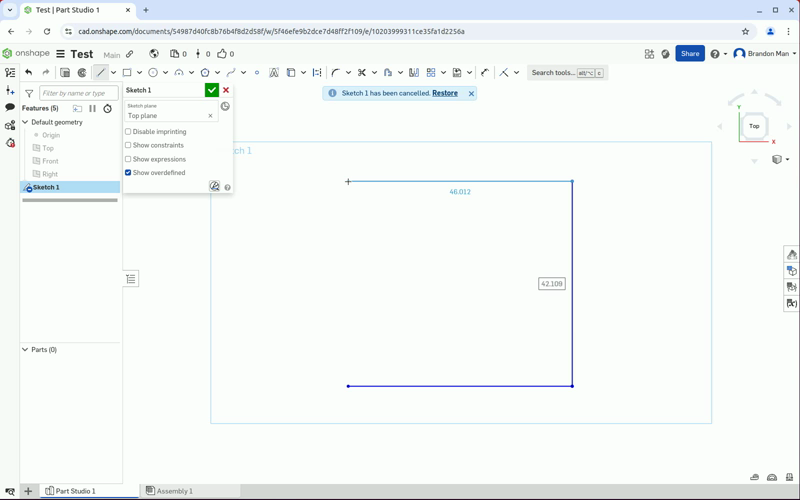
click(348, 181)
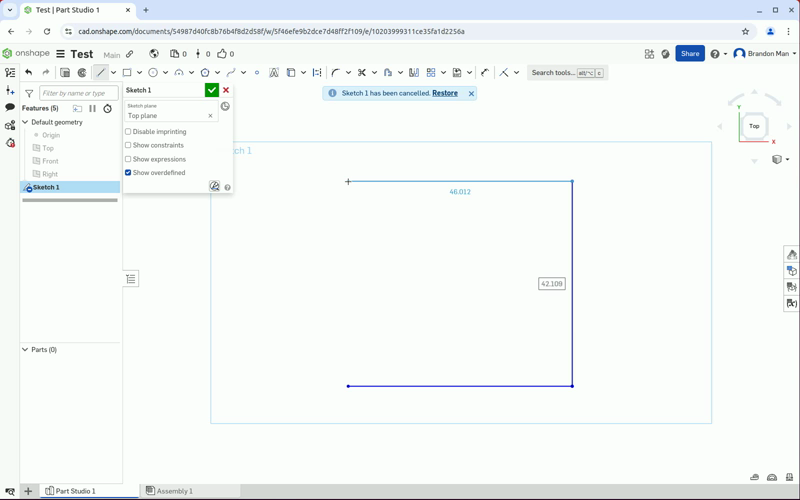
key_up(shift)
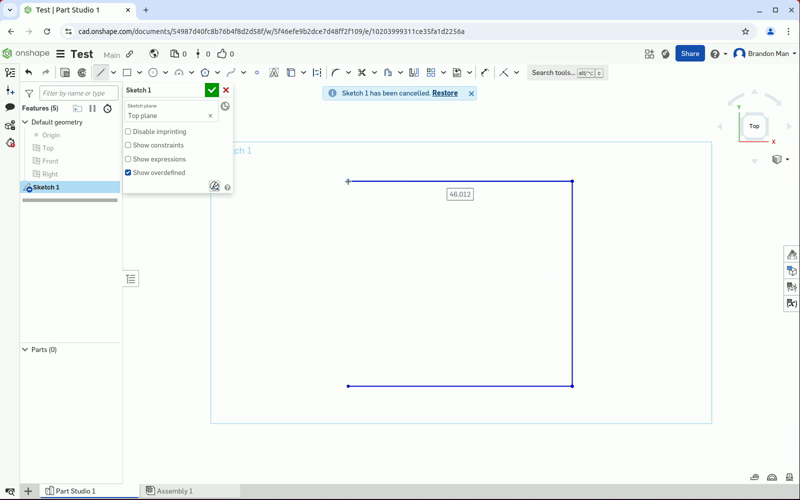
key_down(shift)
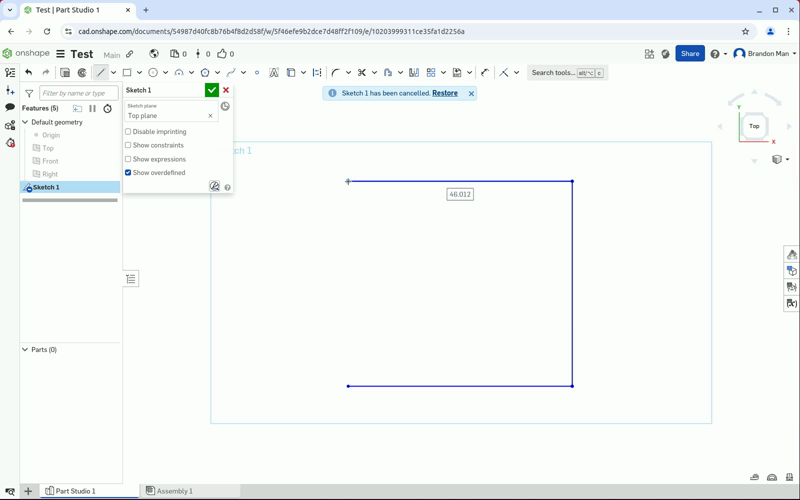
mouse_move(348, 386)
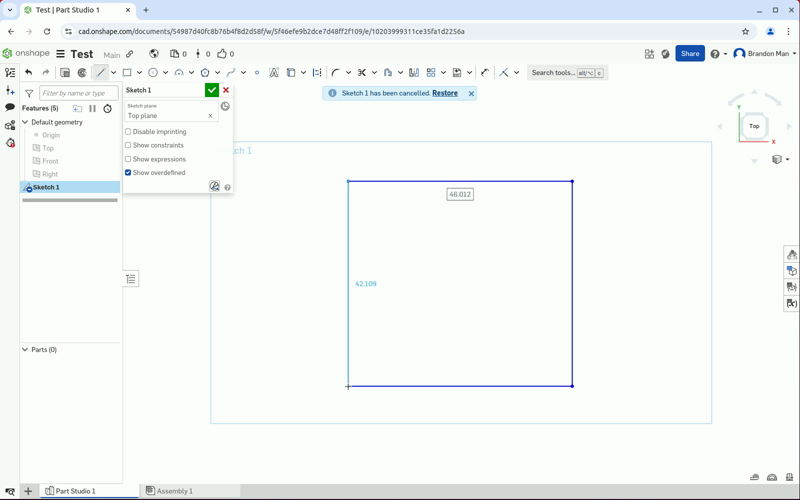
key_up(shift)
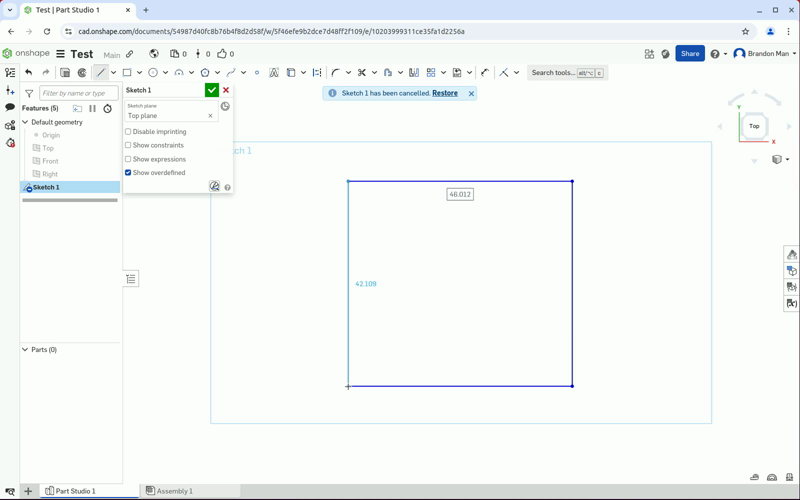
click(348, 386)
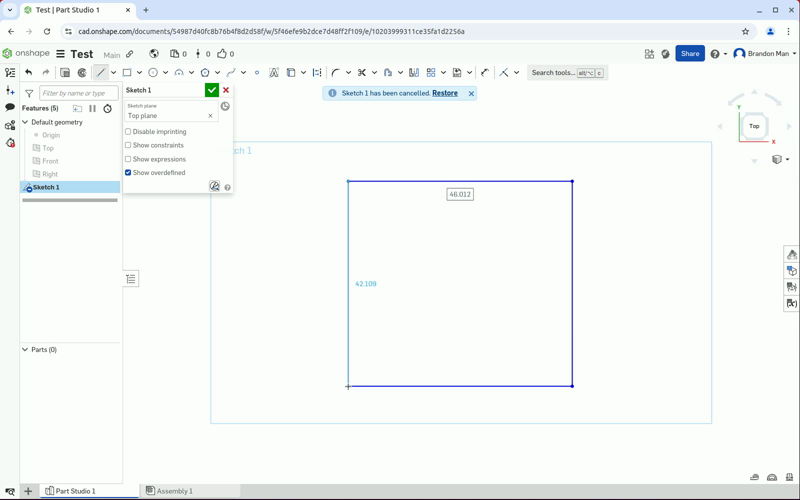
key(esc)
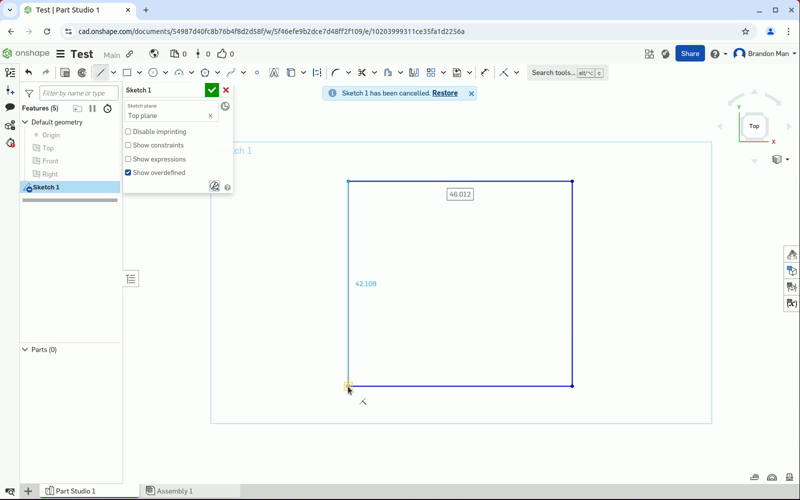
mouse_move(401, 266)
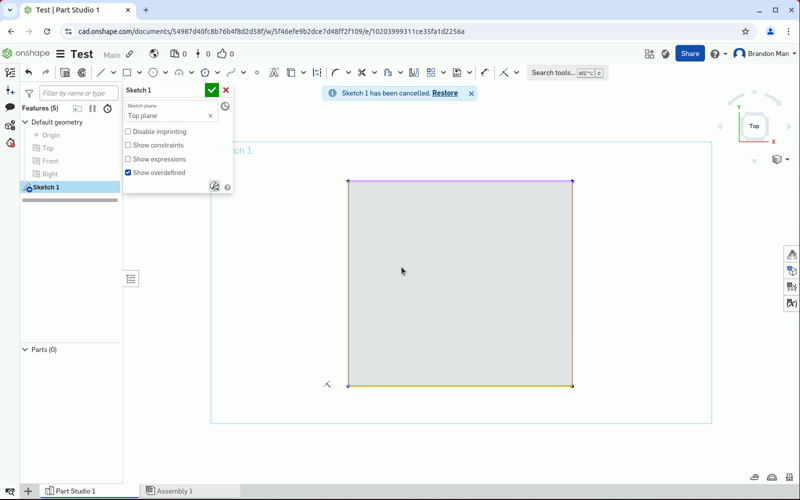
click(401, 266)
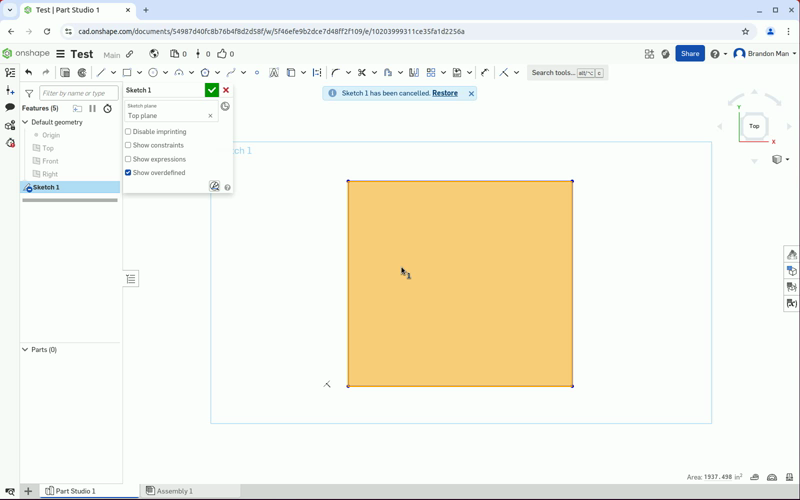
mouse_move(73, 352)
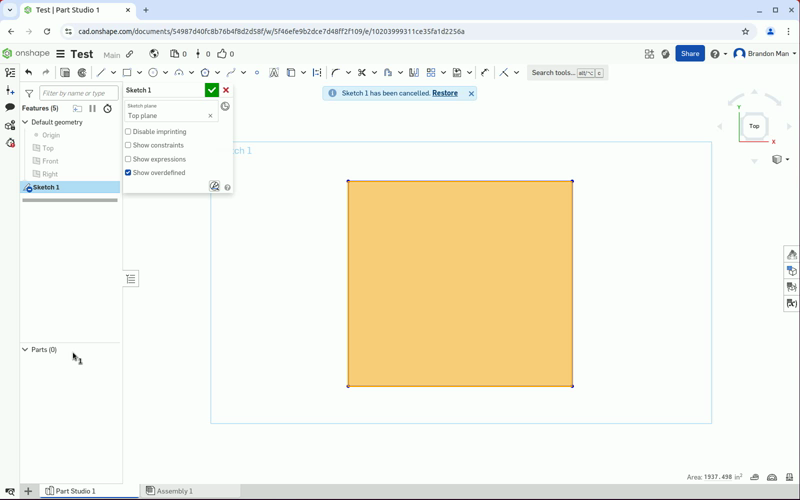
key(shift+y)
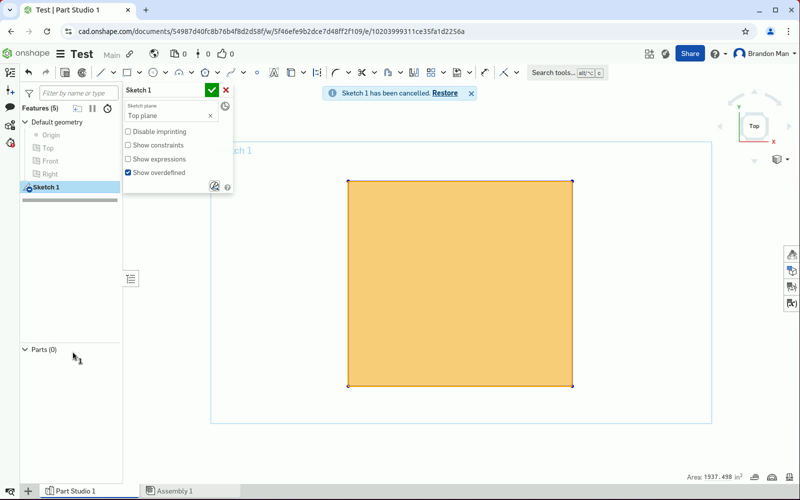
key(shift+e)
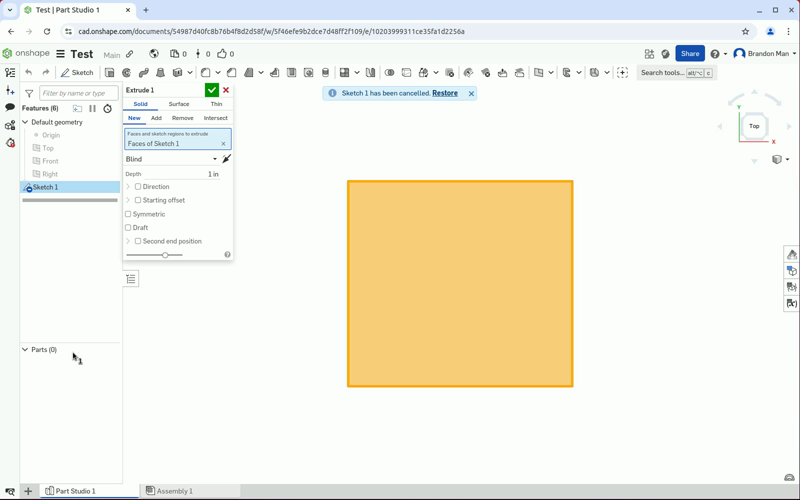
mouse_move(143, 106)
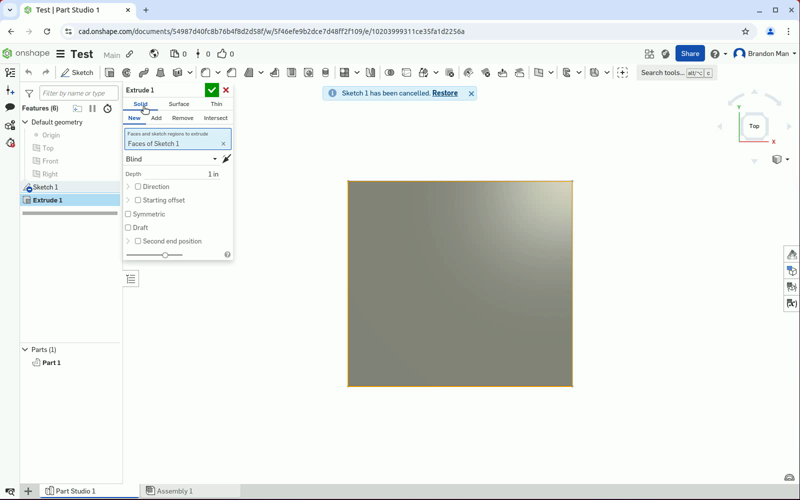
click(143, 106)
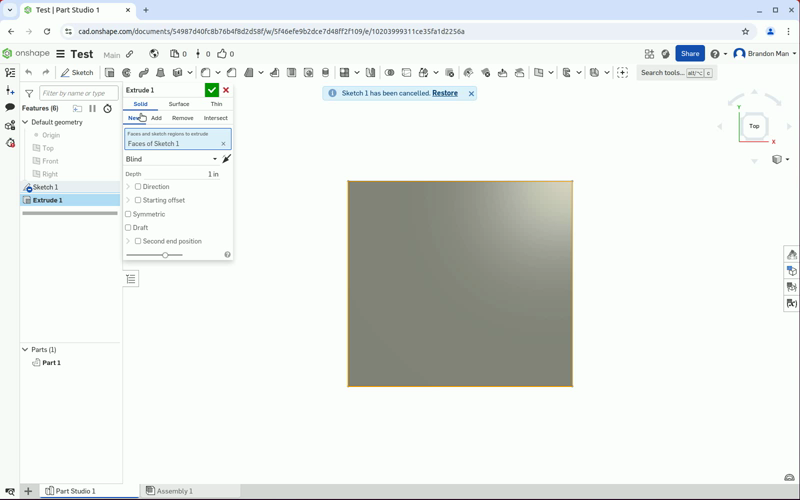
mouse_move(137, 120)
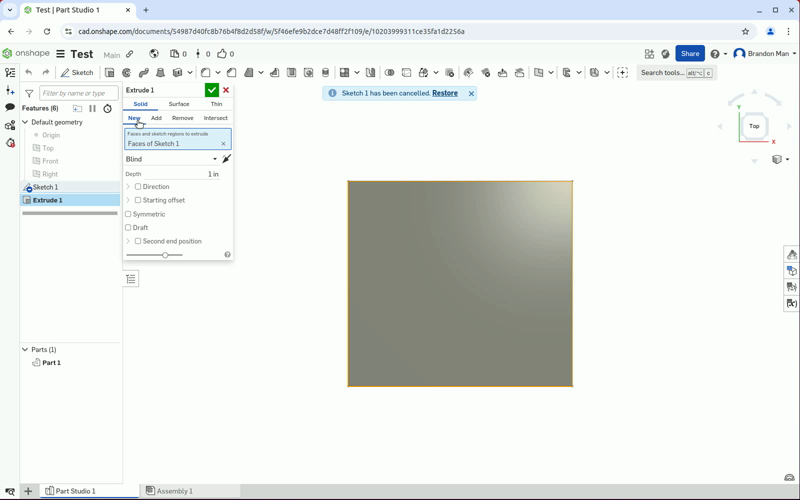
click(137, 120)
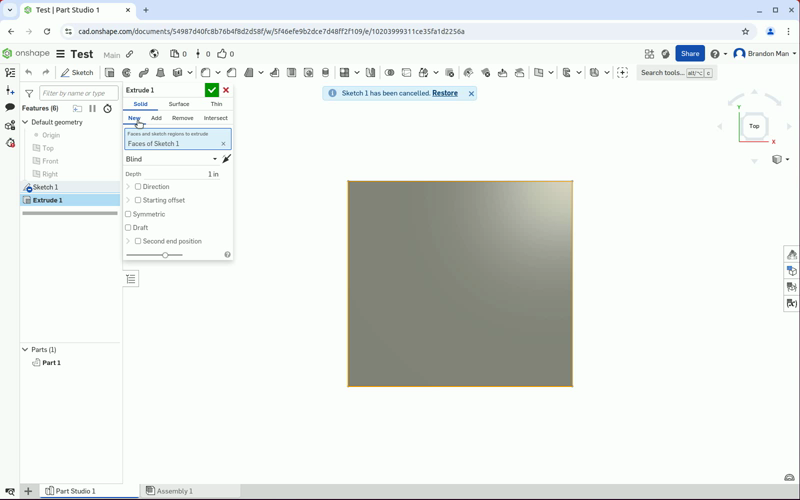
key(tab, 4)
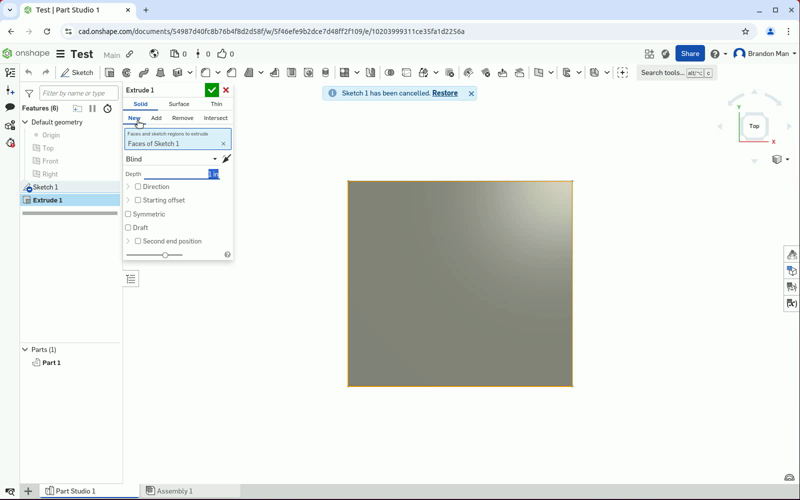
text(1.926)
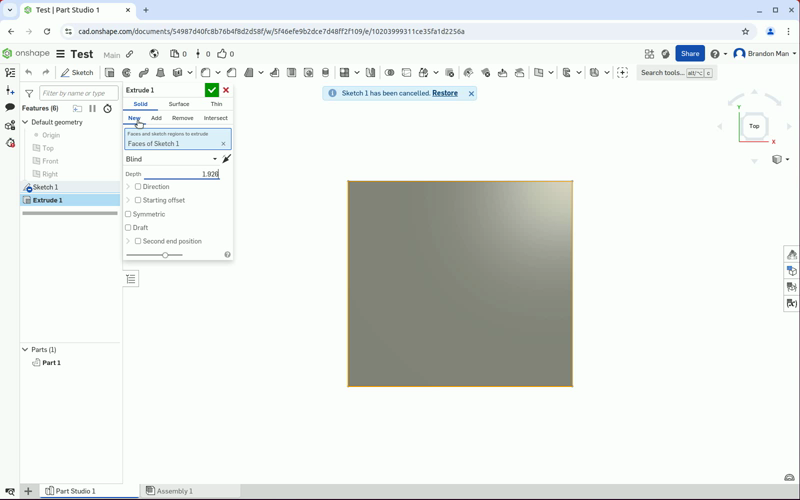
key(enter)
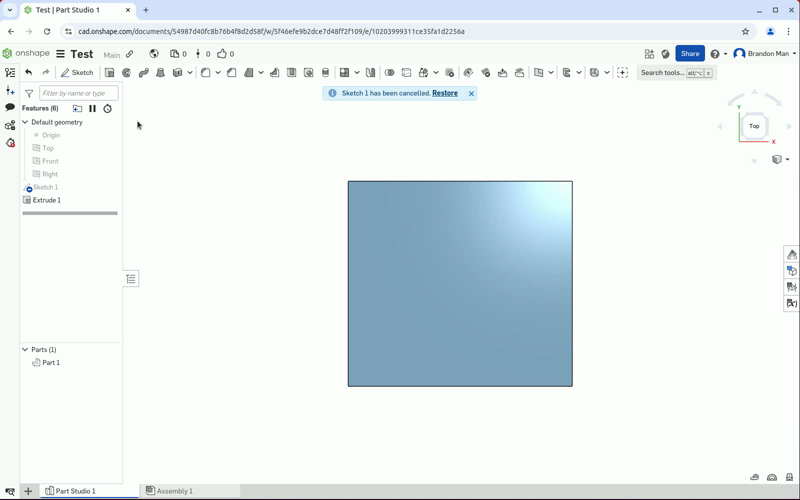
key(shift+h)
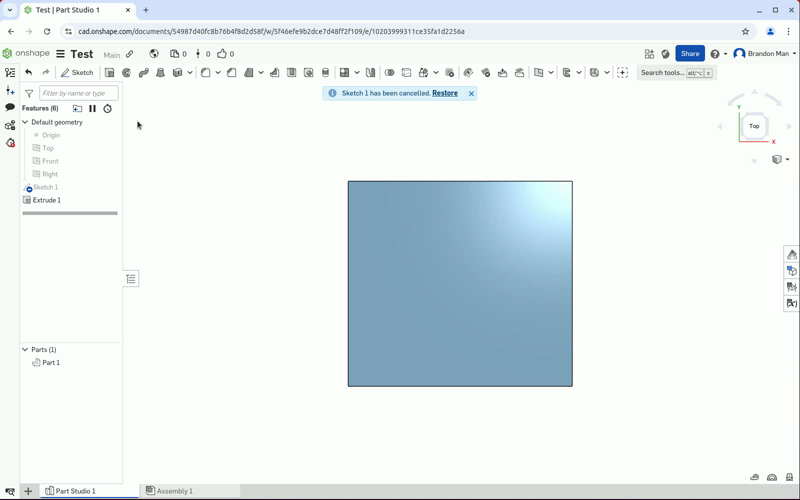
key(shift+h)
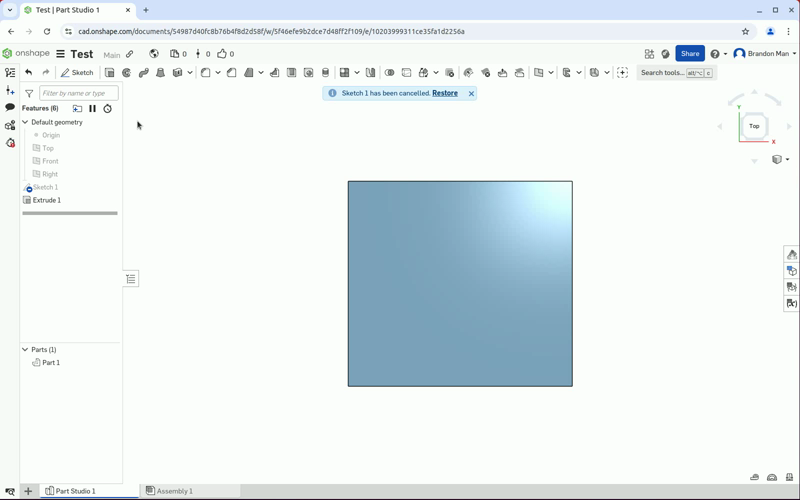
mouse_move(73, 189)
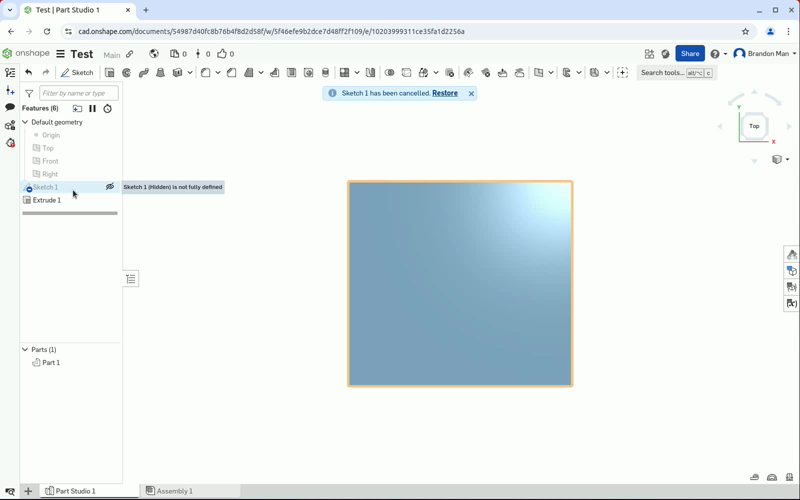
click(73, 189)
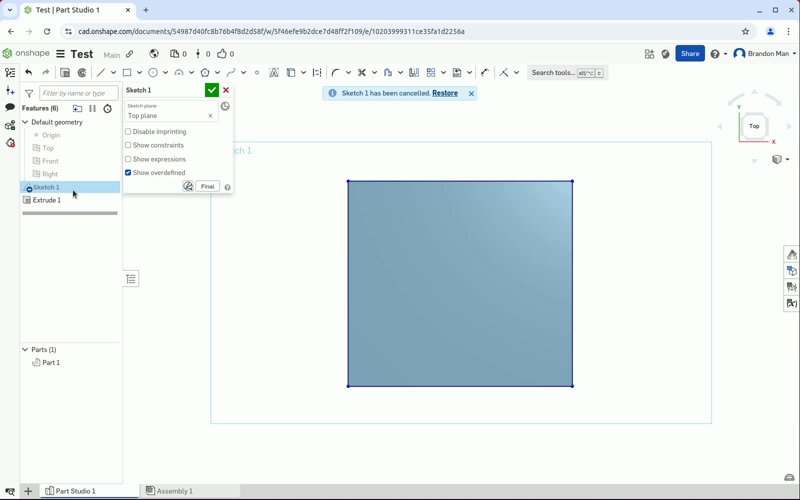
mouse_move(229, 92)
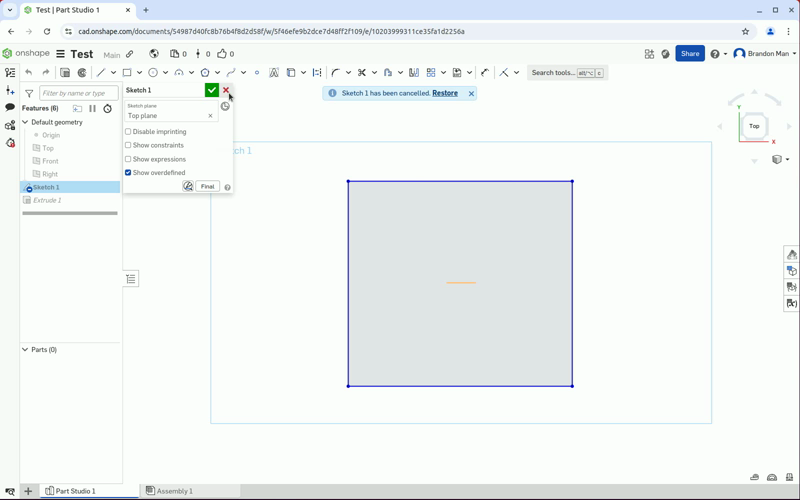
click(229, 92)
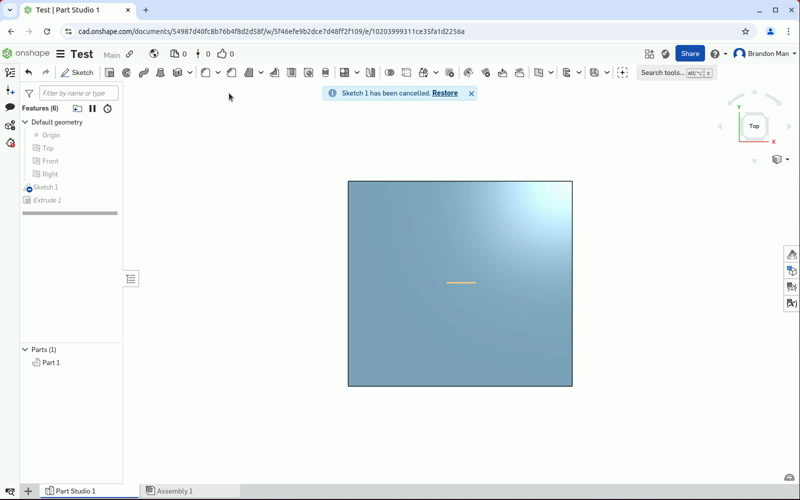
mouse_move(541, 75)
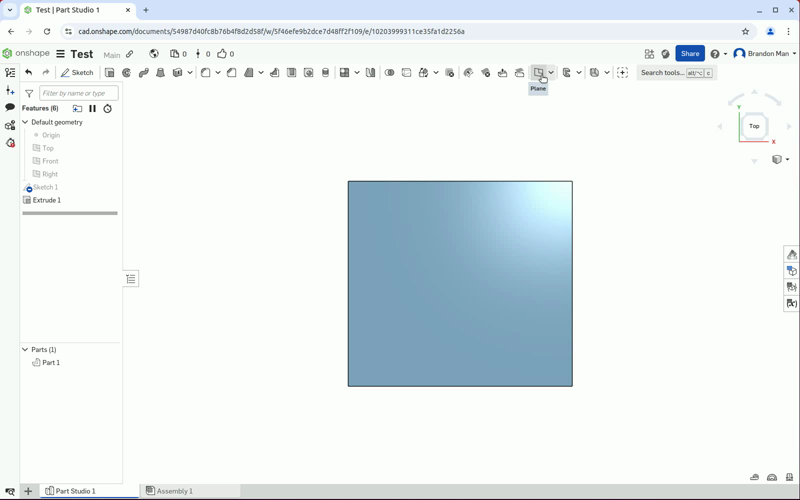
click(541, 75)
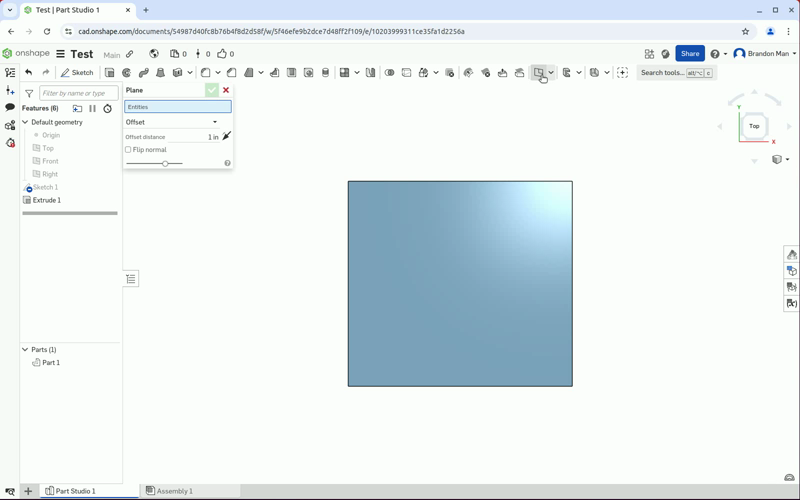
mouse_move(73, 150)
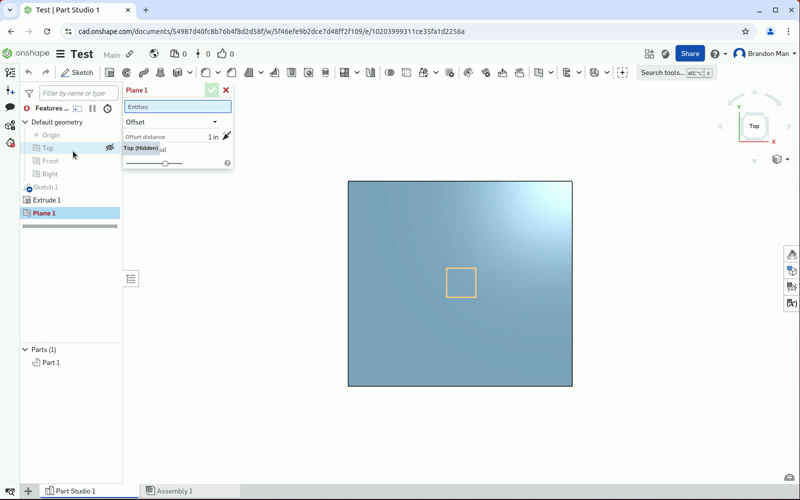
click(73, 150)
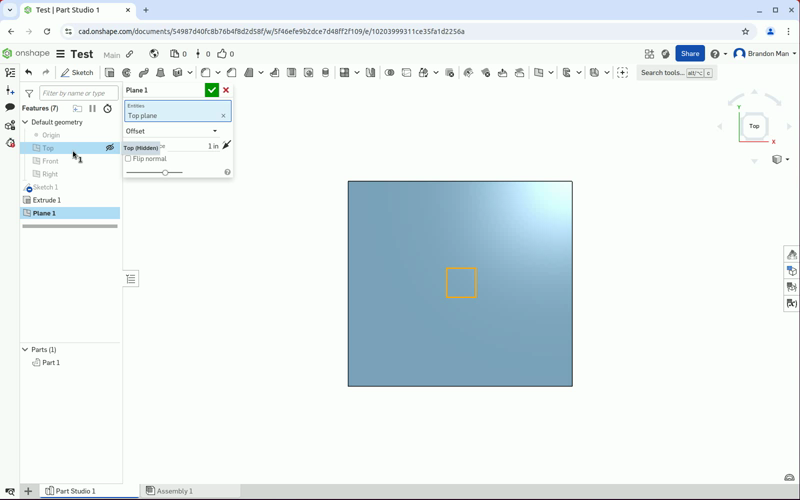
key(tab, 2)
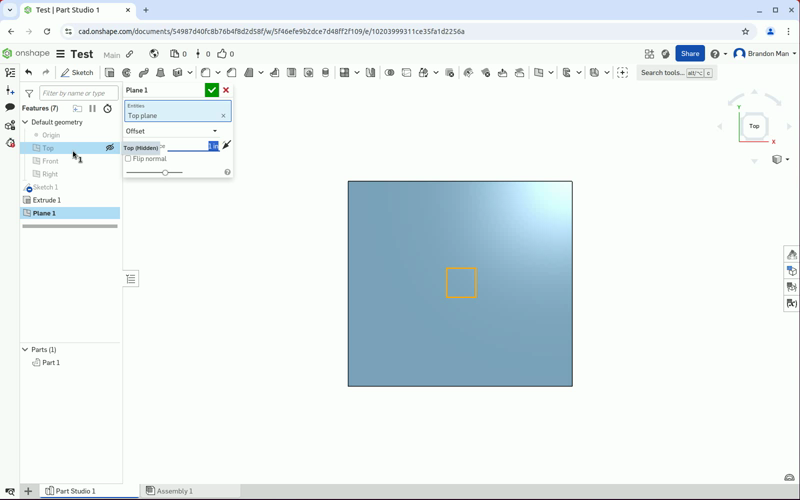
text(1.91)
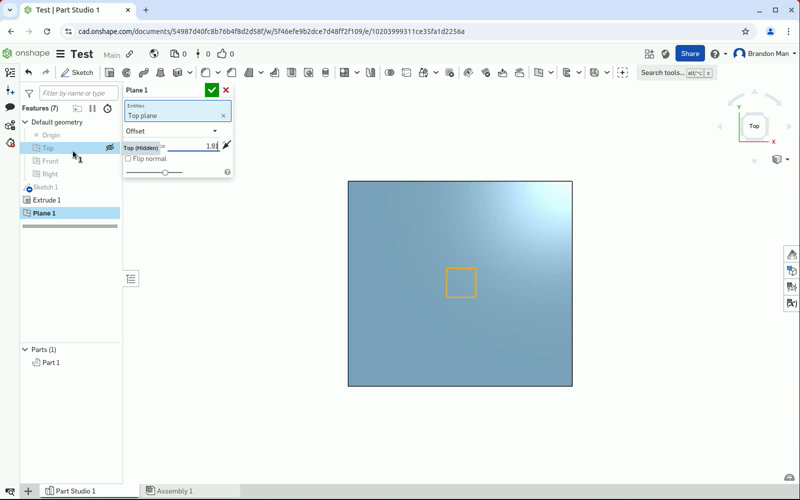
key(enter, 2)
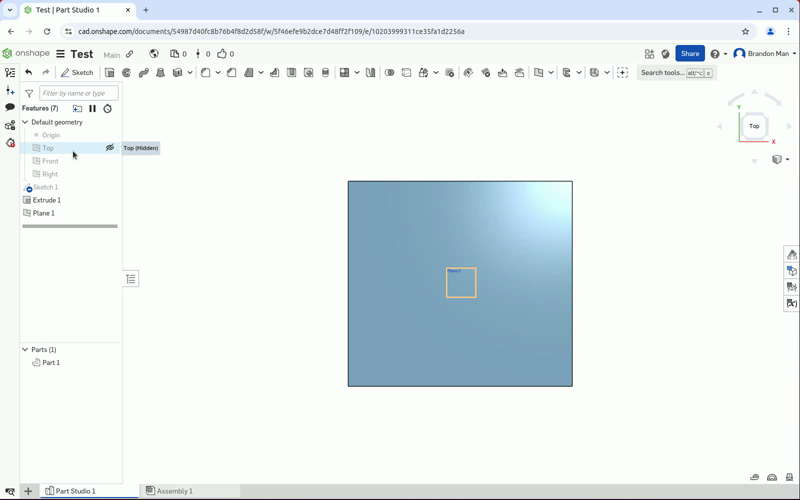
key(shift+s)
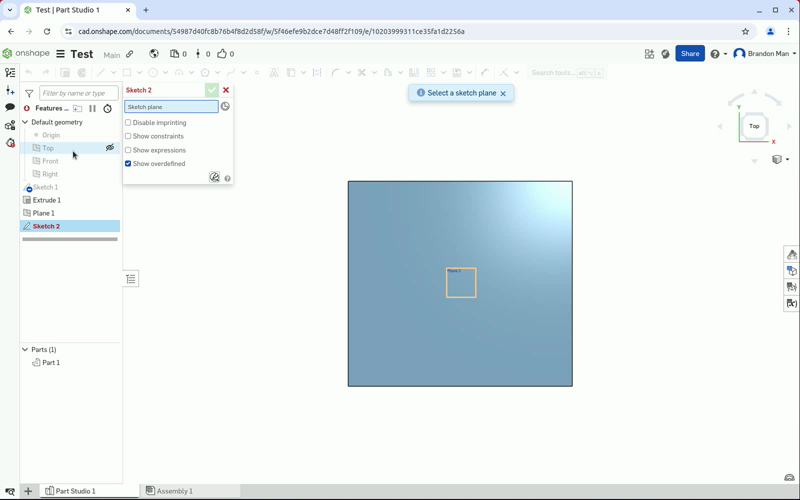
mouse_move(73, 215)
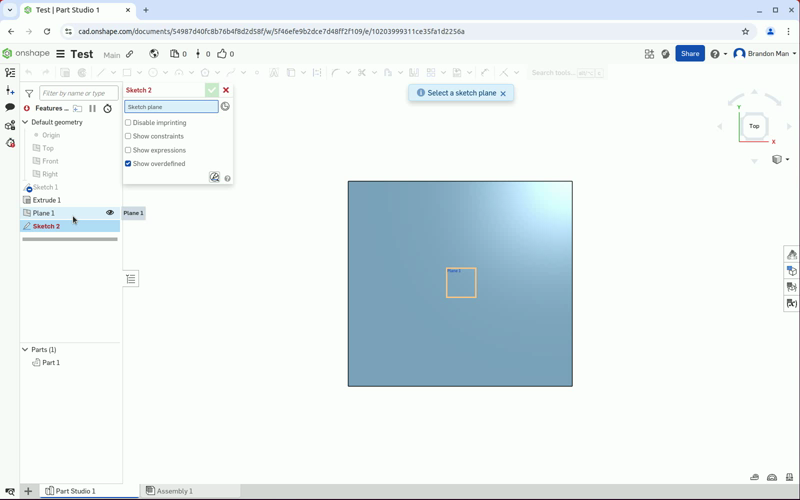
click(73, 215)
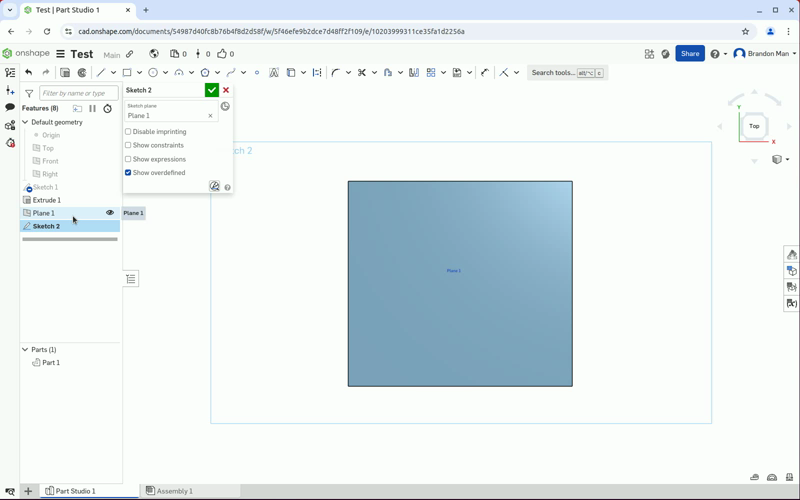
mouse_move(73, 352)
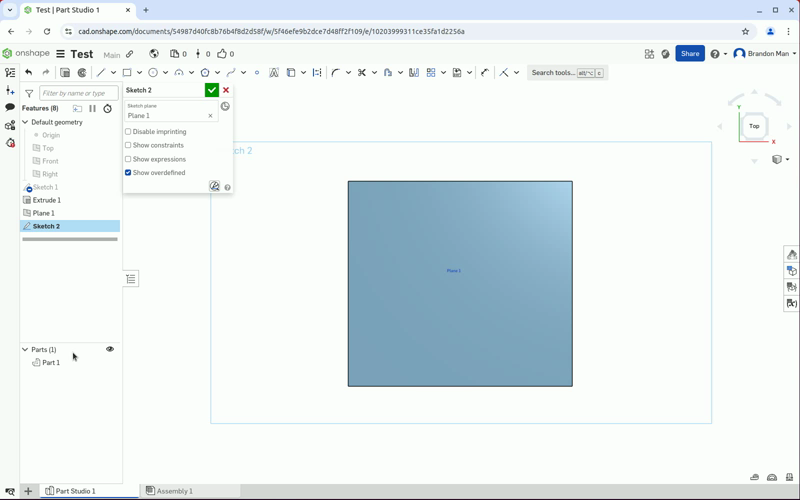
key(y)
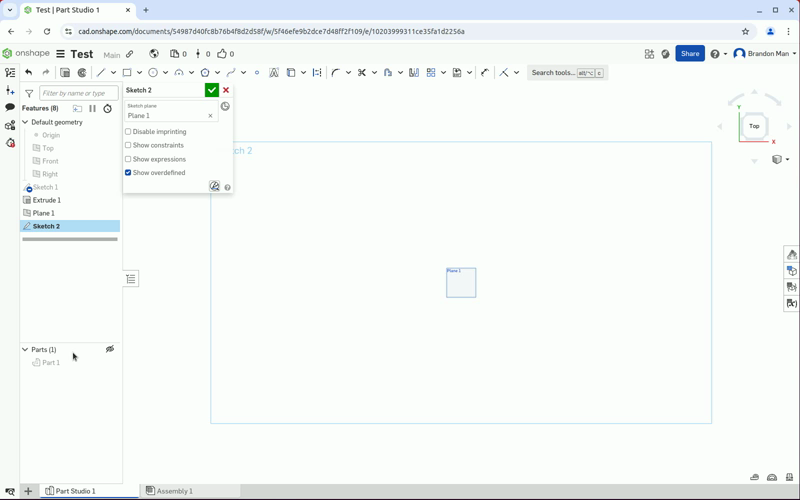
key(l)
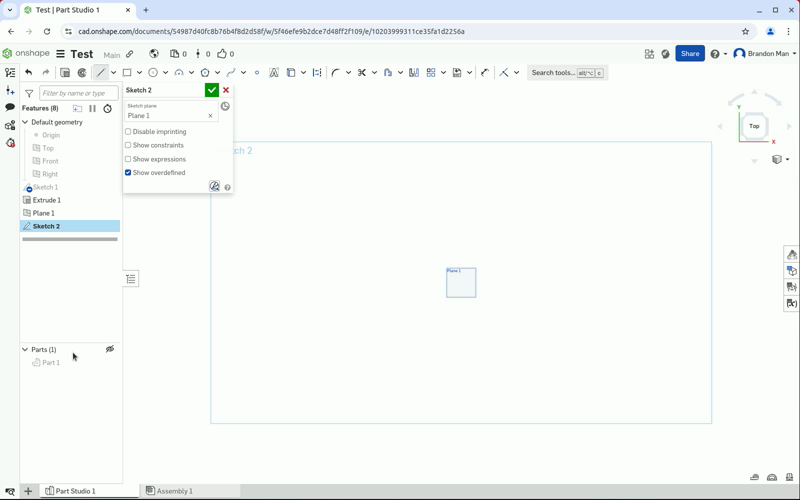
key_down(shift)
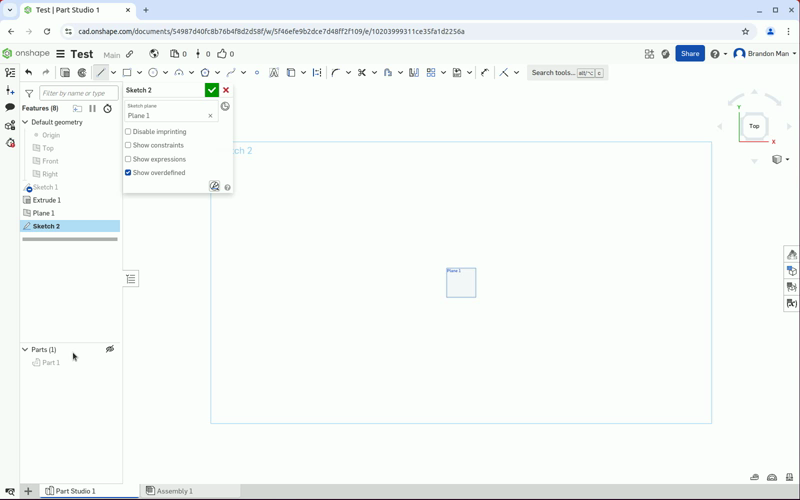
mouse_move(405, 308)
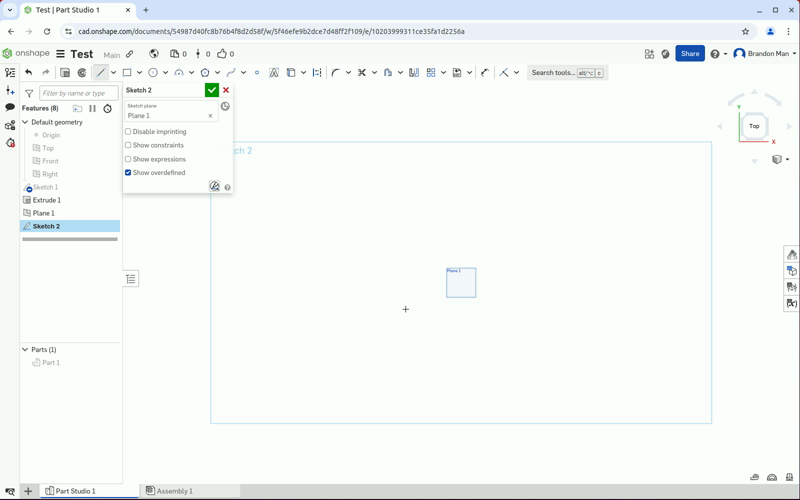
click(405, 308)
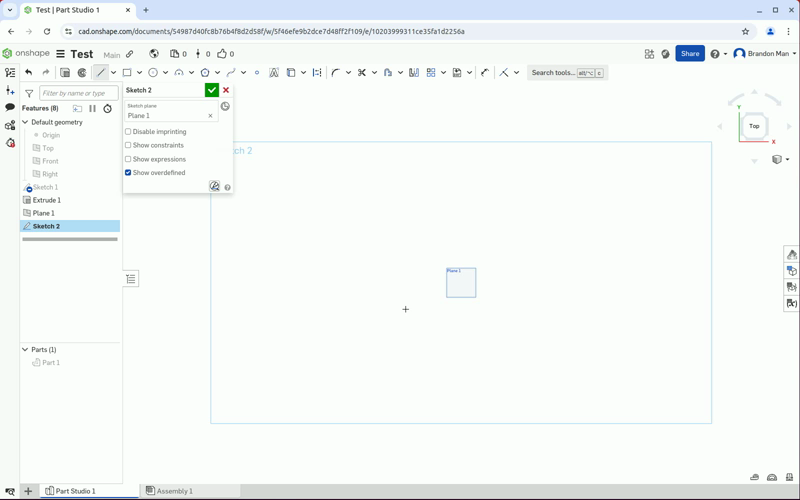
key_up(shift)
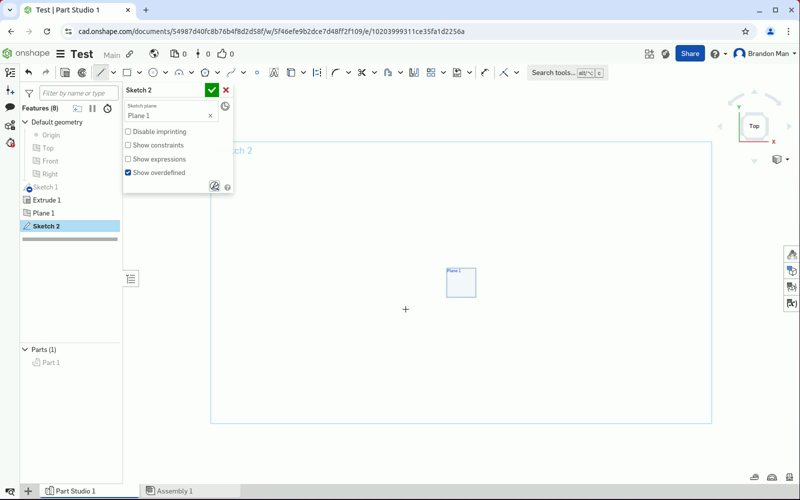
key_down(shift)
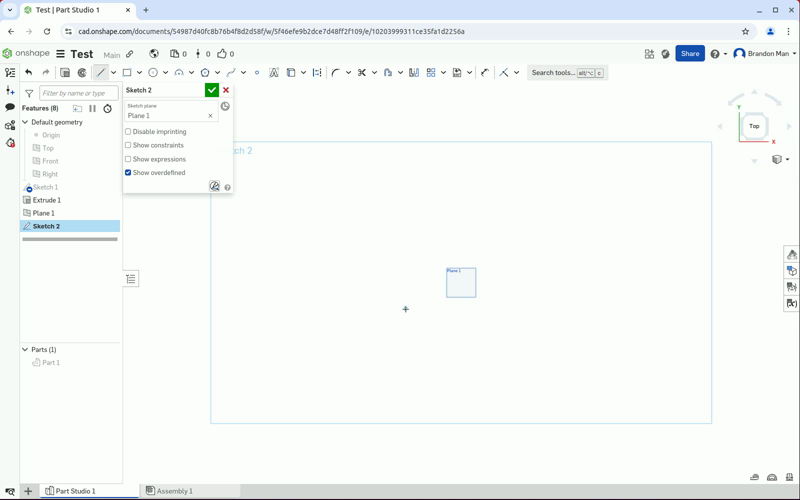
mouse_move(508, 308)
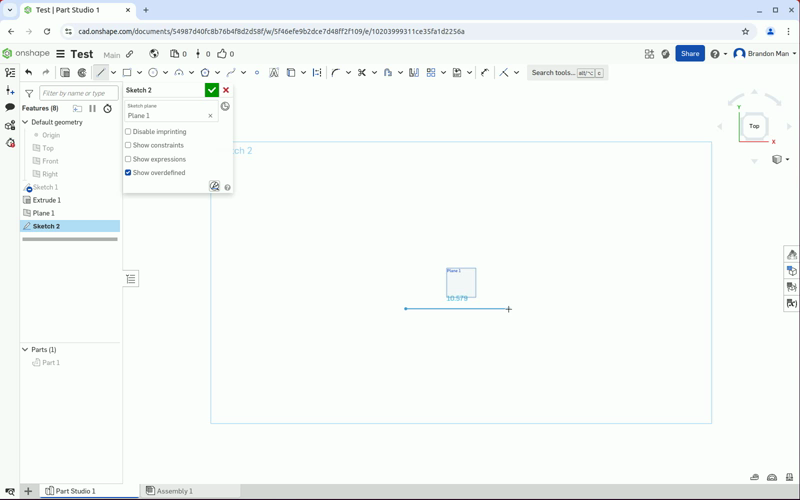
click(508, 308)
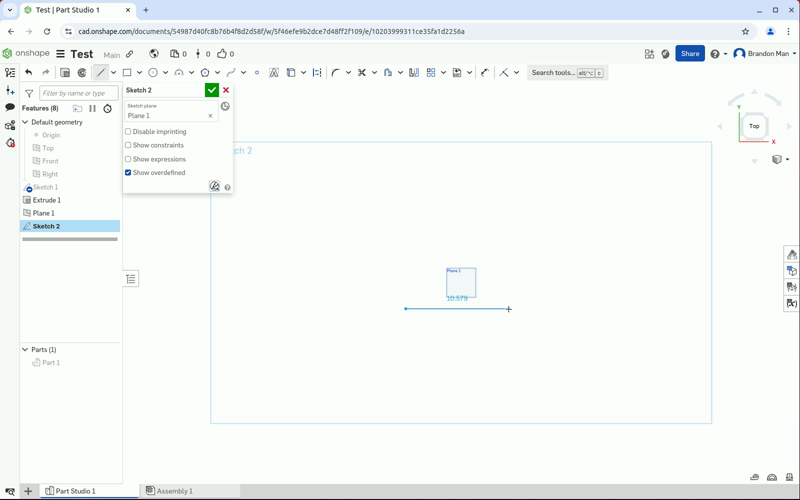
key_up(shift)
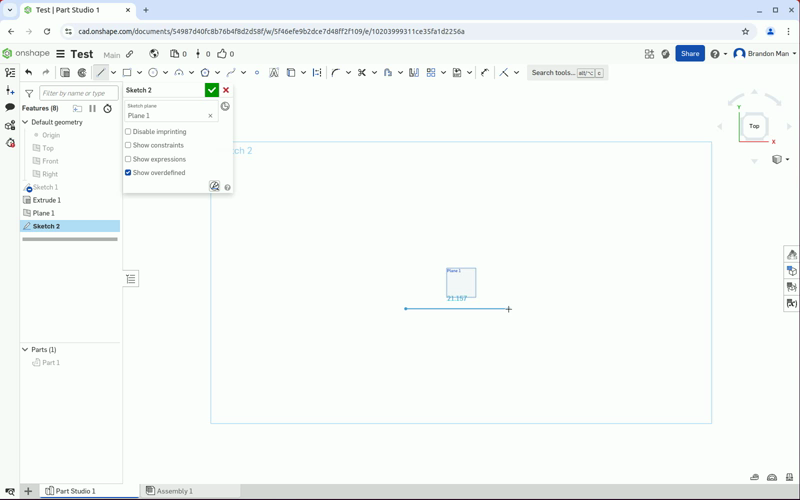
key_down(shift)
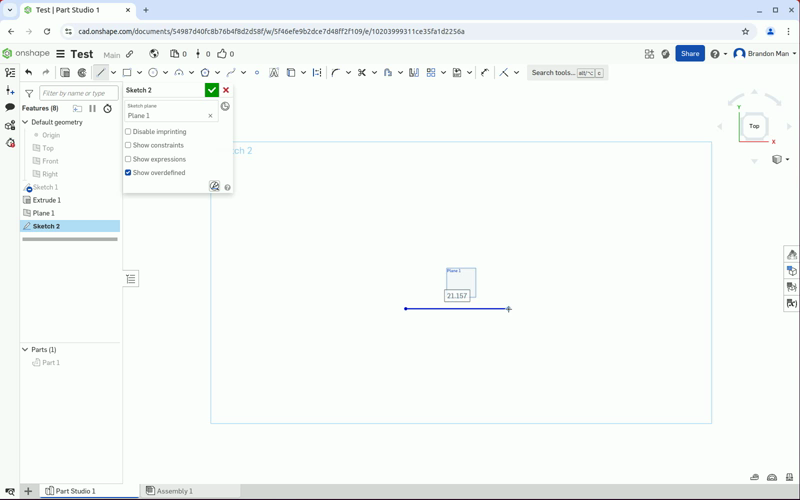
mouse_move(508, 180)
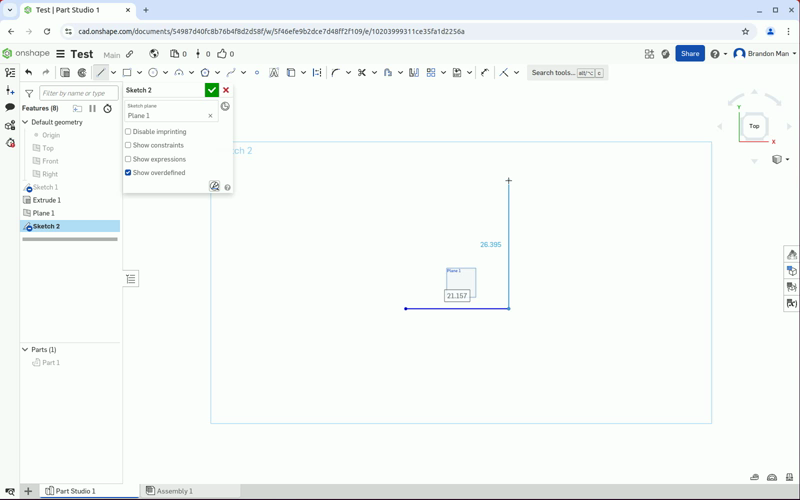
click(508, 180)
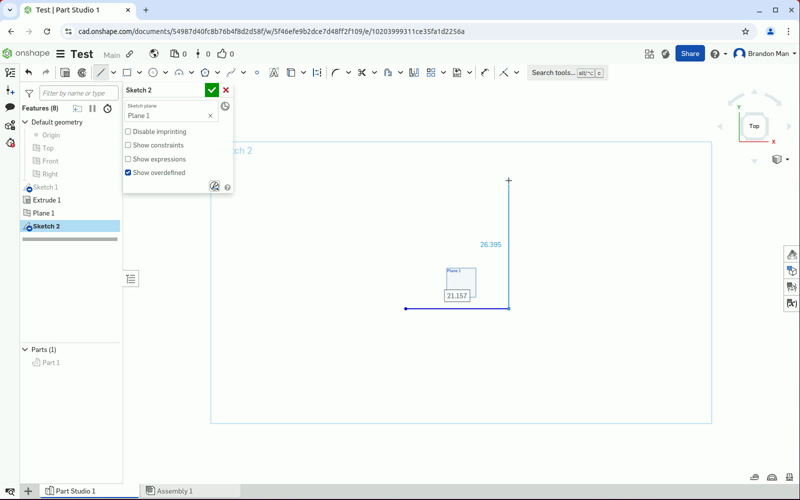
key_up(shift)
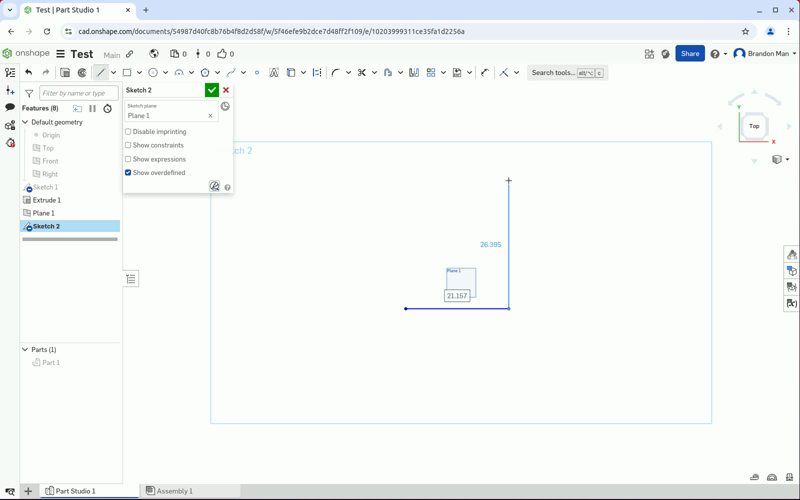
key_down(shift)
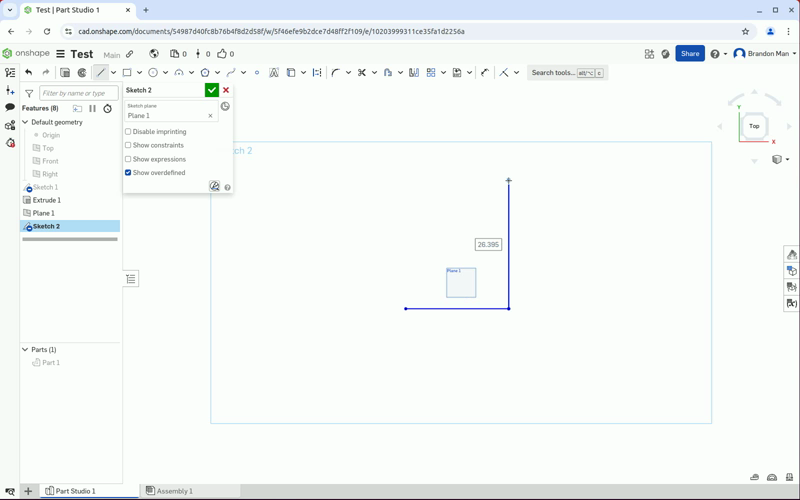
mouse_move(405, 180)
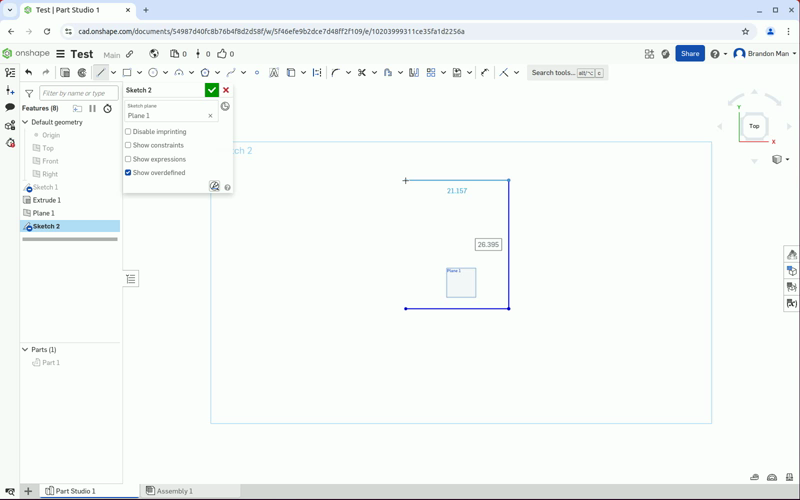
click(405, 180)
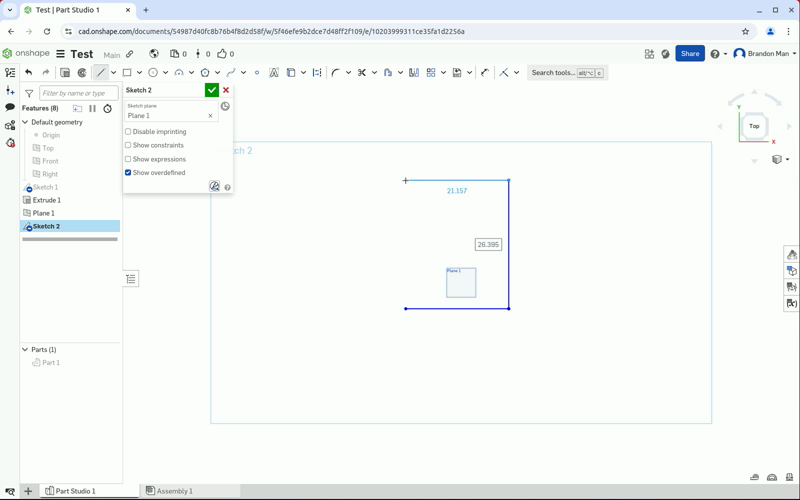
key_up(shift)
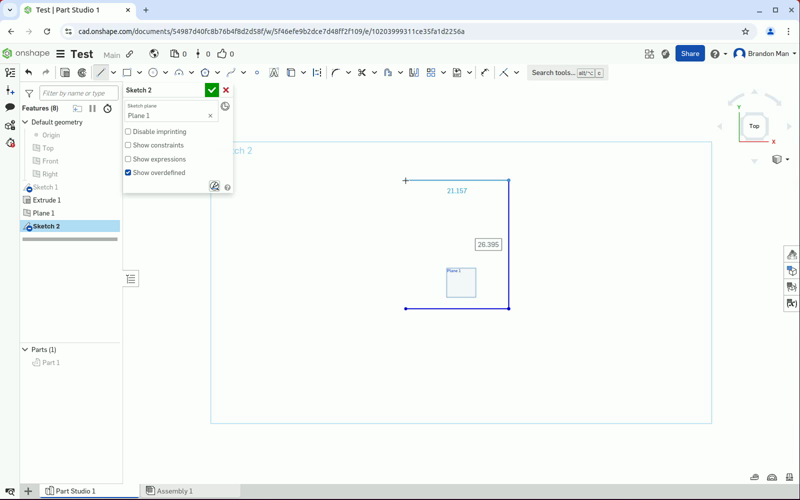
key_down(shift)
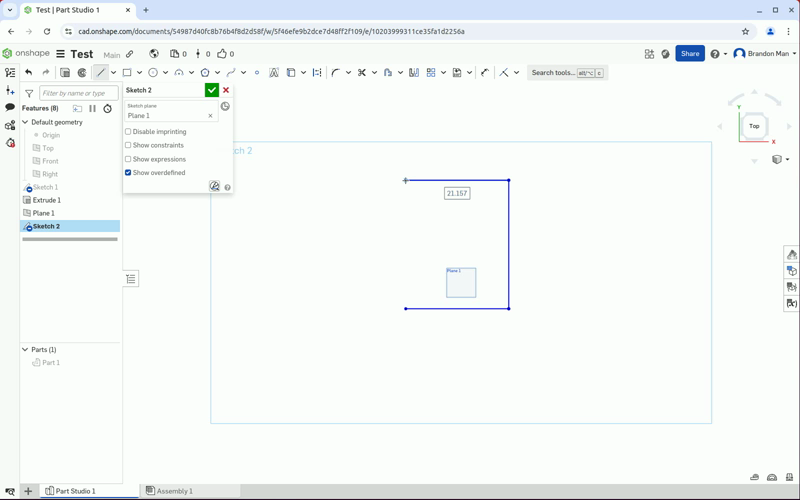
mouse_move(405, 308)
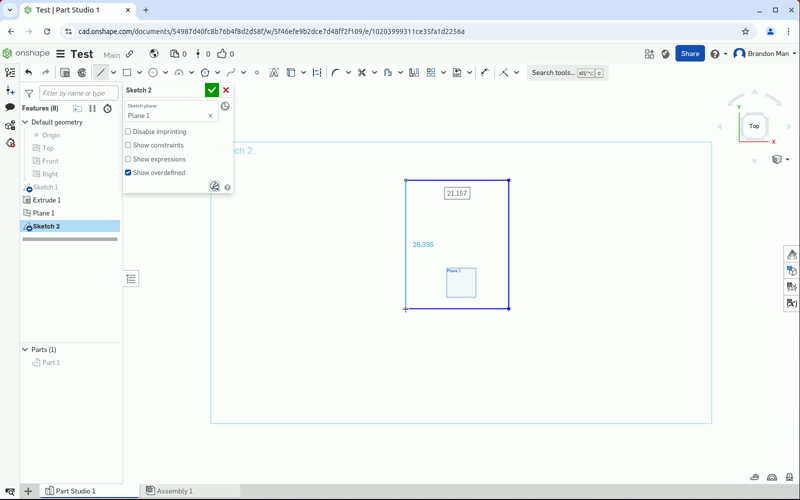
key_up(shift)
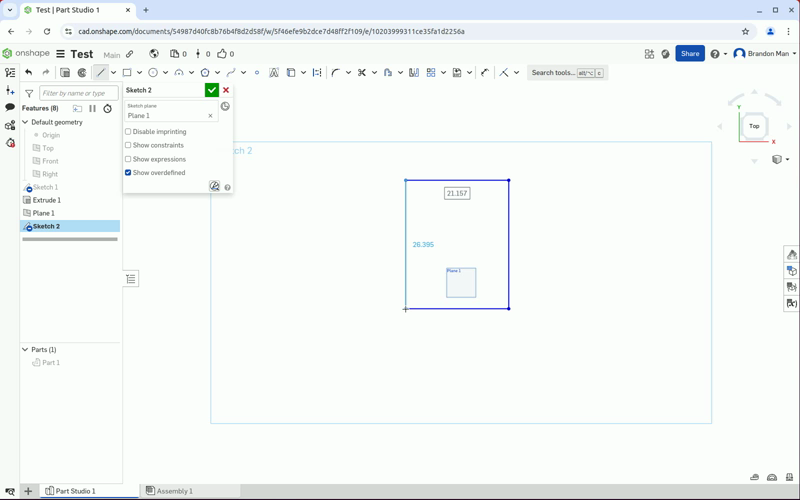
click(405, 308)
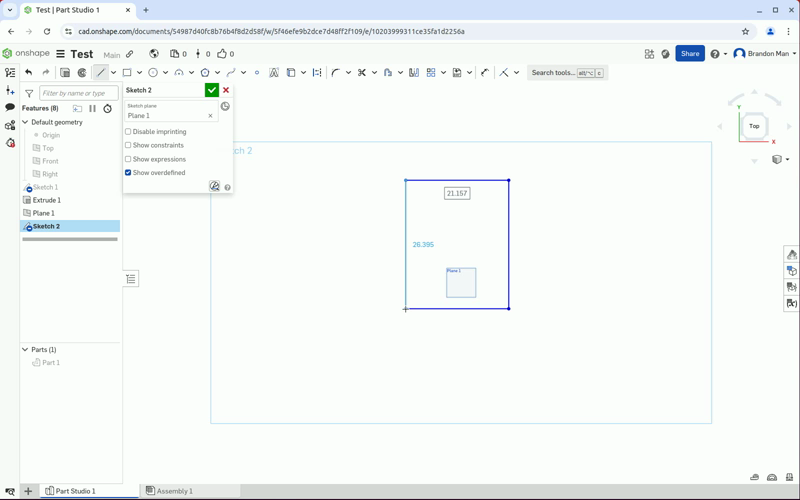
key(esc)
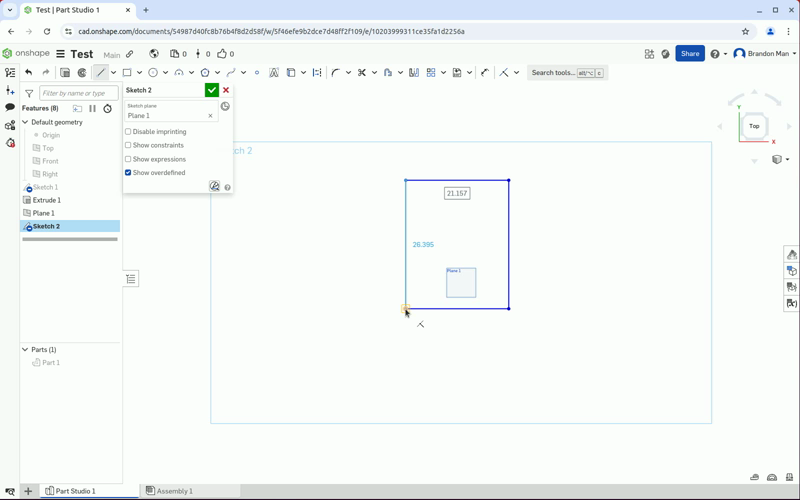
mouse_move(443, 212)
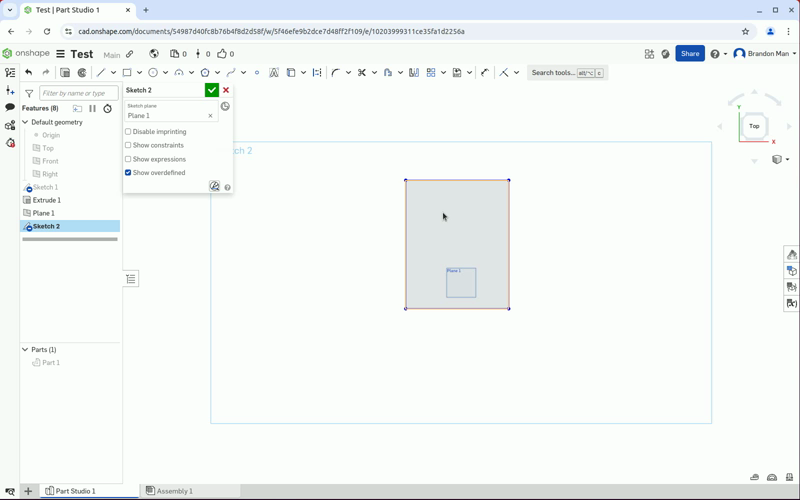
click(443, 212)
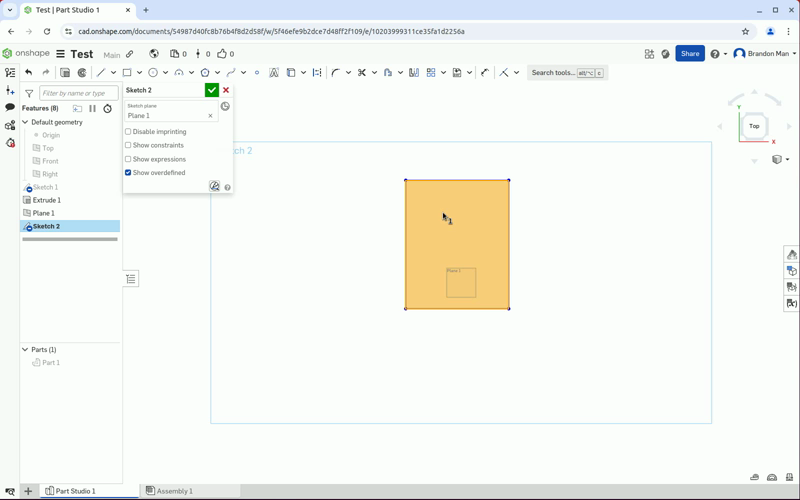
mouse_move(73, 352)
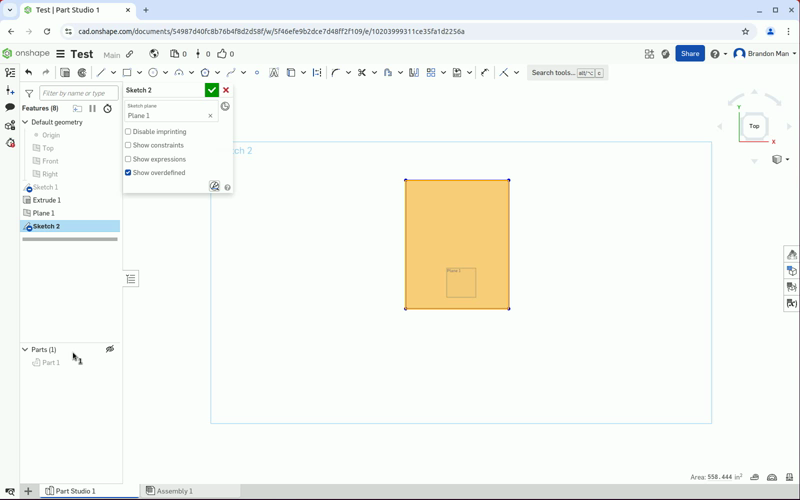
key(shift+y)
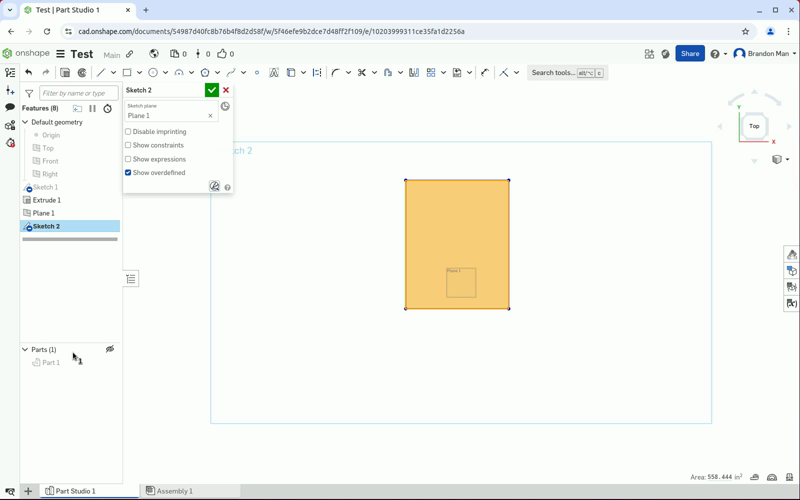
key(shift+e)
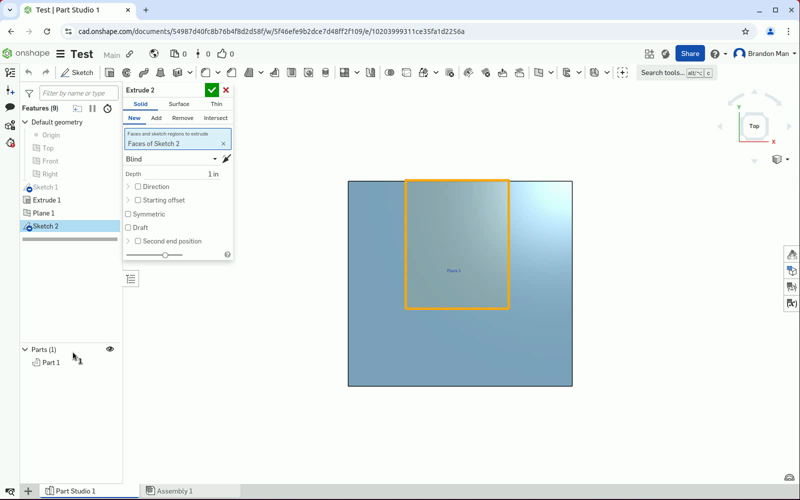
mouse_move(143, 106)
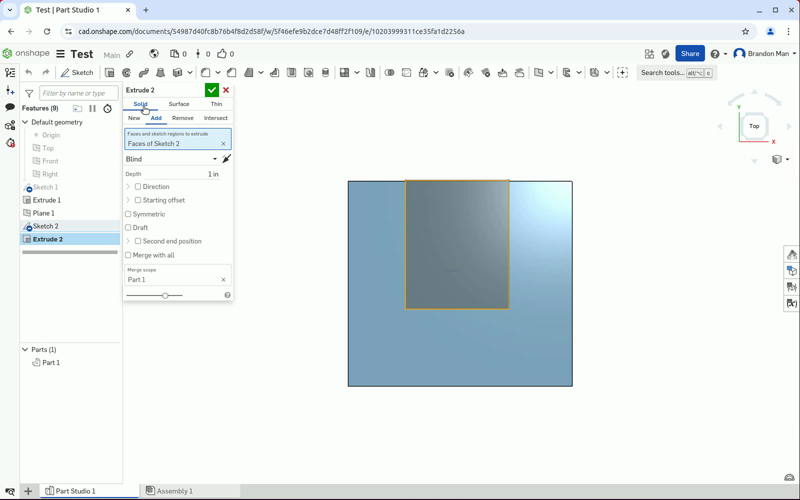
click(143, 106)
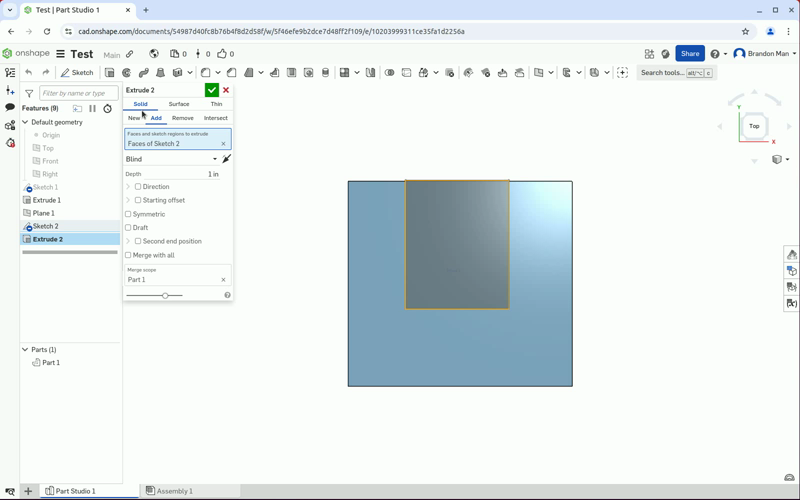
mouse_move(137, 120)
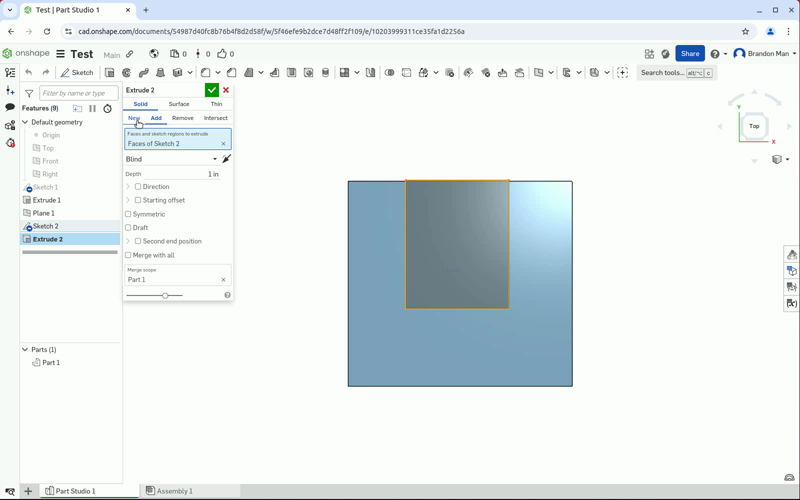
click(137, 120)
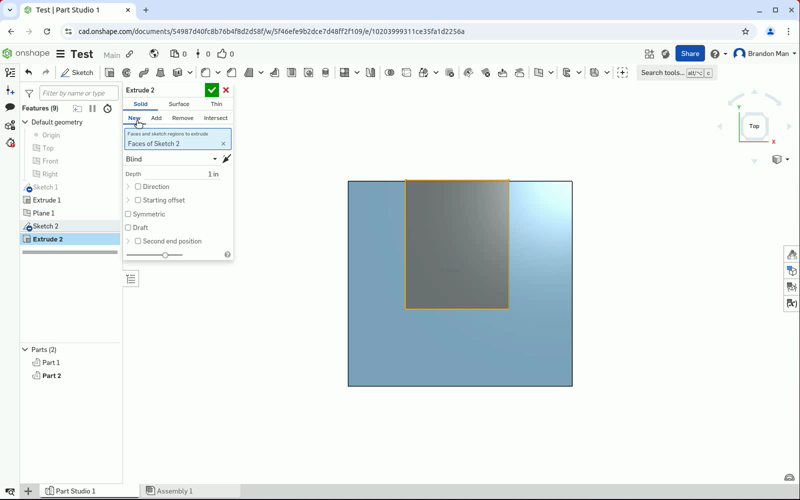
key(tab, 4)
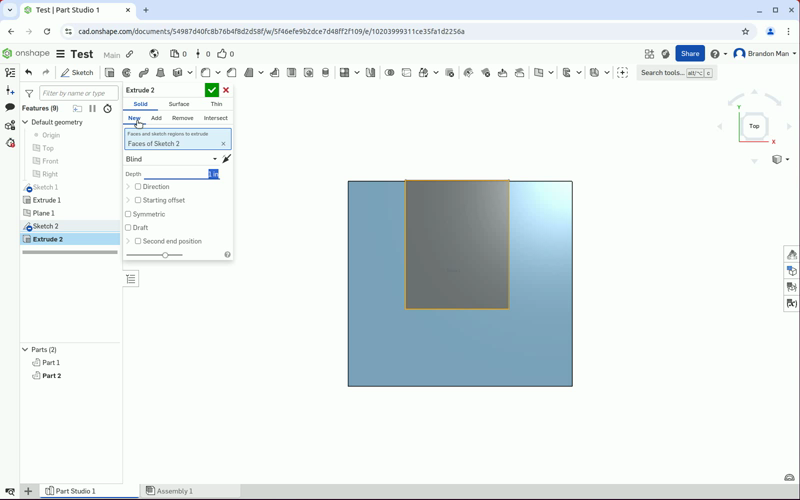
text(15.887)
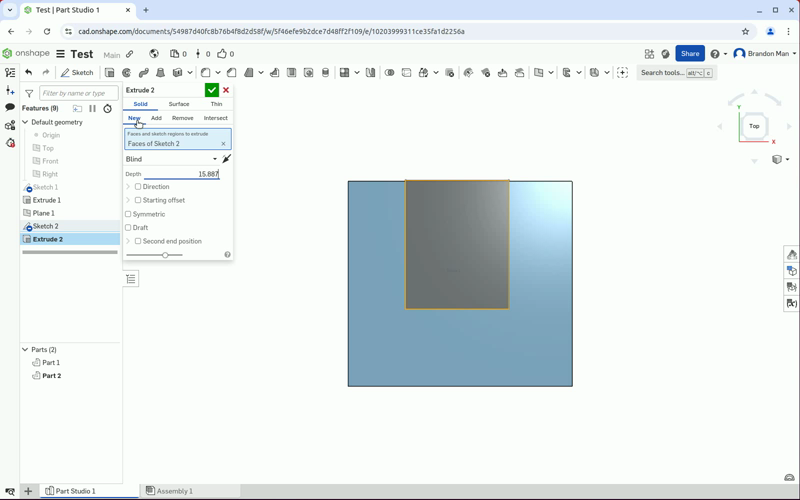
key(enter)
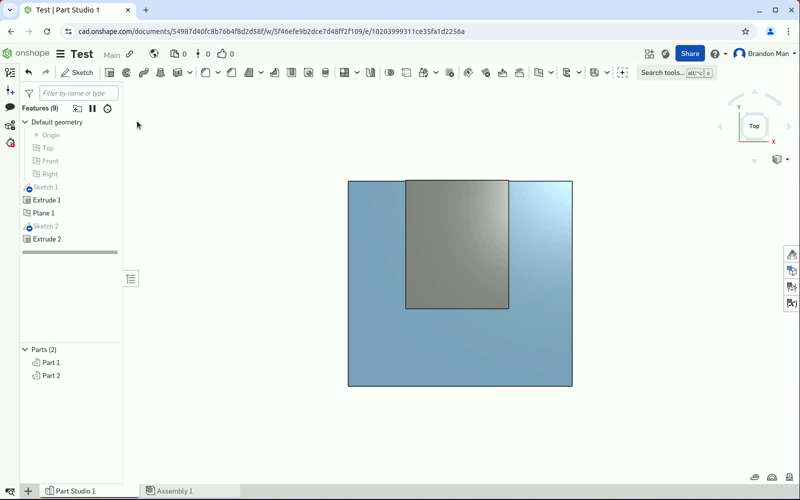
key(shift+h)
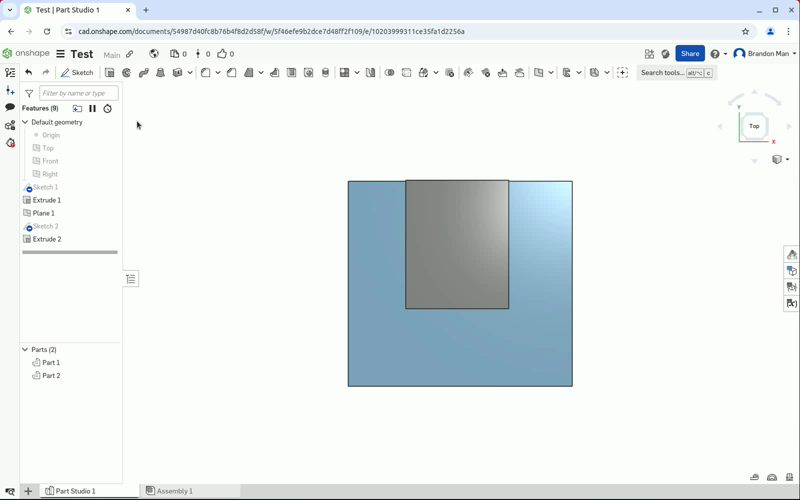
key(shift+h)
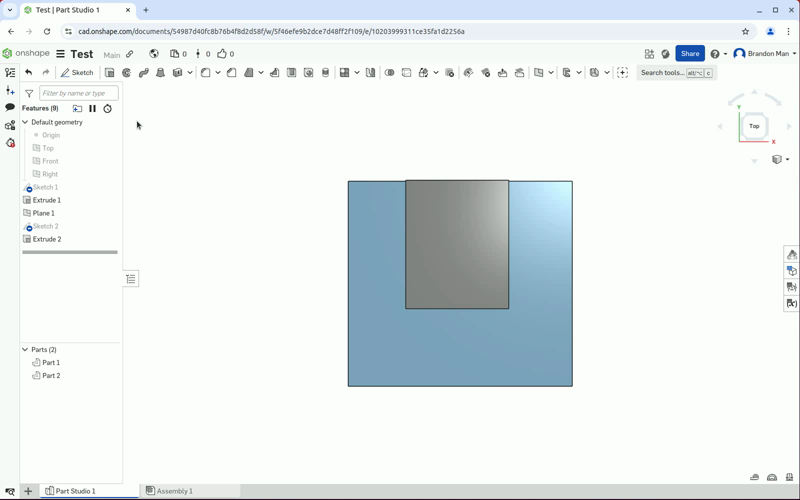
mouse_move(73, 189)
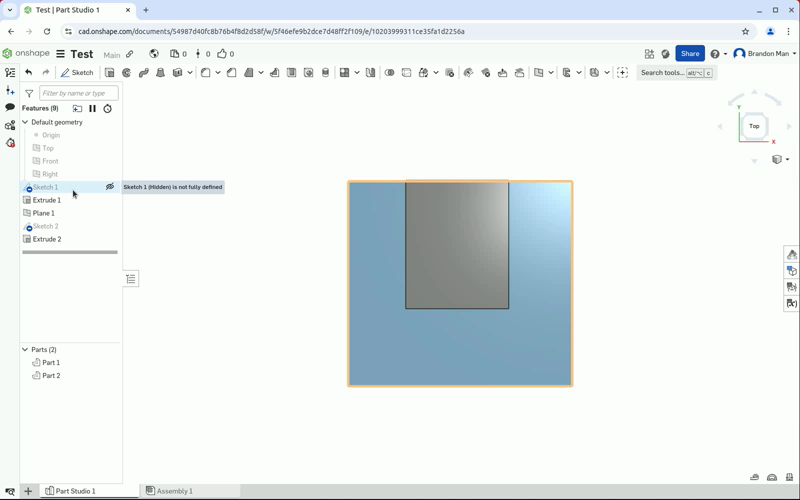
click(73, 189)
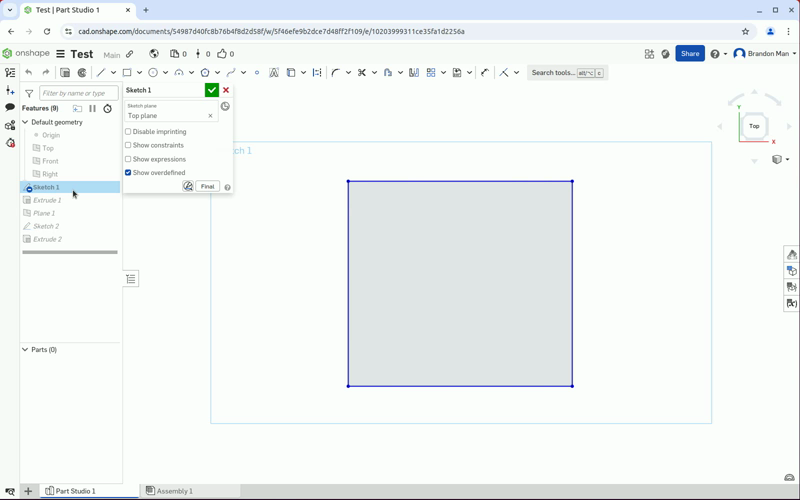
mouse_move(229, 92)
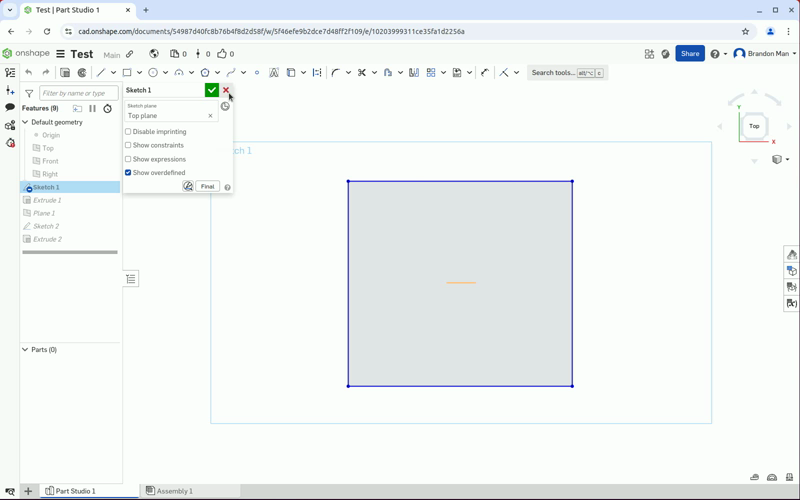
click(229, 92)
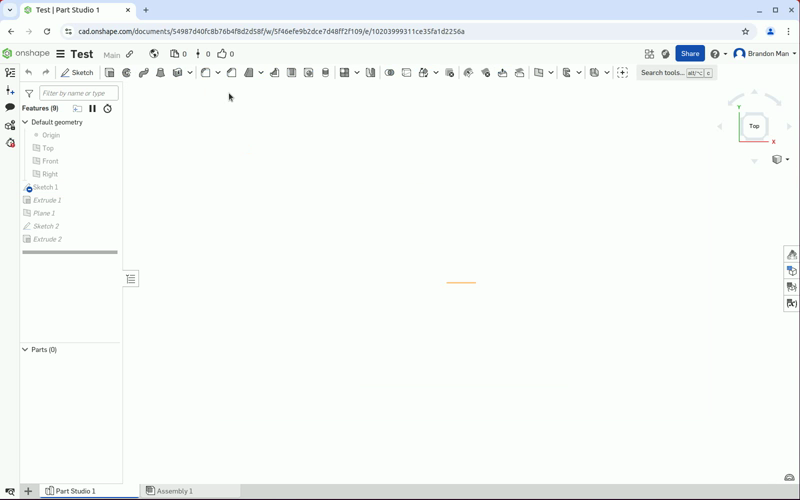
key(shift+s)
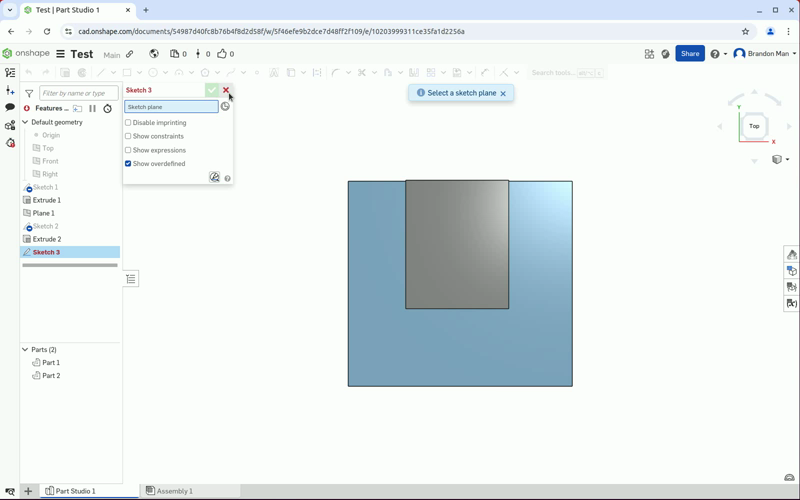
mouse_move(73, 215)
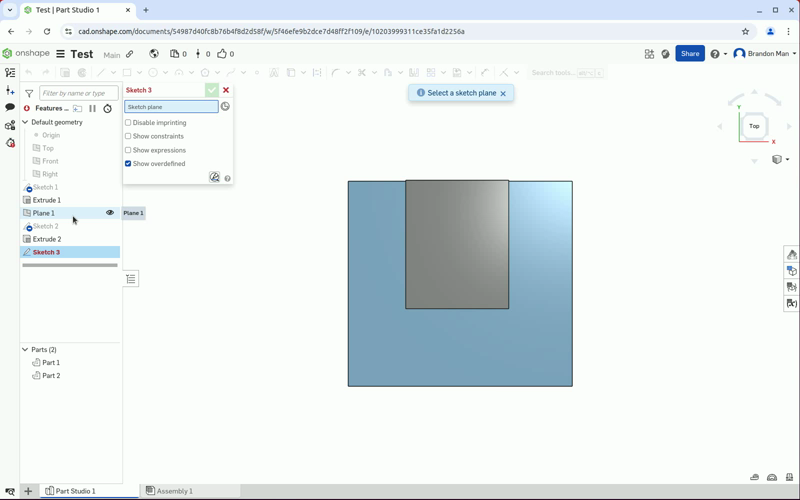
click(73, 215)
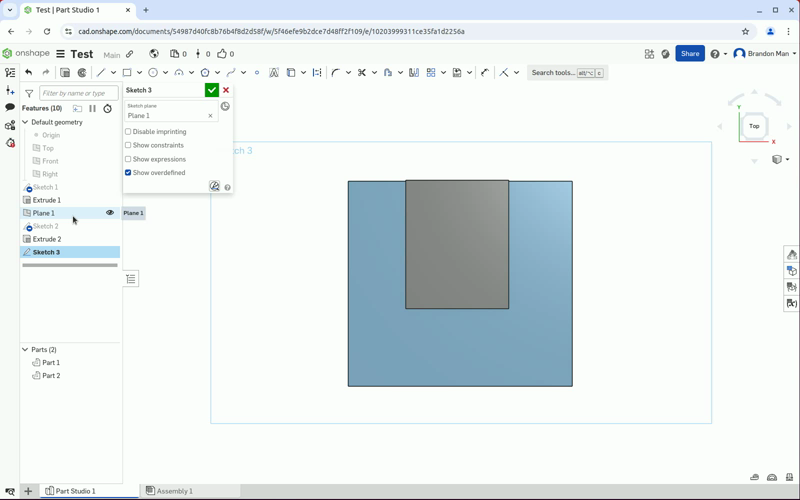
mouse_move(73, 352)
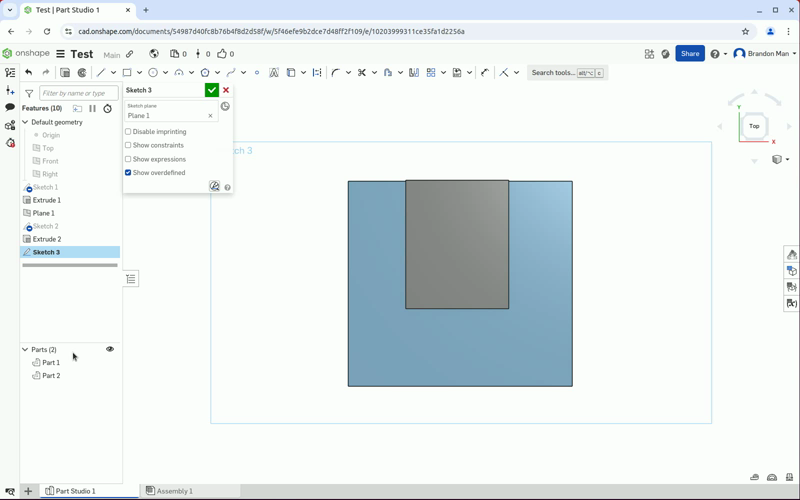
key(y)
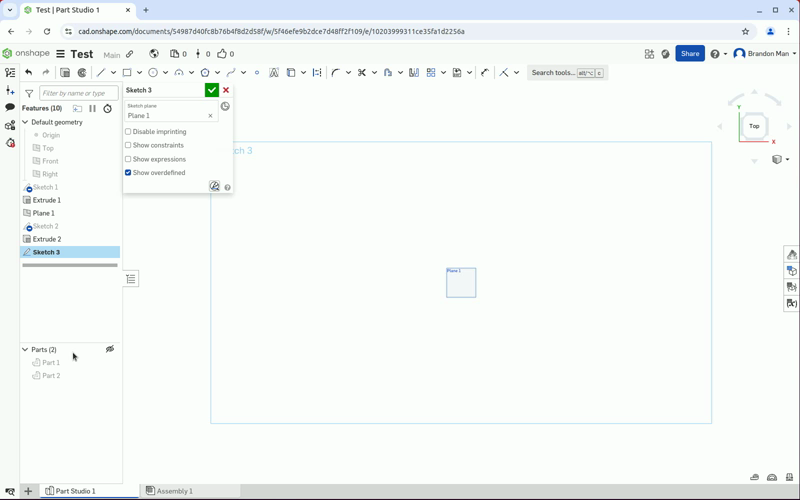
key(c)
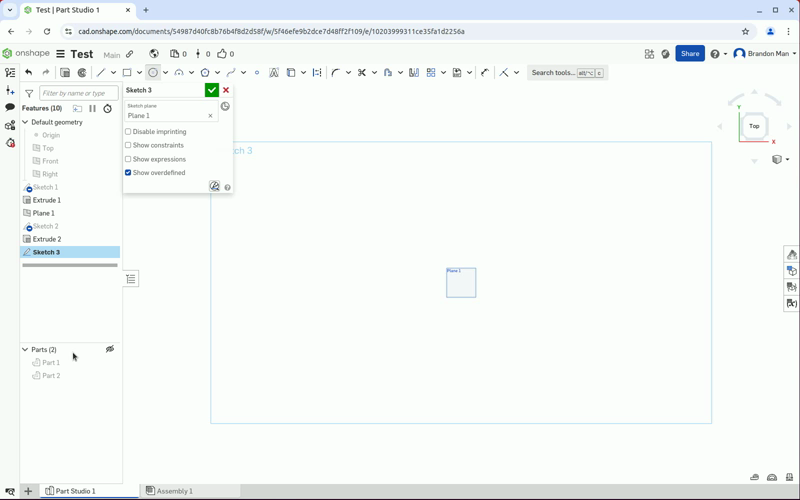
key_down(shift)
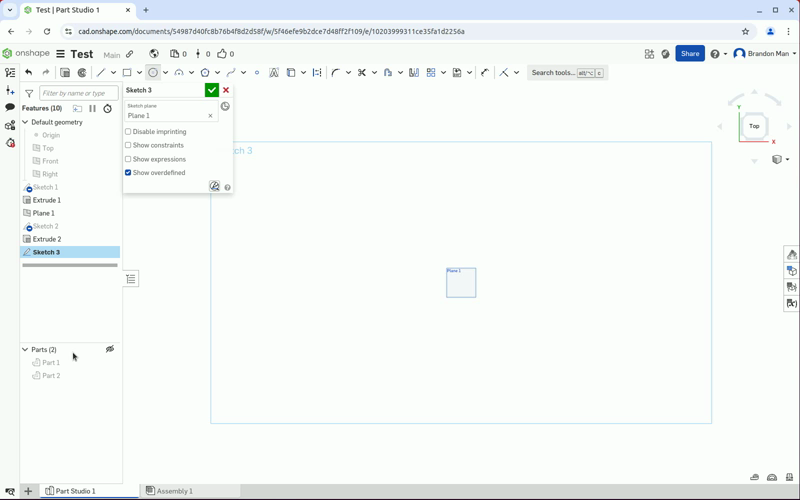
mouse_move(535, 225)
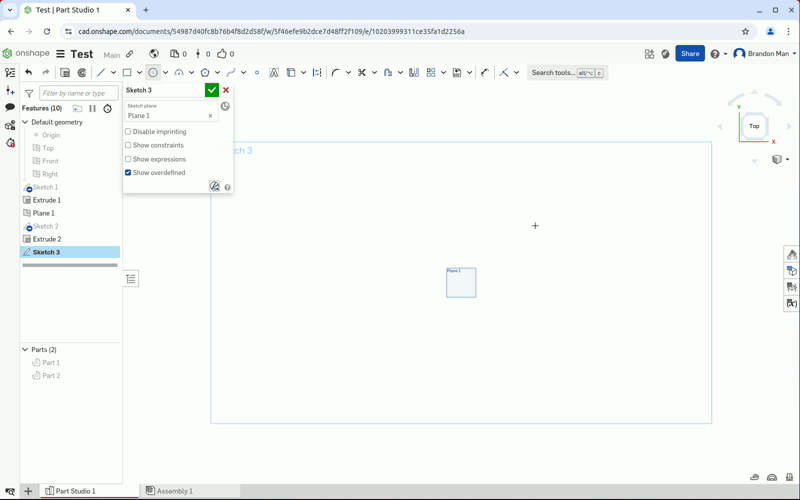
click(535, 225)
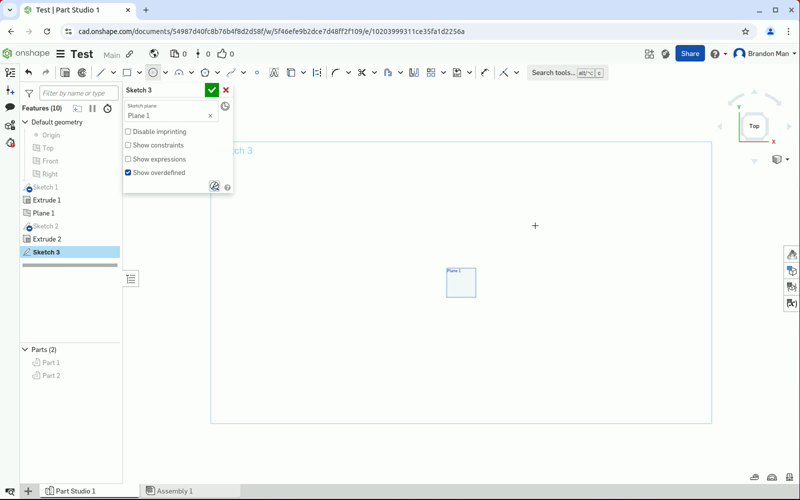
key_up(shift)
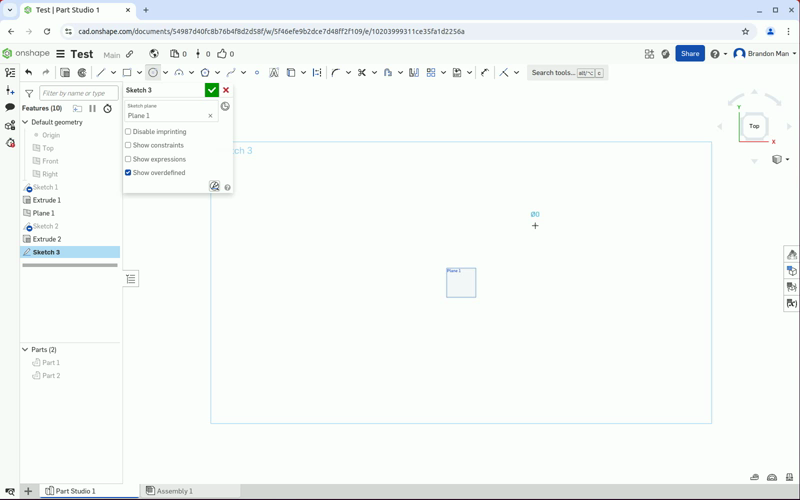
mouse_move(545, 225)
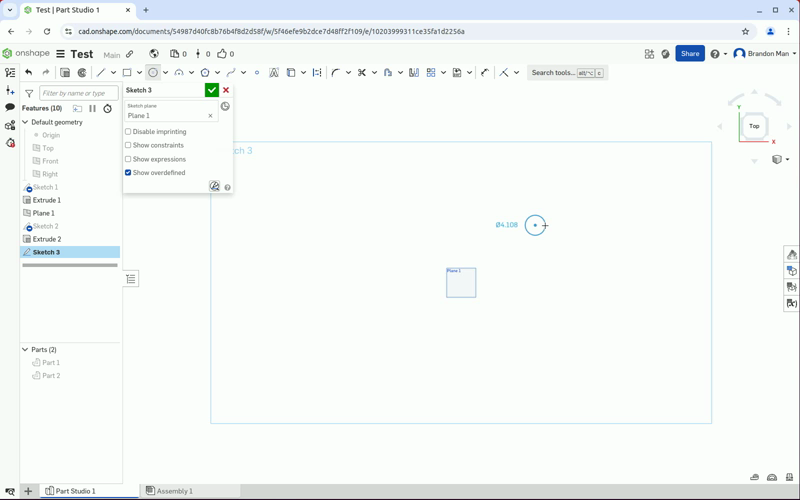
click(545, 225)
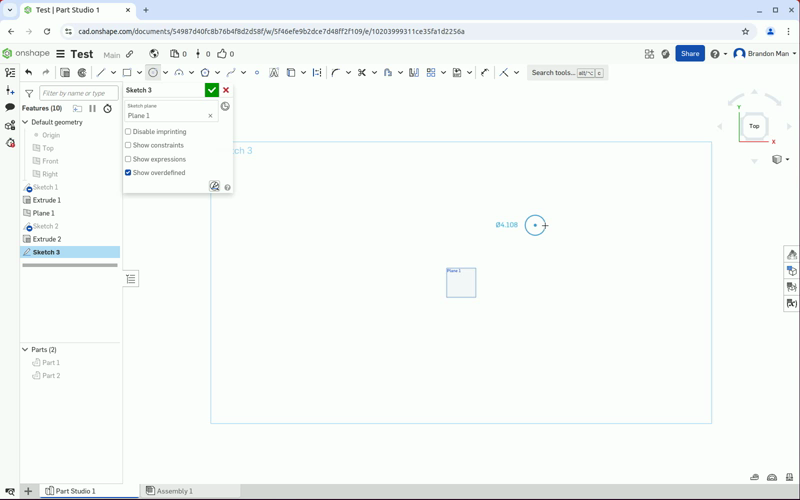
key(esc)
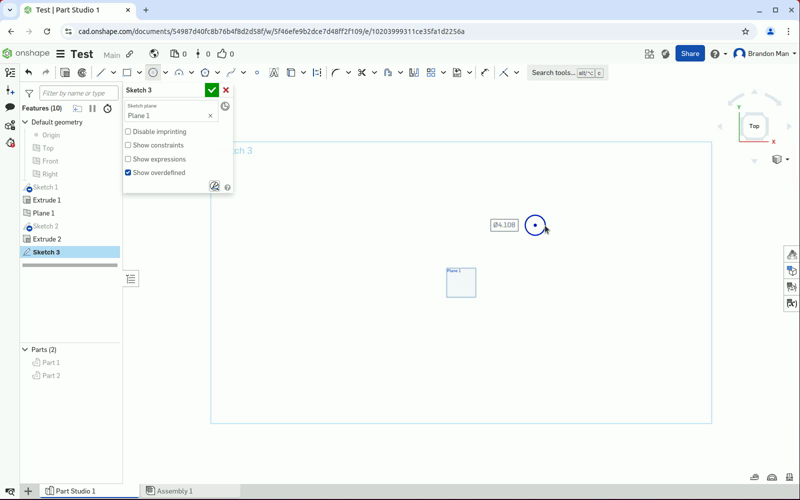
mouse_move(528, 221)
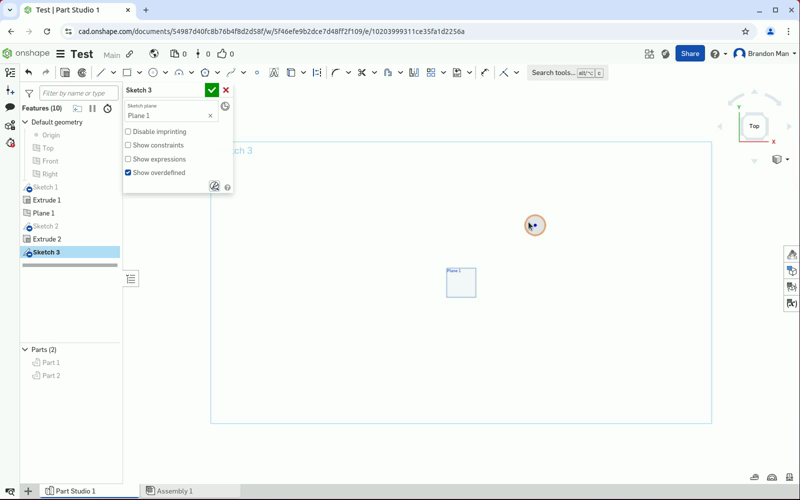
scroll(6)
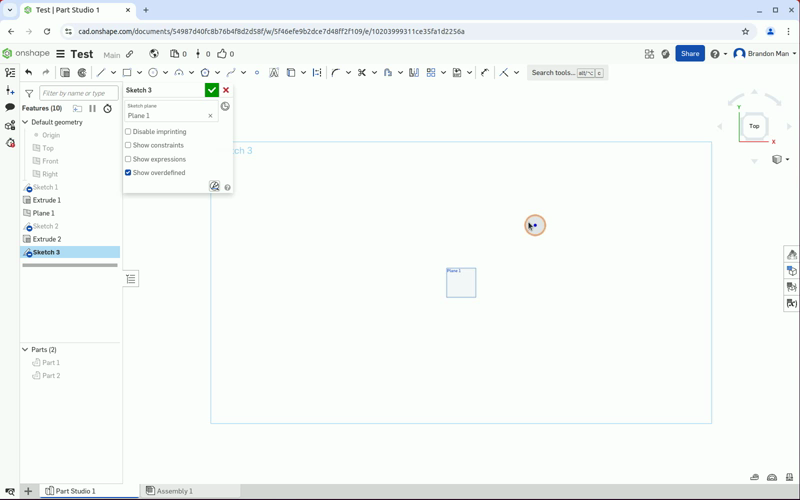
scroll(6)
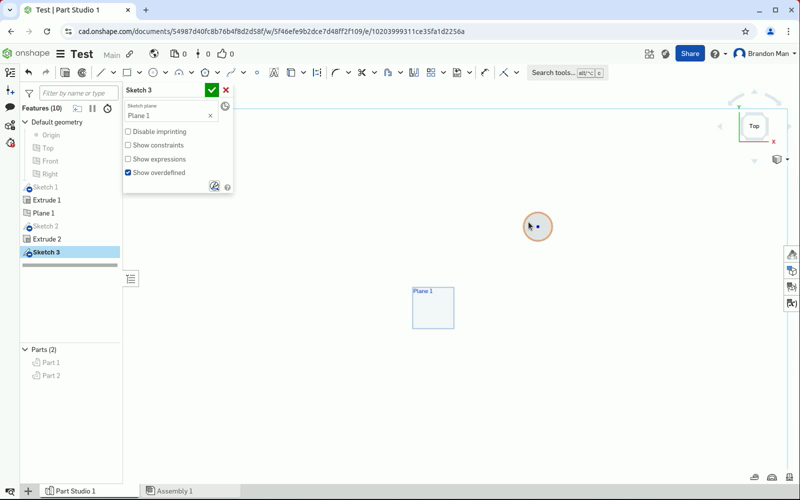
scroll(6)
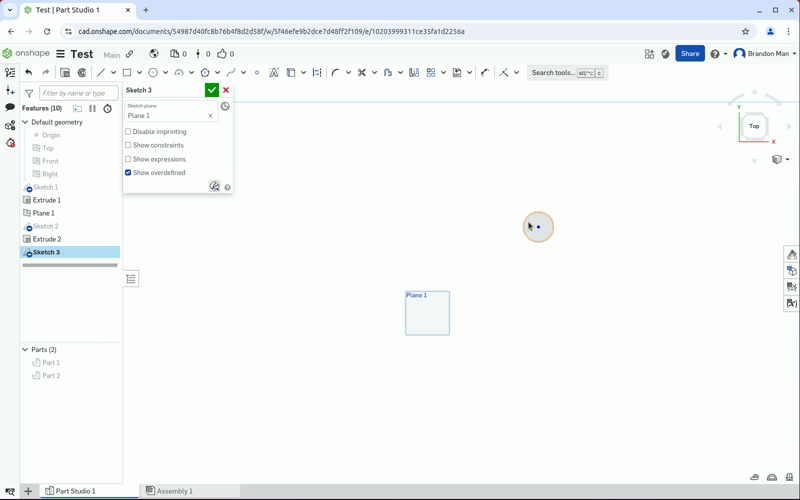
scroll(6)
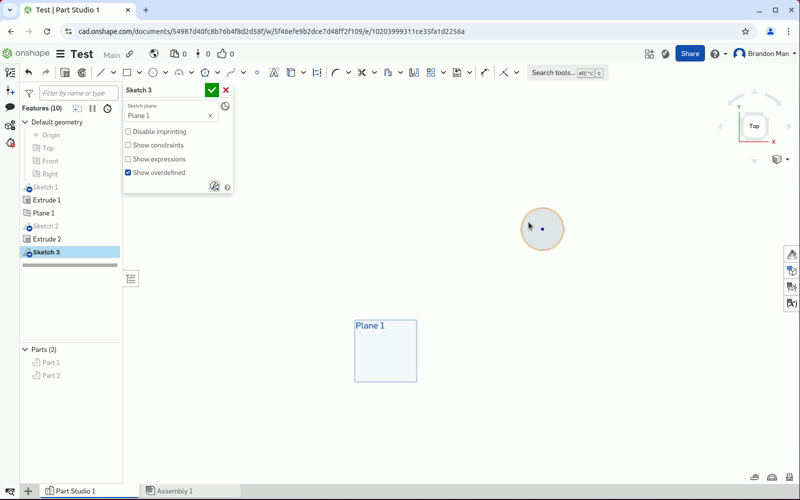
scroll(6)
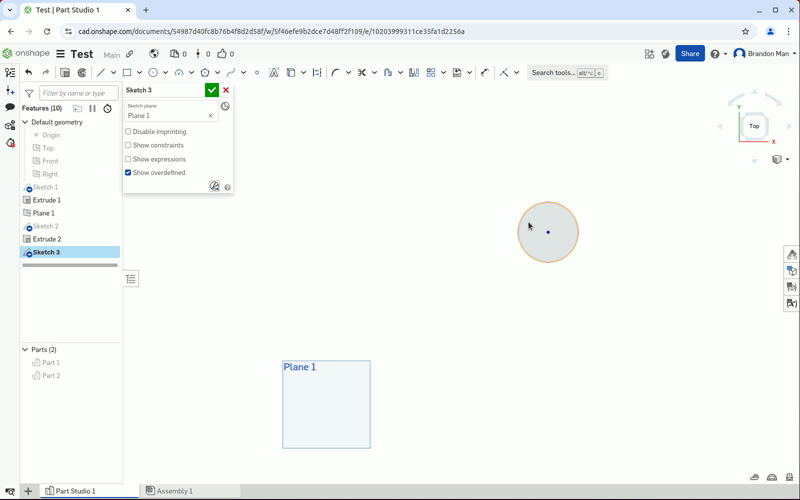
scroll(6)
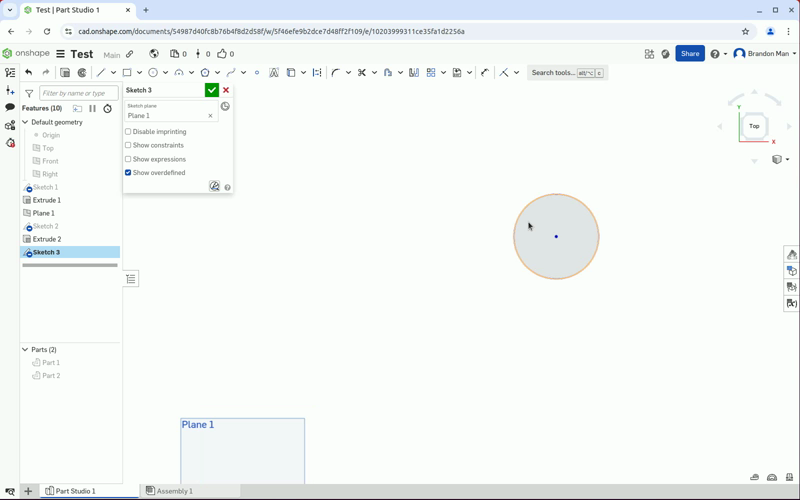
scroll(6)
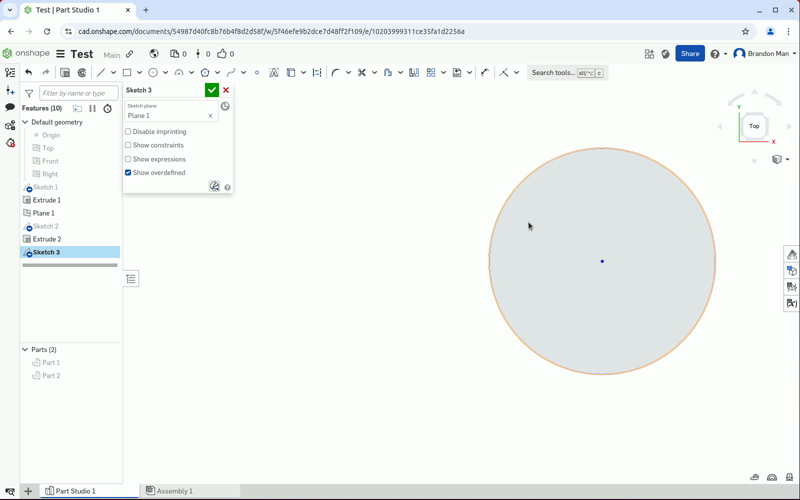
click(528, 221)
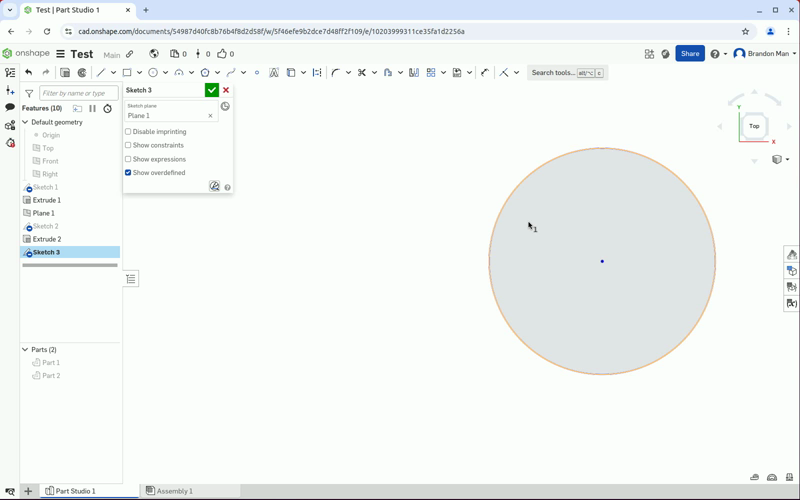
scroll(-6)
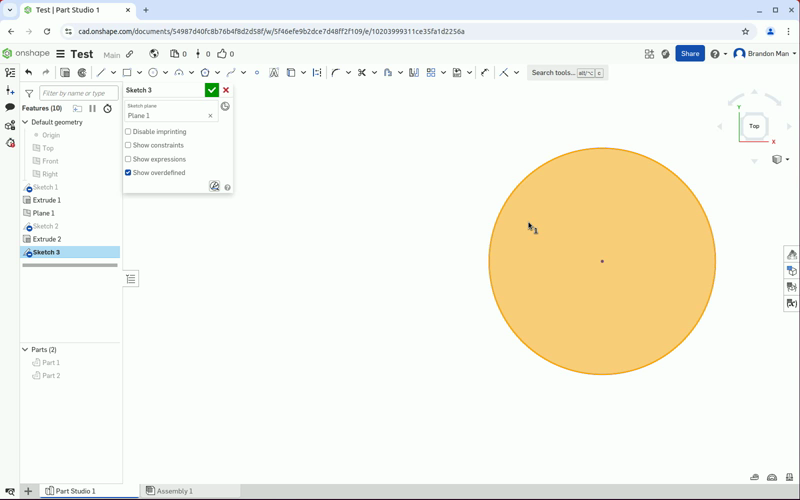
scroll(-6)
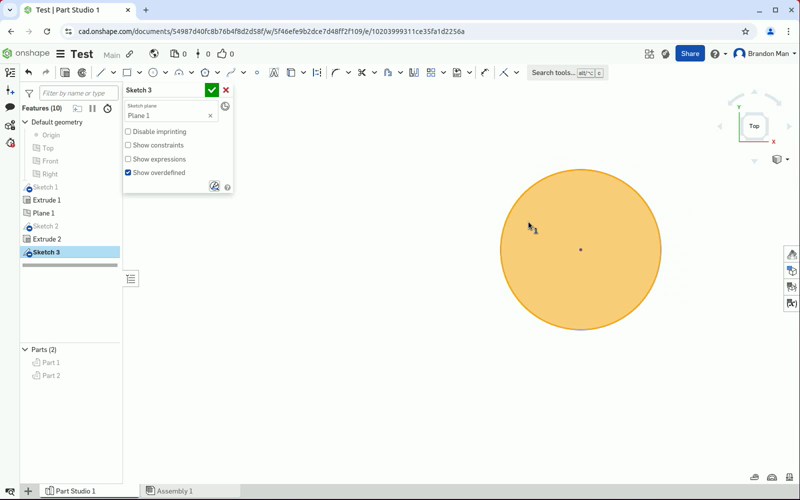
scroll(-6)
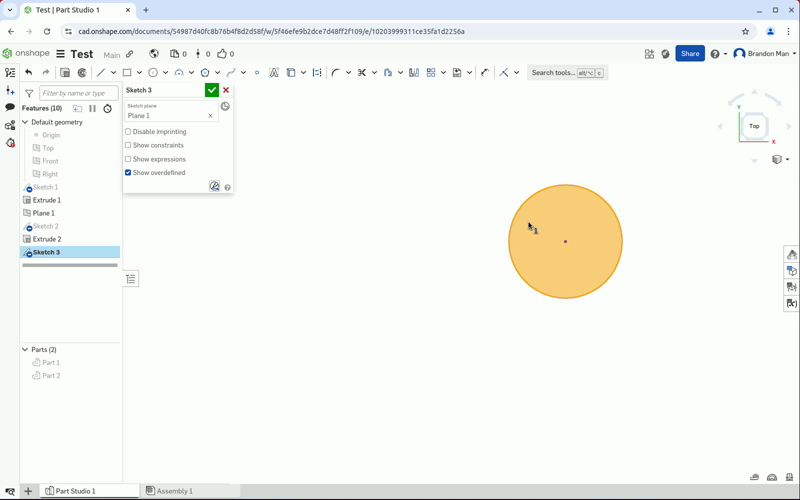
scroll(-6)
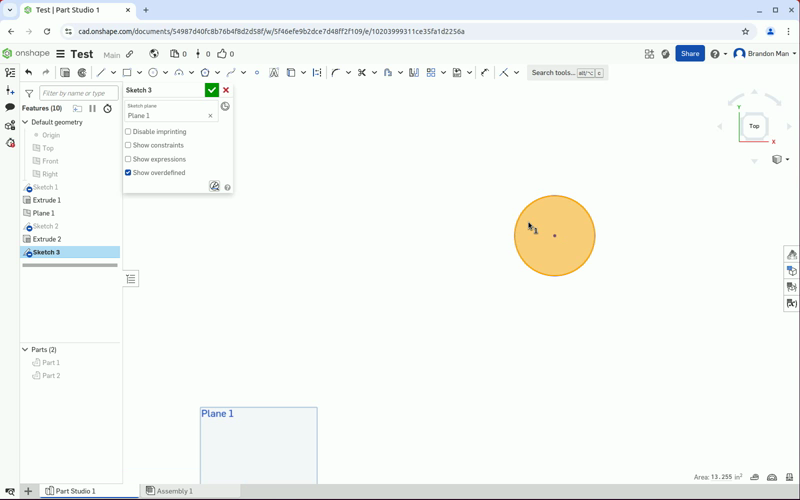
scroll(-6)
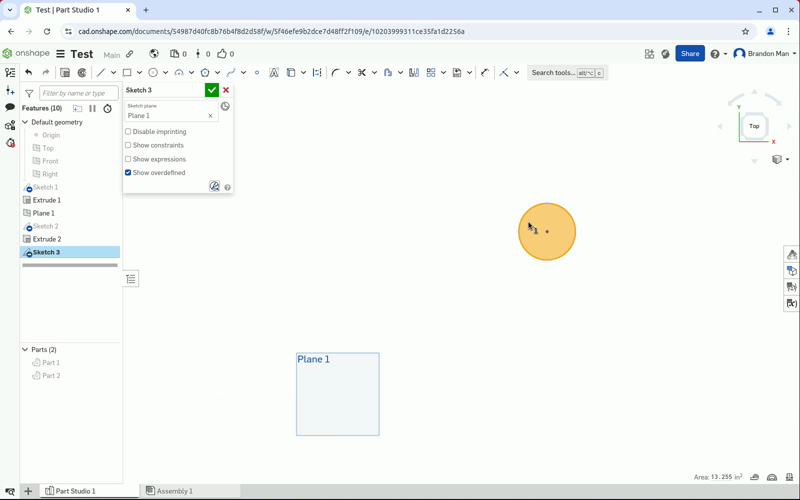
scroll(-6)
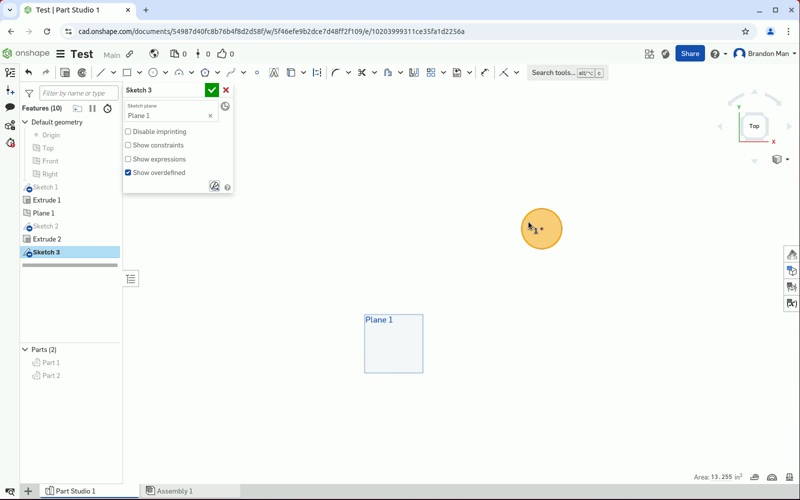
scroll(-6)
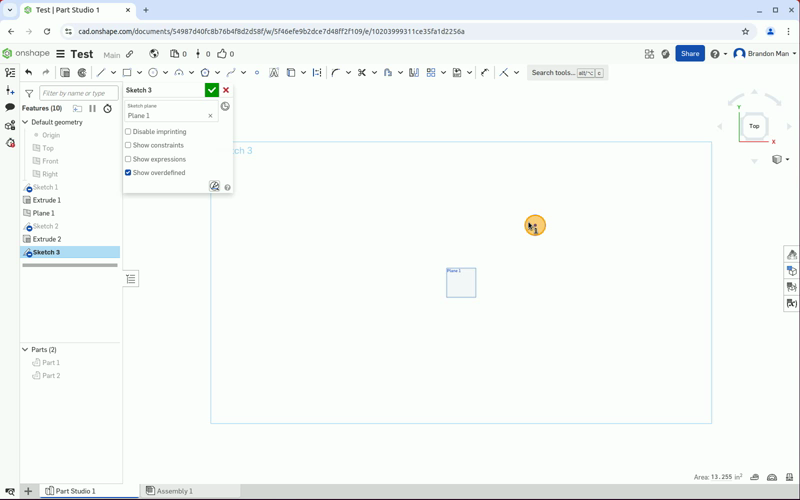
mouse_move(73, 352)
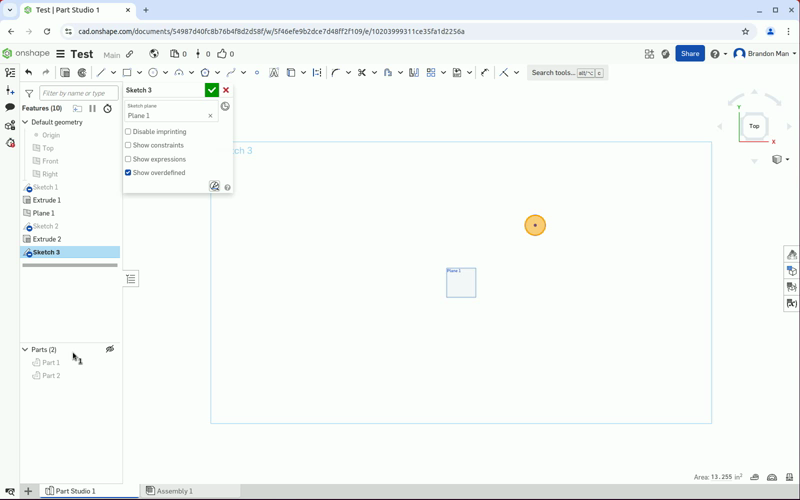
key(shift+y)
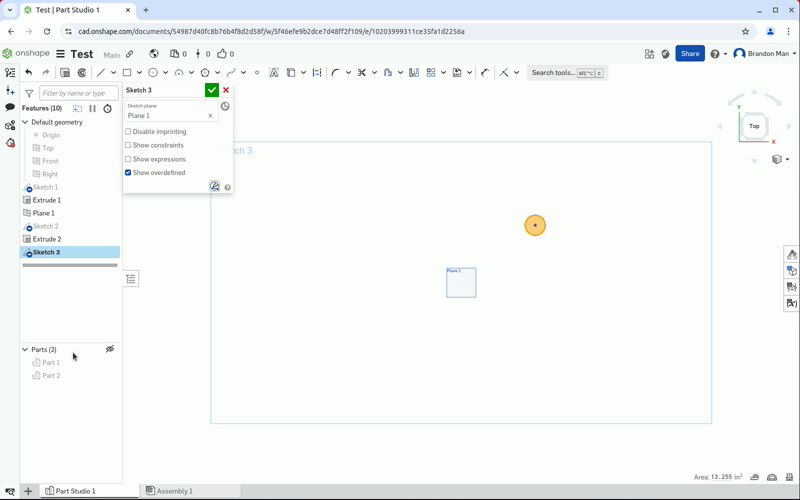
key(shift+e)
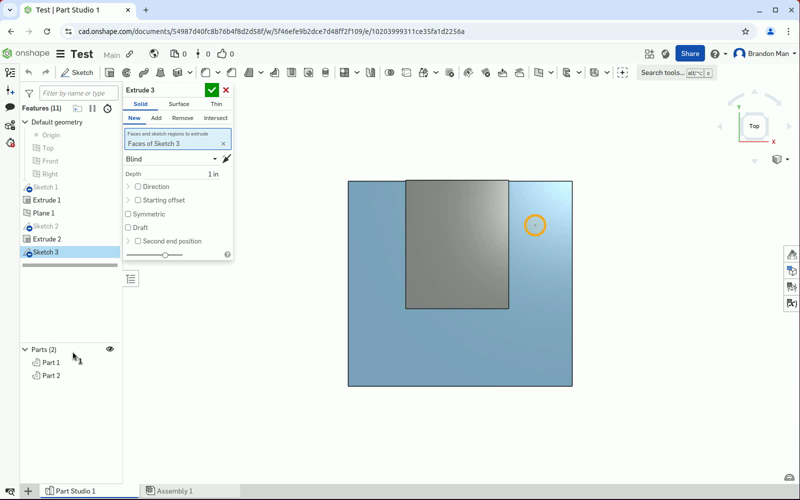
mouse_move(143, 106)
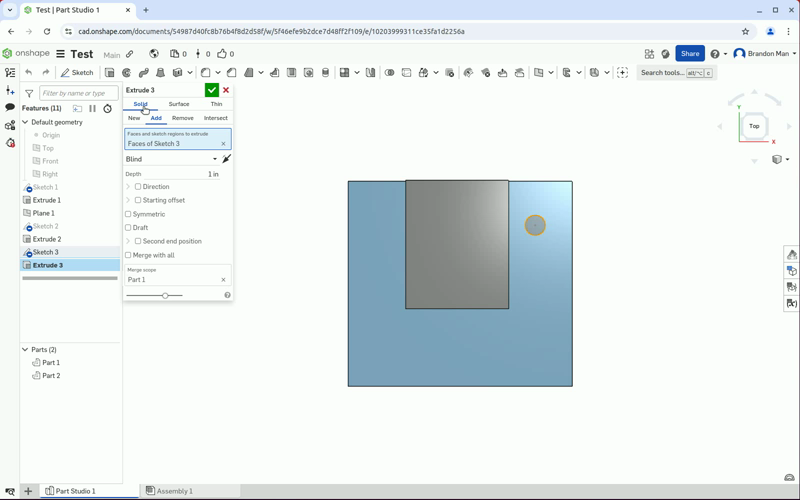
click(143, 106)
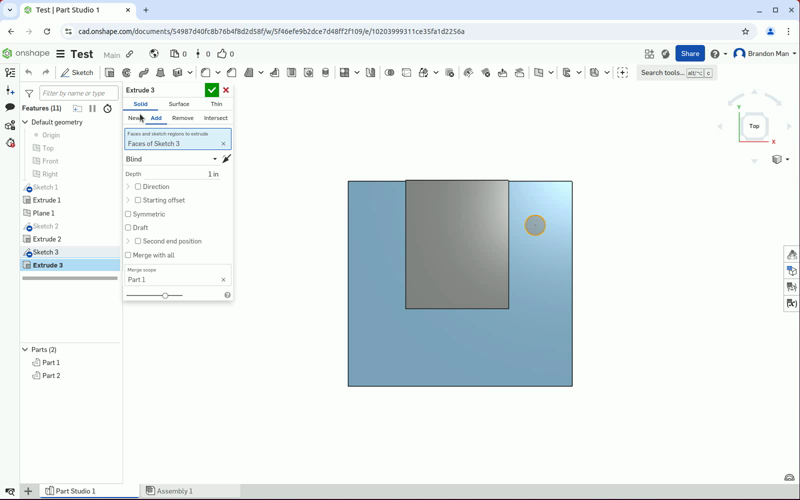
mouse_move(137, 120)
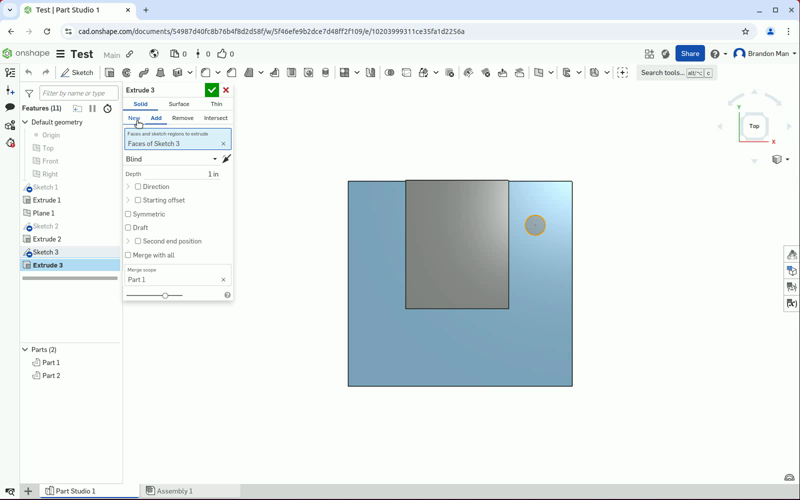
click(137, 120)
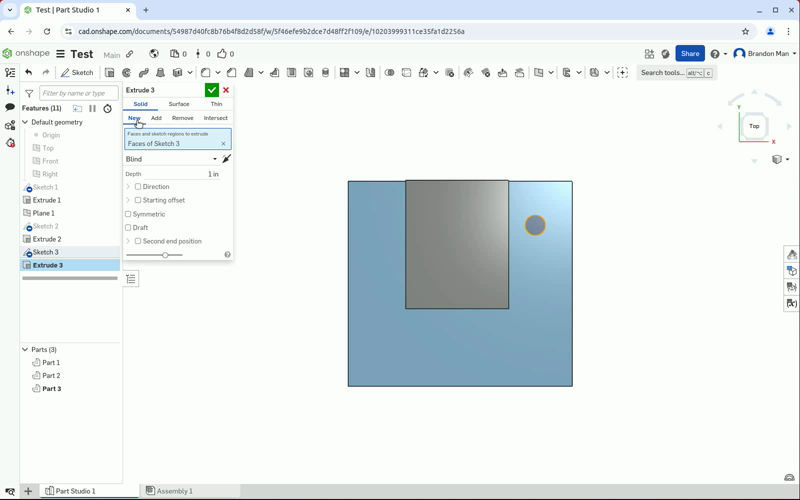
key(tab, 4)
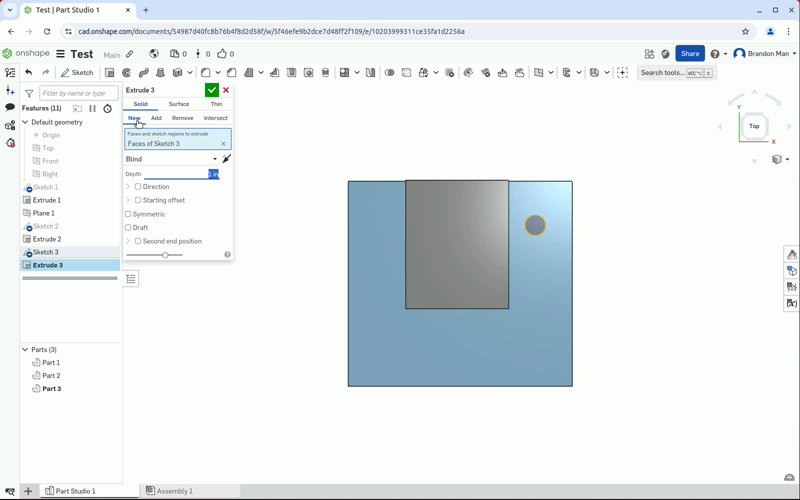
text(7.943)
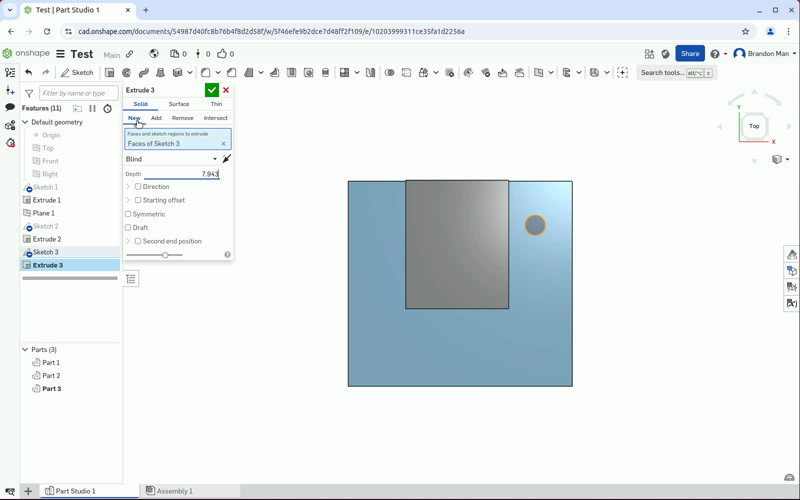
key(enter)
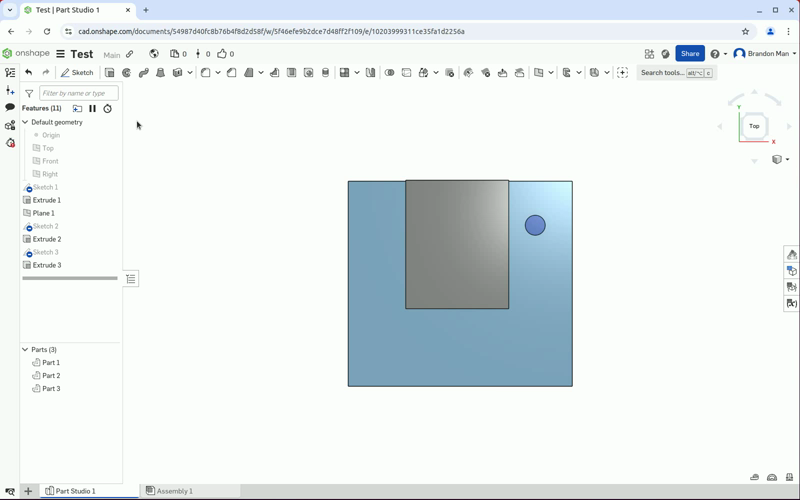
key(shift+h)
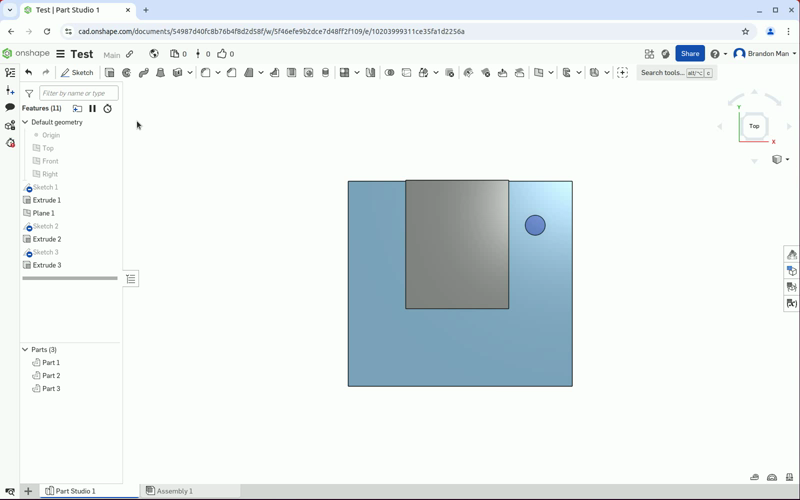
key(shift+h)
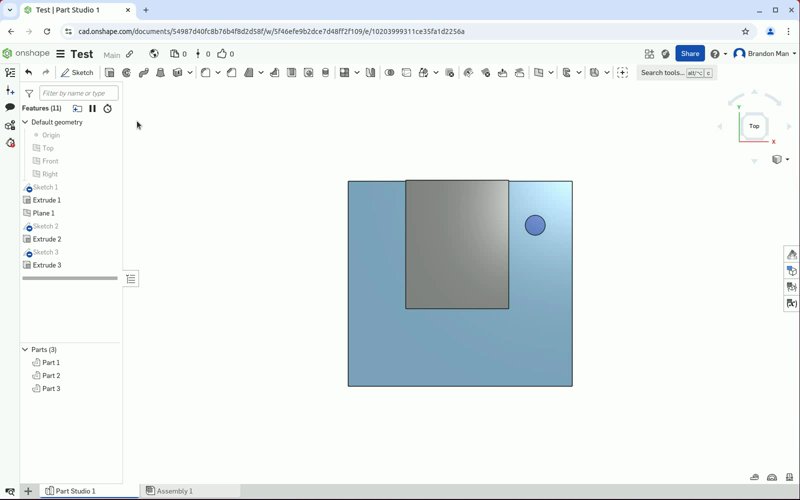
mouse_move(73, 189)
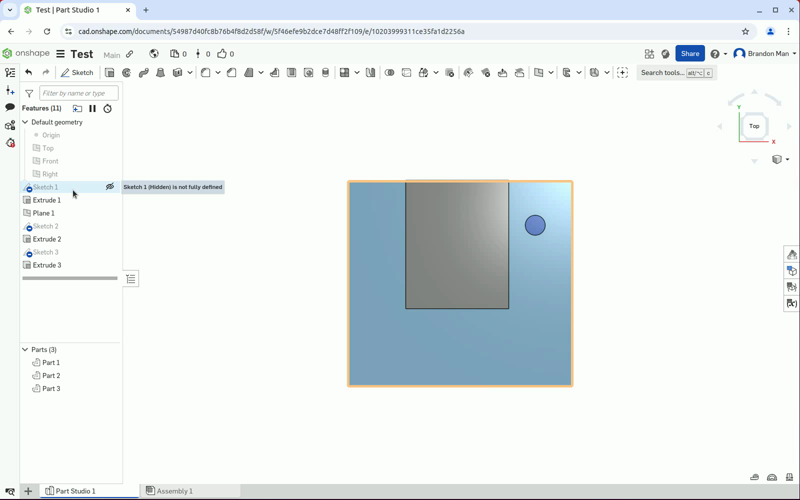
click(73, 189)
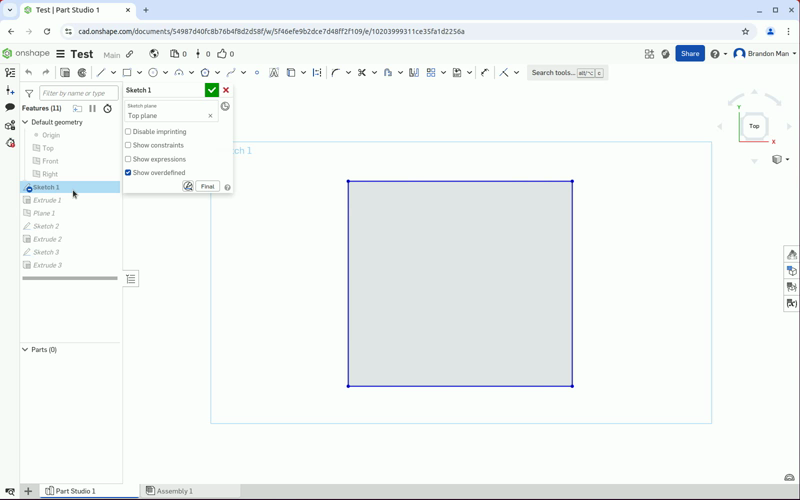
mouse_move(229, 92)
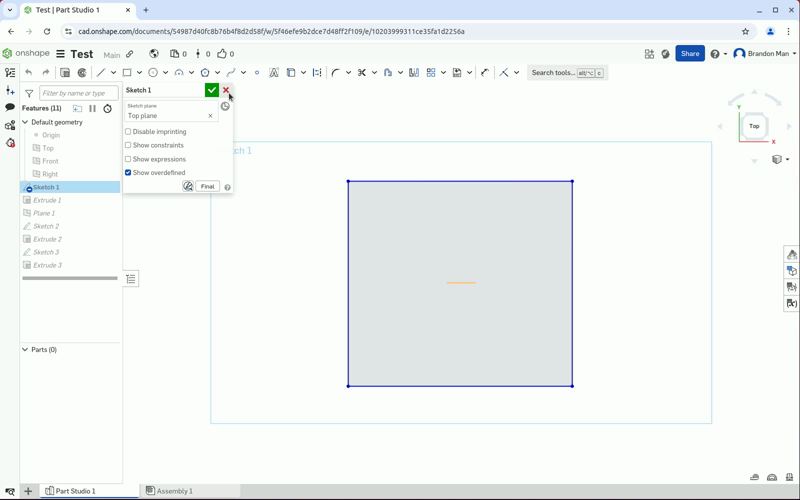
click(229, 92)
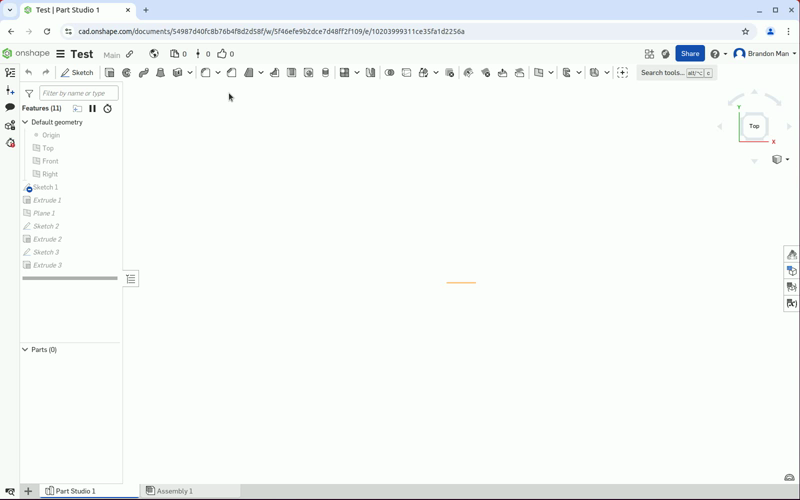
key(shift+s)
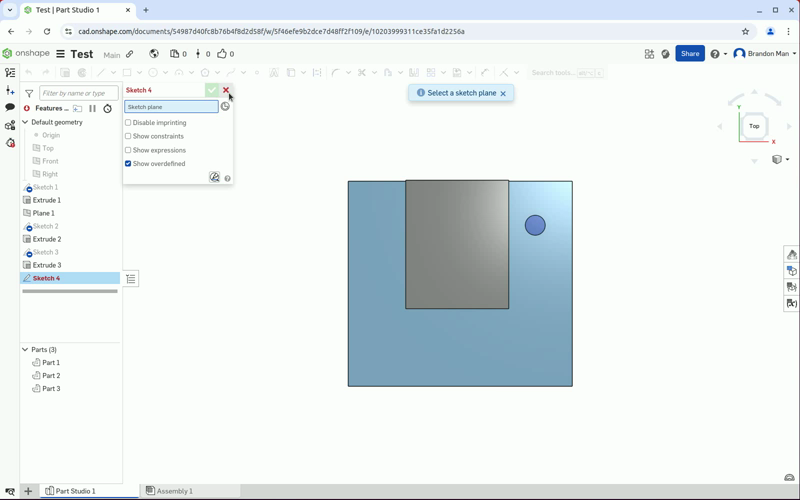
mouse_move(73, 215)
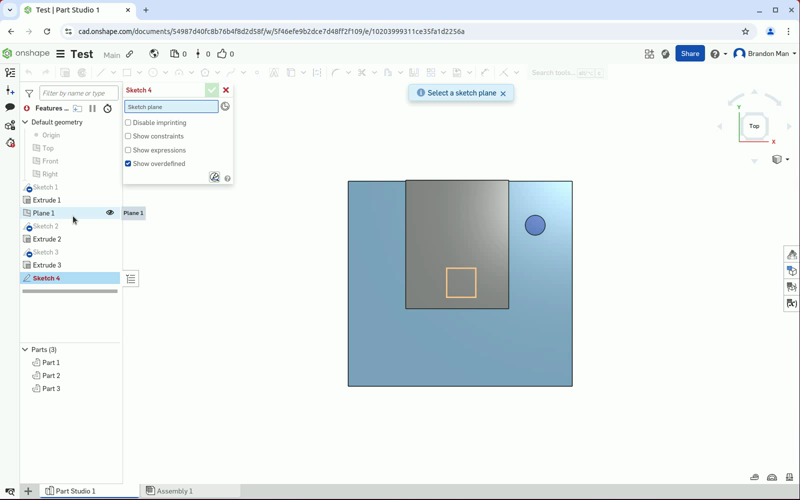
click(73, 215)
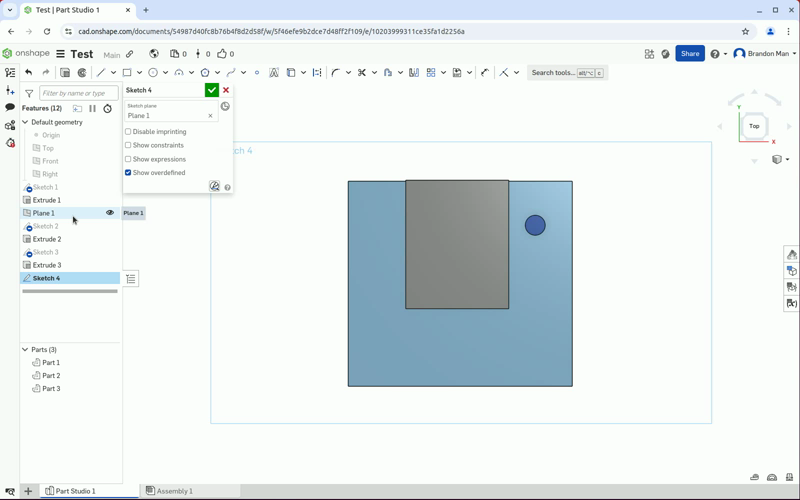
mouse_move(73, 352)
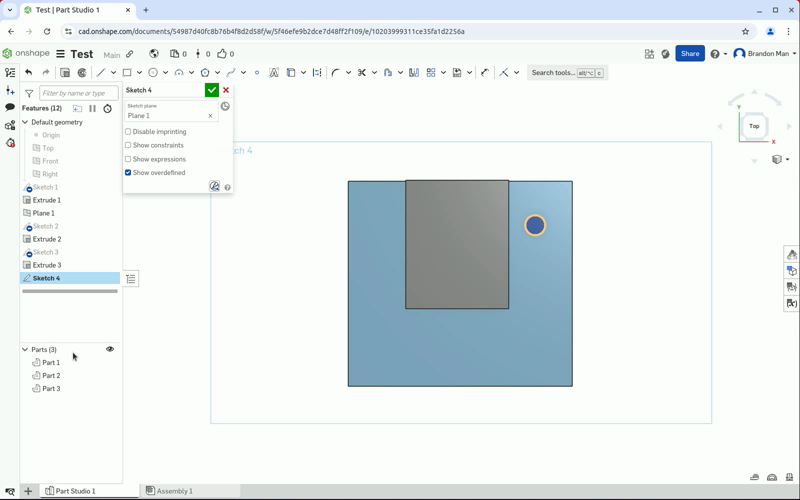
key(y)
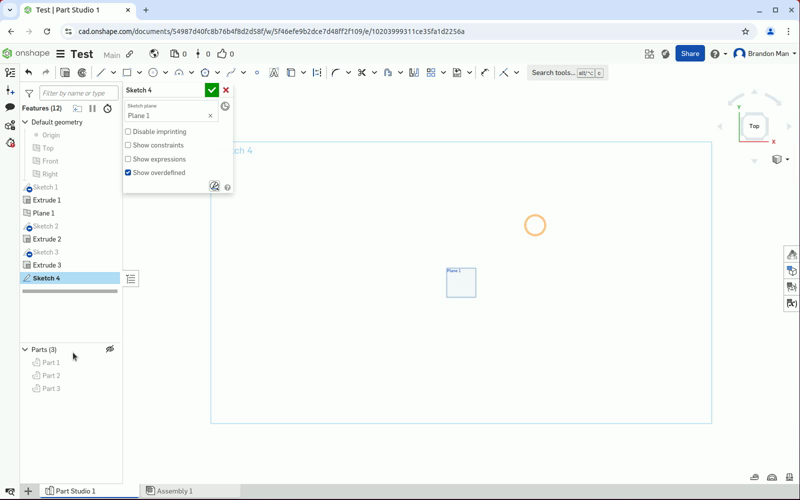
key(c)
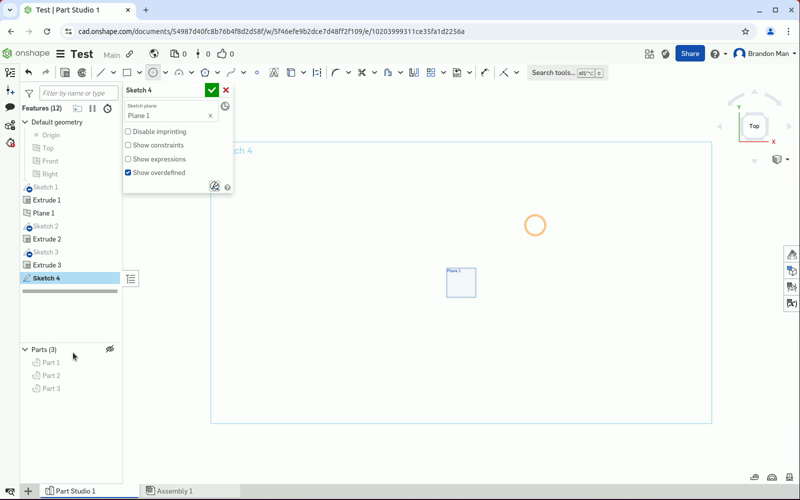
key_down(shift)
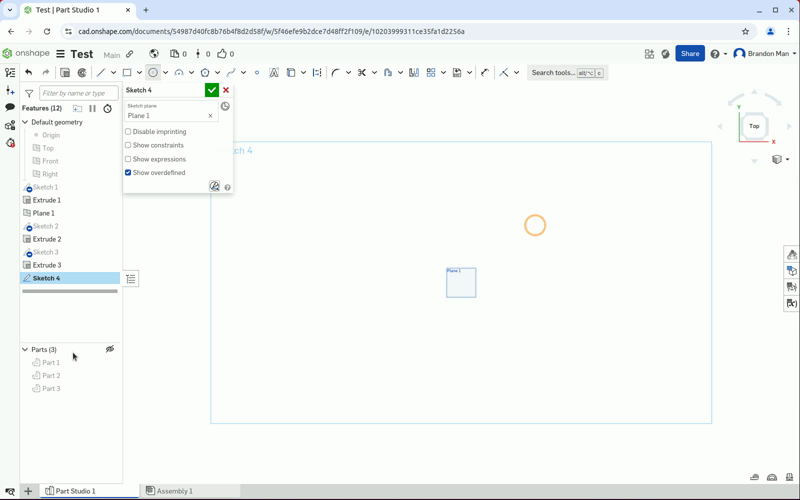
mouse_move(535, 257)
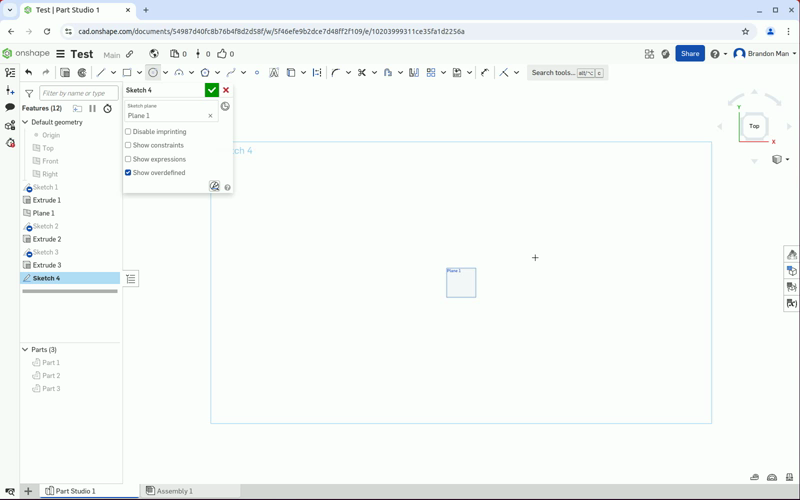
click(535, 257)
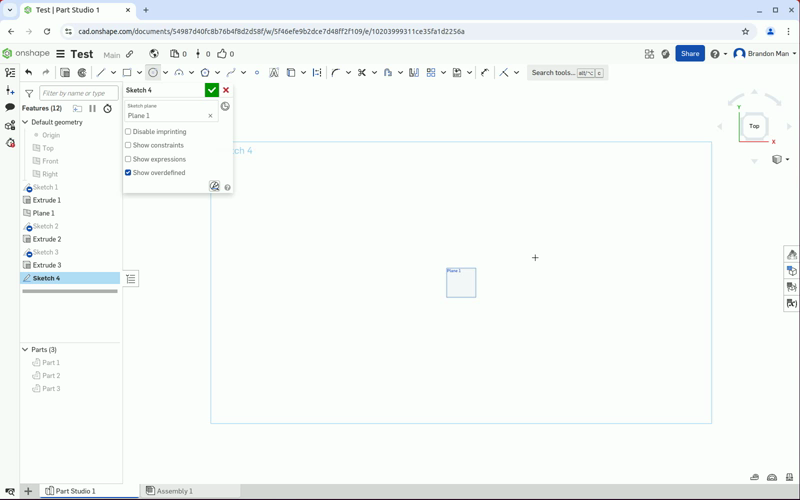
key_up(shift)
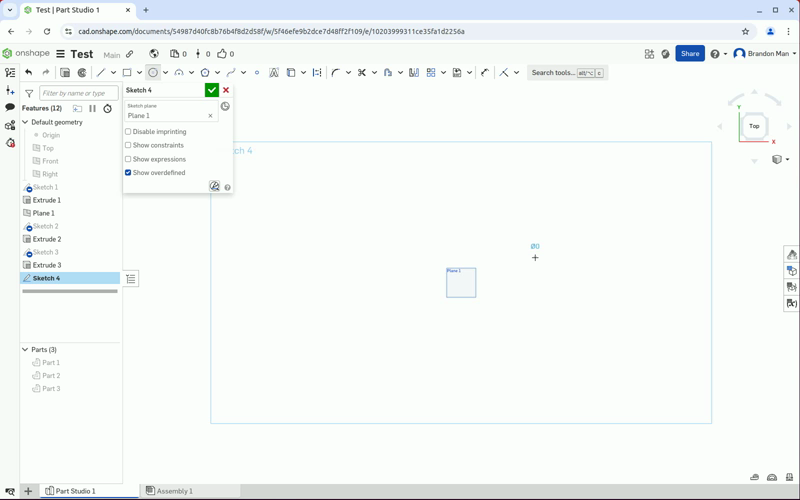
mouse_move(545, 257)
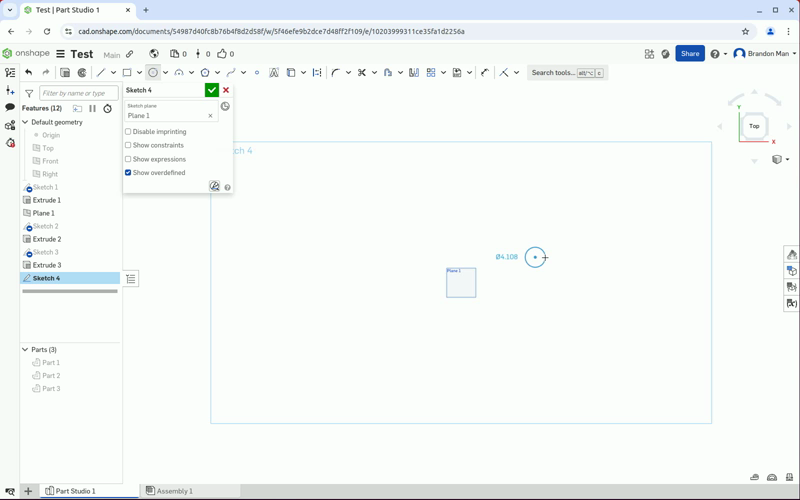
click(545, 257)
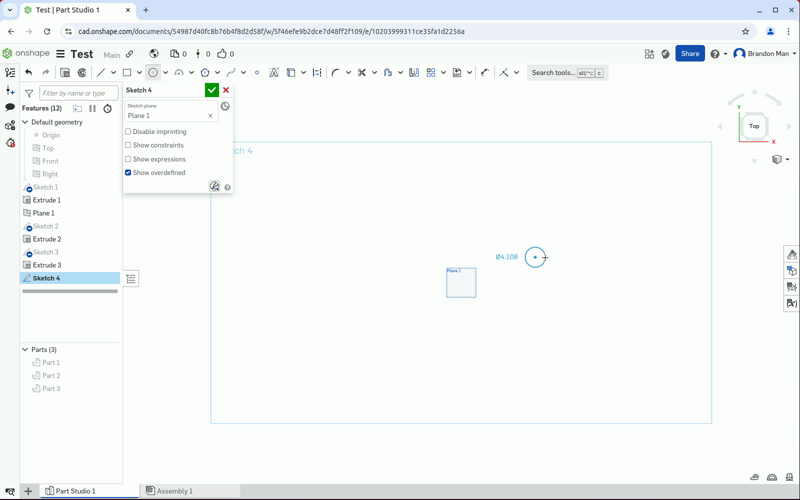
key(esc)
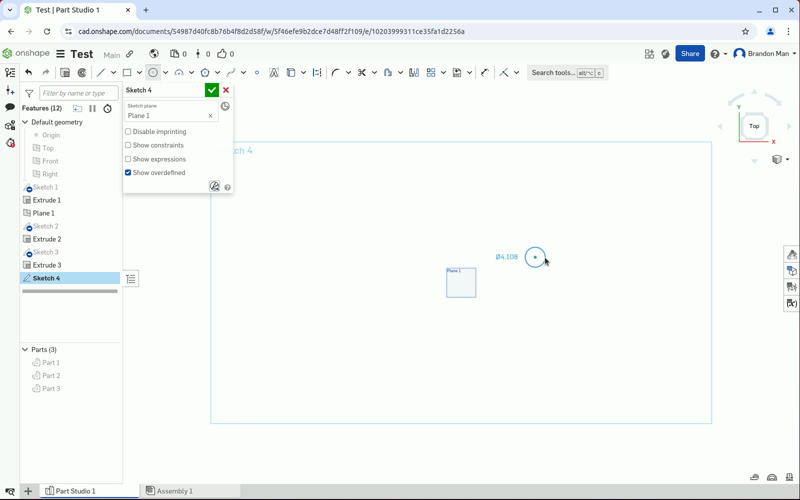
mouse_move(532, 260)
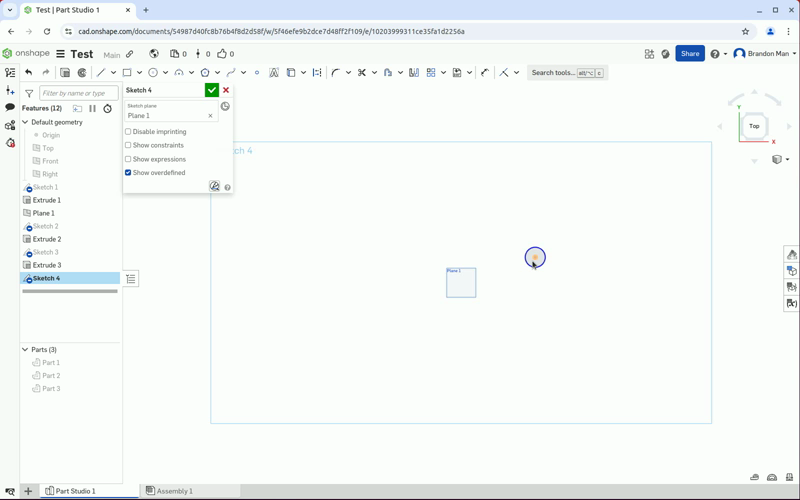
scroll(6)
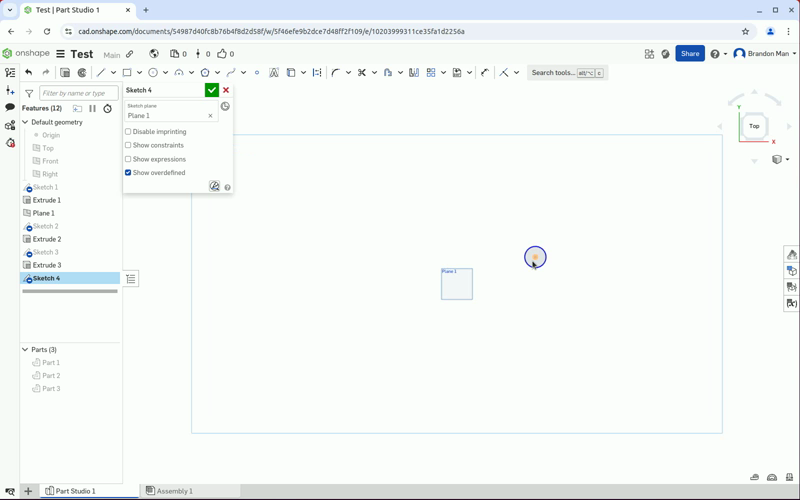
scroll(6)
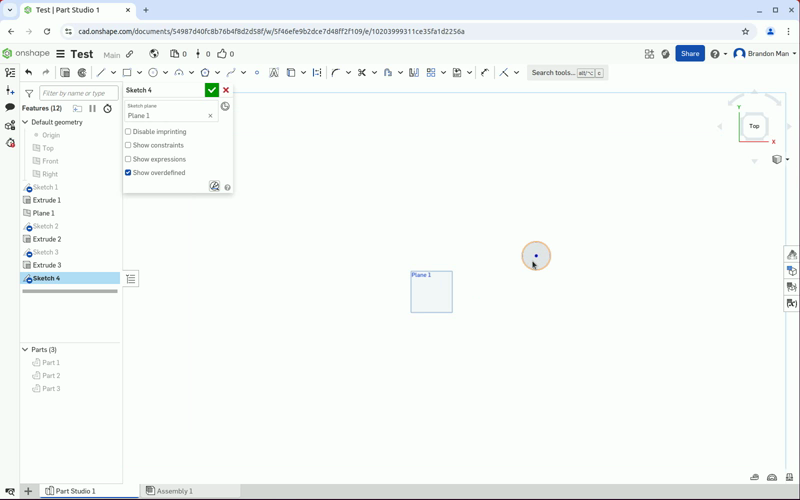
scroll(6)
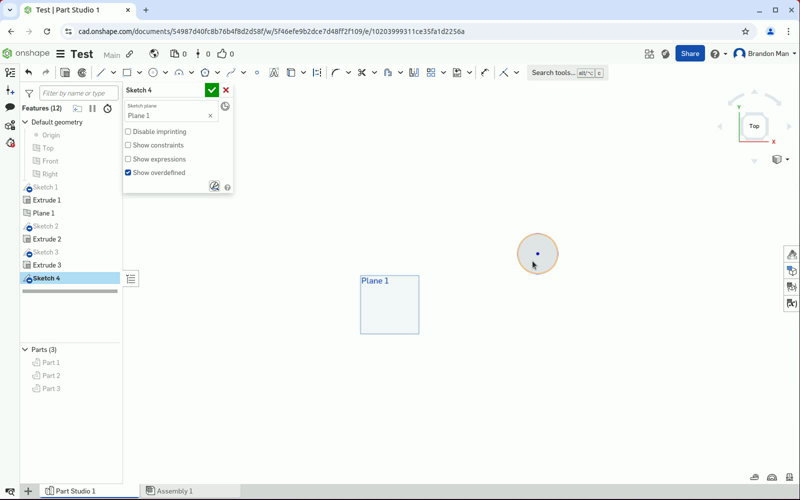
scroll(6)
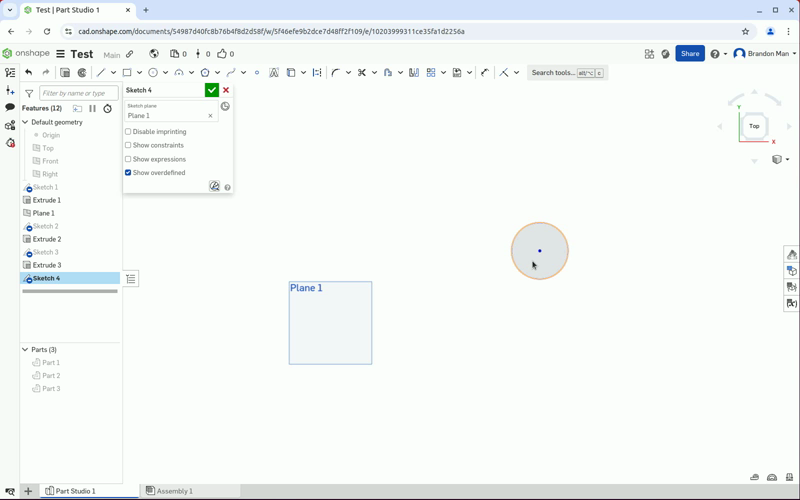
scroll(6)
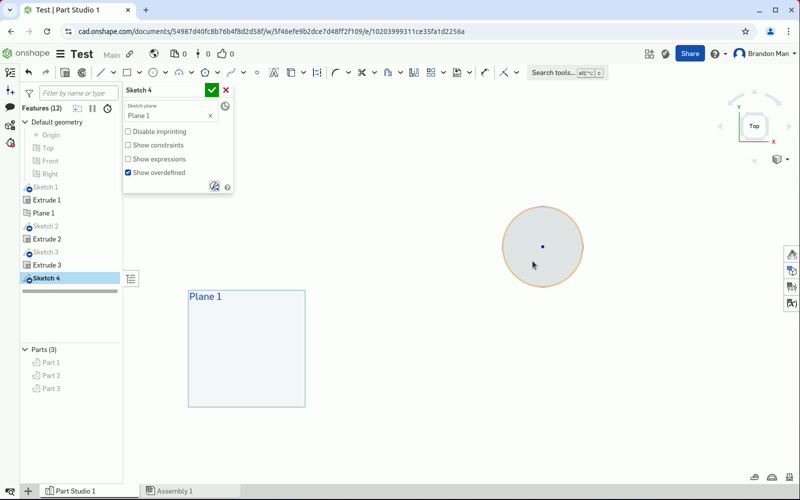
scroll(6)
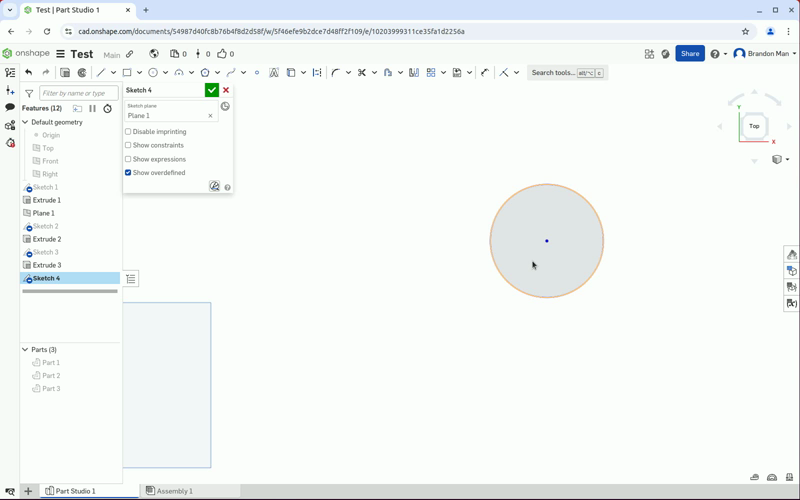
scroll(6)
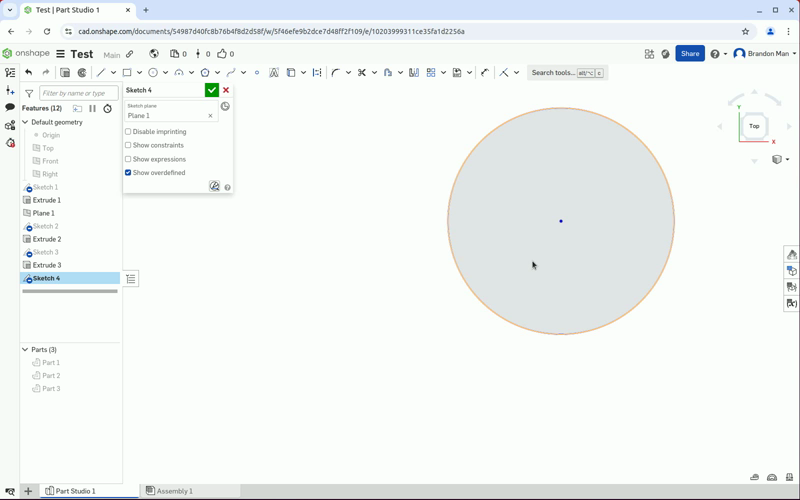
click(532, 260)
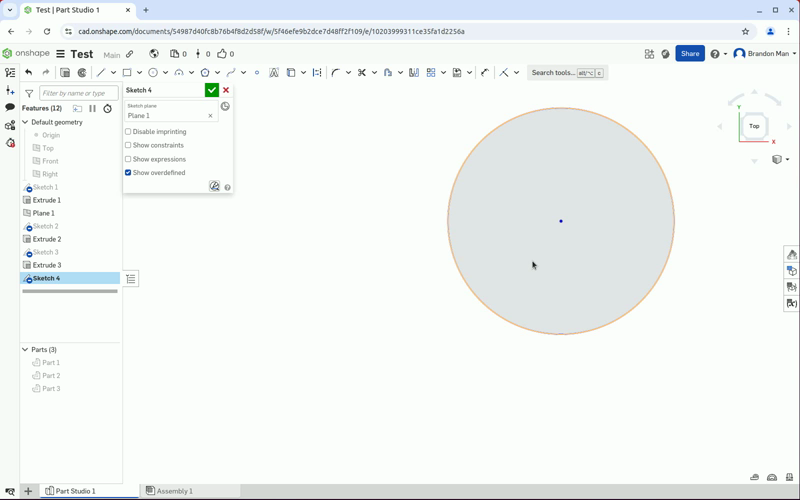
scroll(-6)
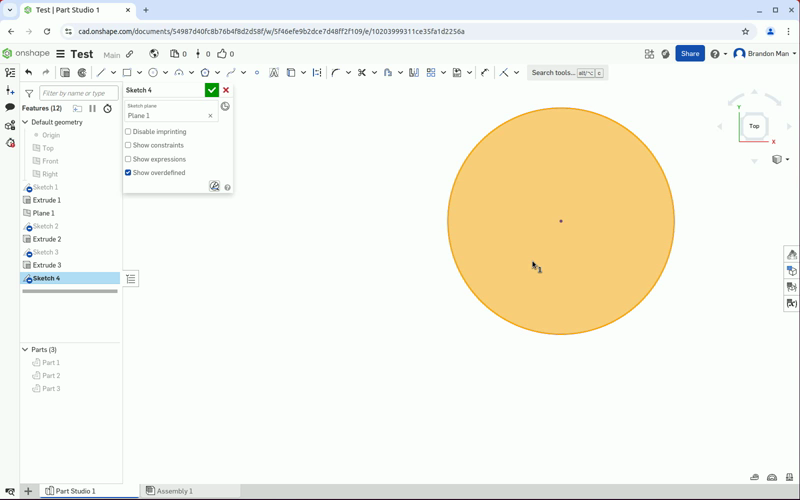
scroll(-6)
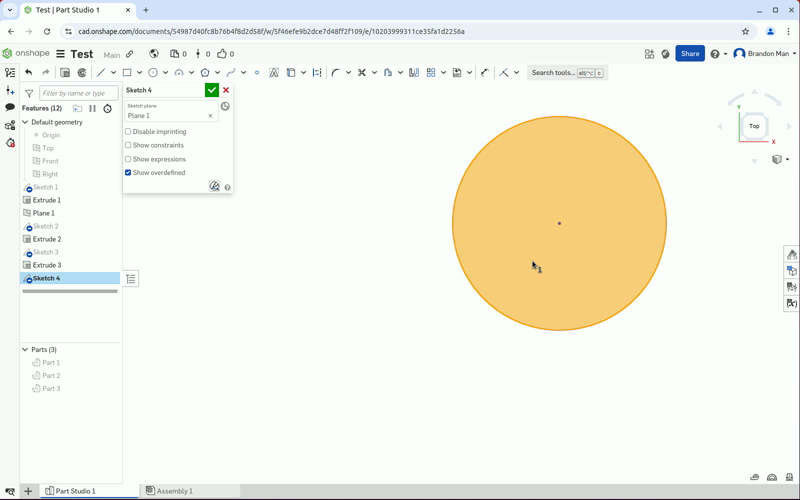
scroll(-6)
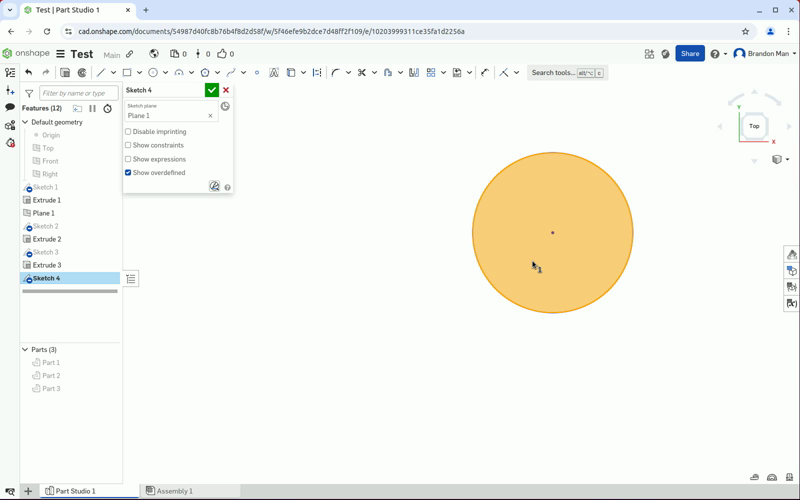
scroll(-6)
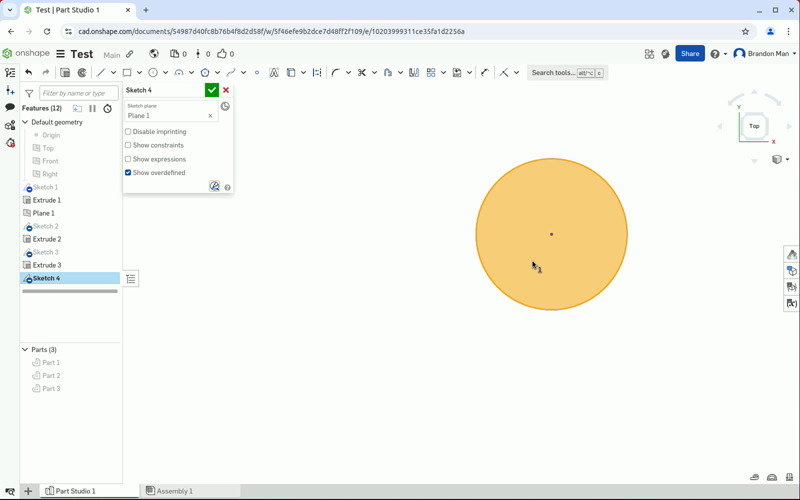
scroll(-6)
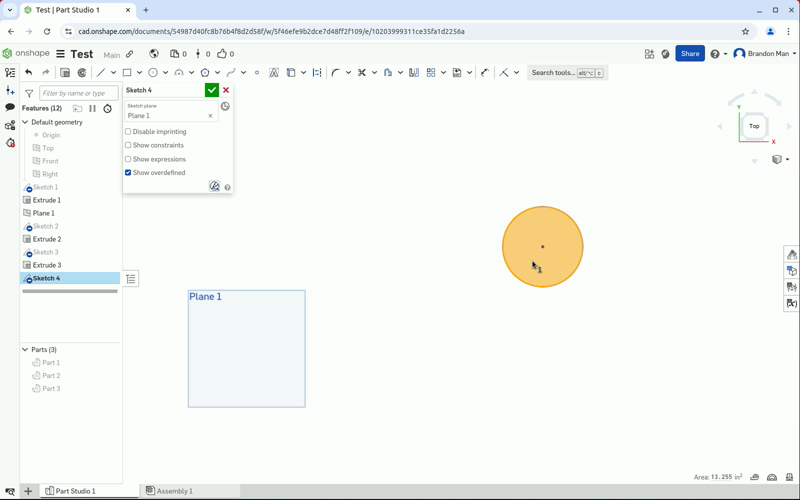
scroll(-6)
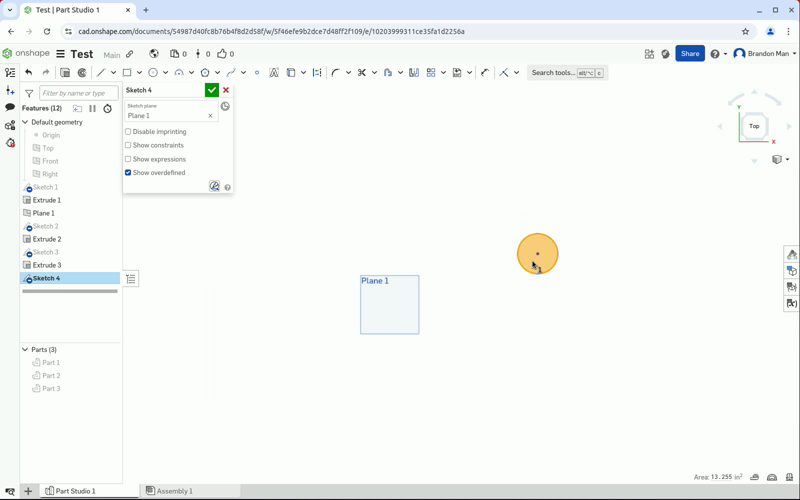
scroll(-6)
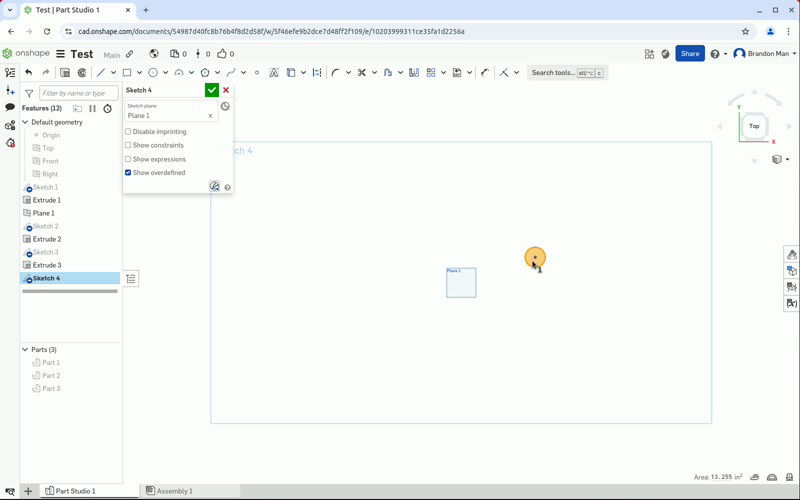
mouse_move(73, 352)
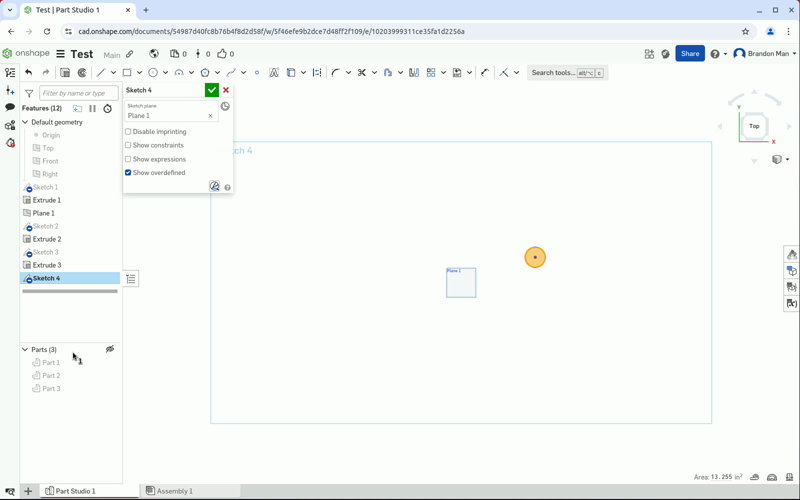
key(shift+y)
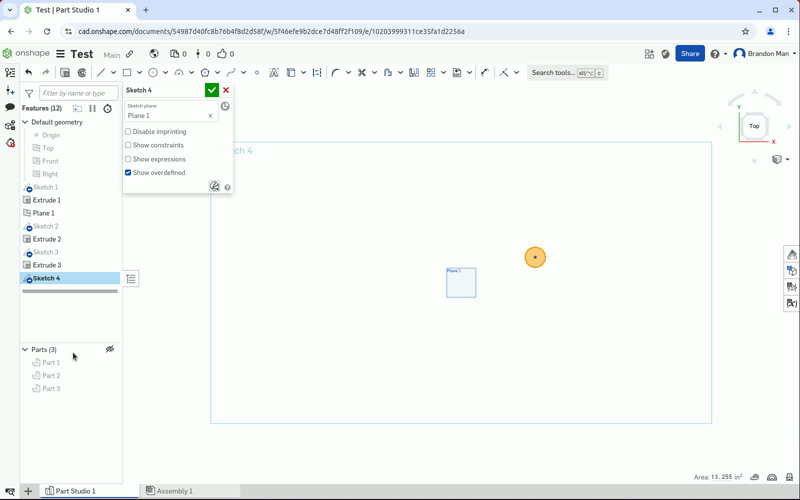
key(shift+e)
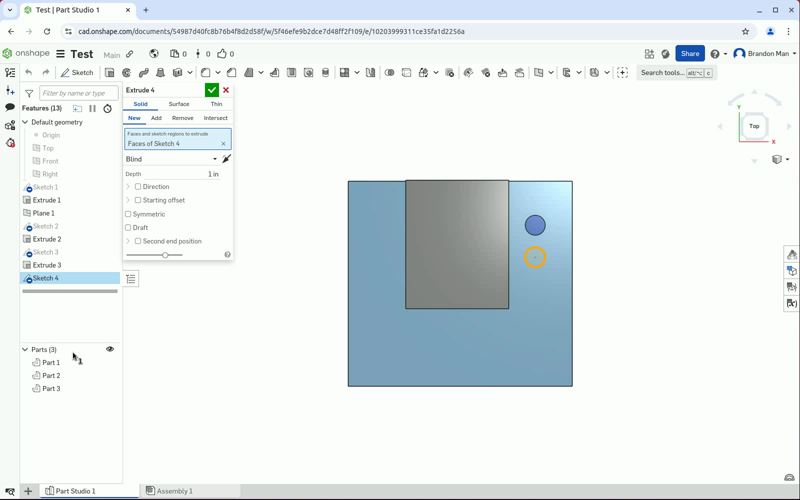
mouse_move(143, 106)
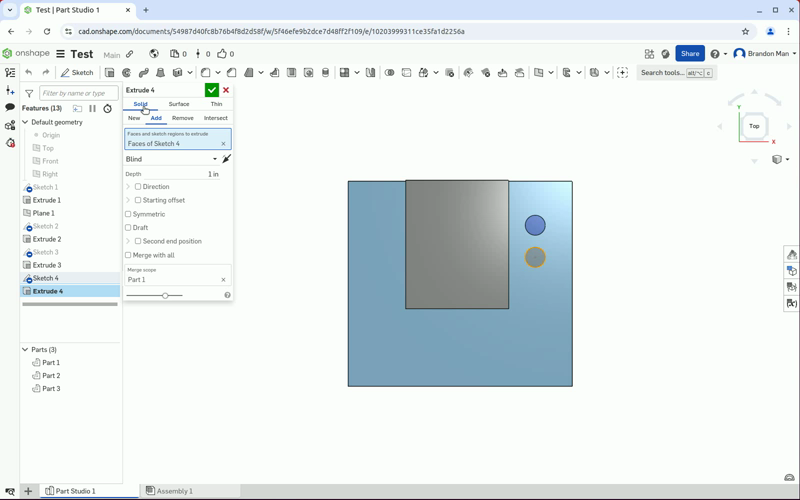
click(143, 106)
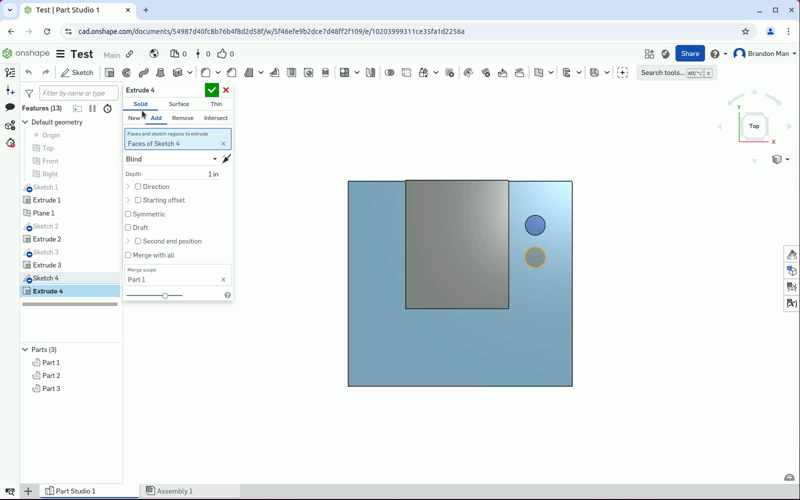
mouse_move(137, 120)
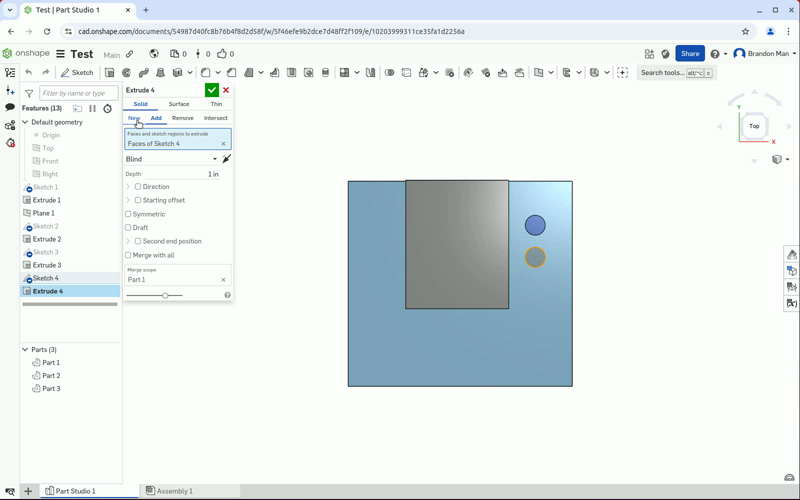
click(137, 120)
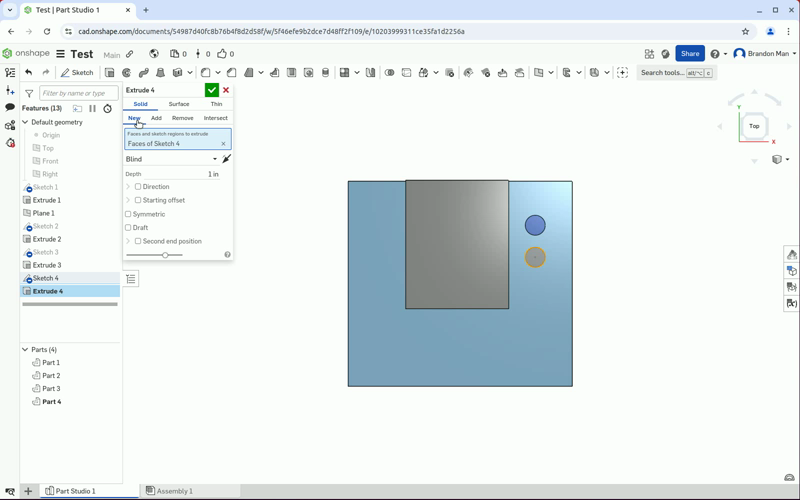
key(tab, 4)
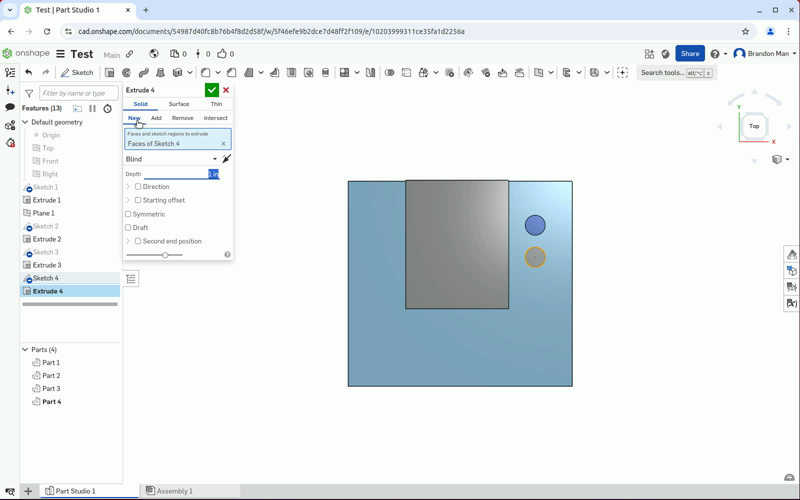
text(7.943)
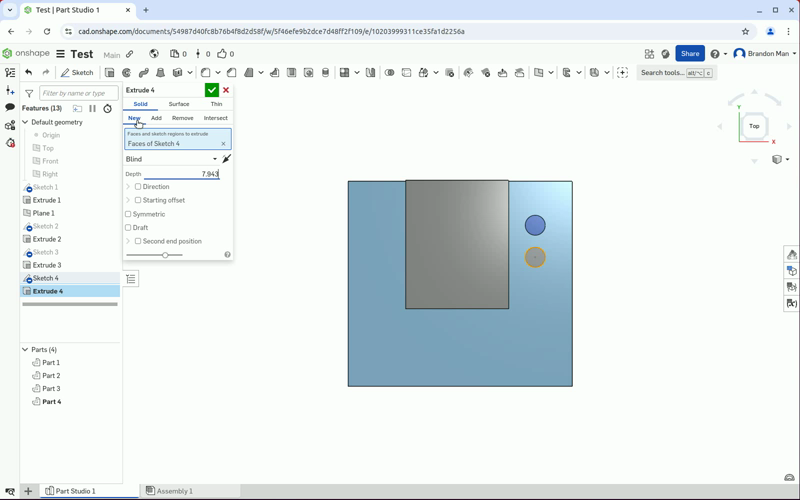
key(enter)
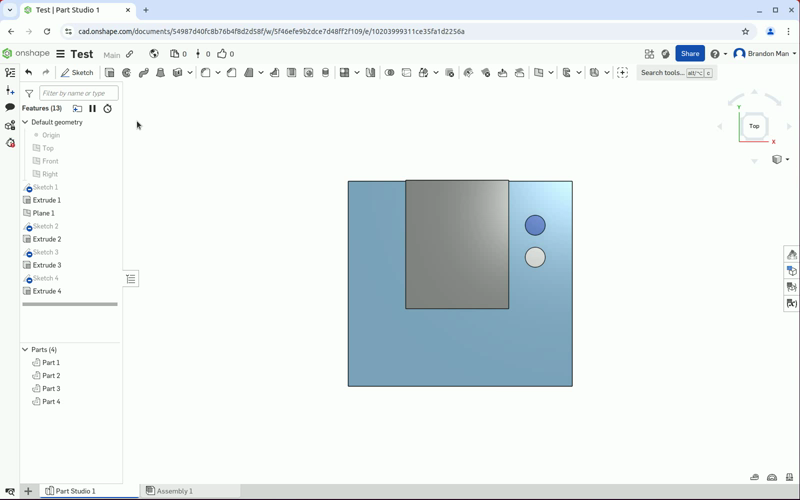
key(shift+h)
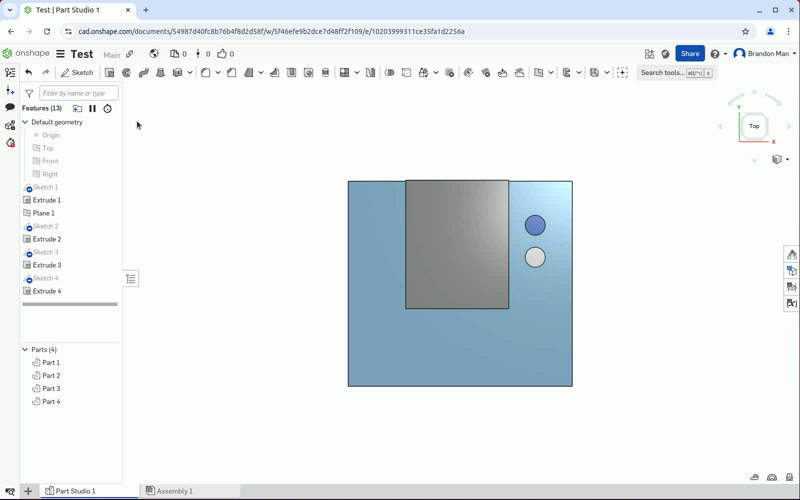
key(shift+h)
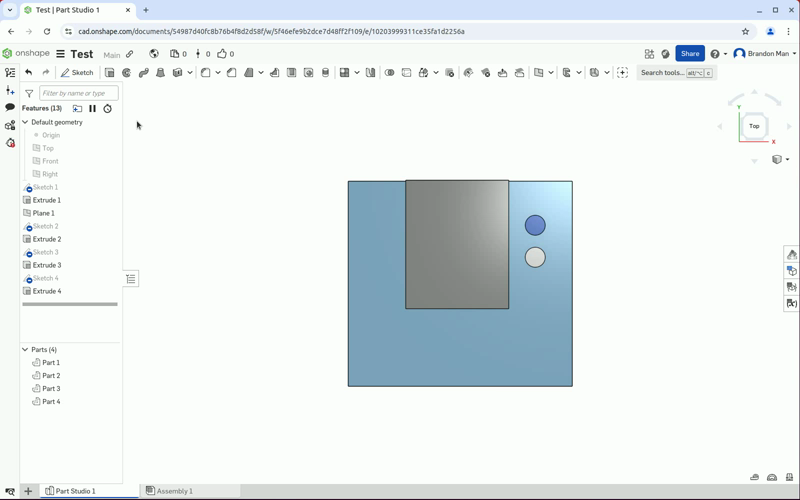
mouse_move(73, 189)
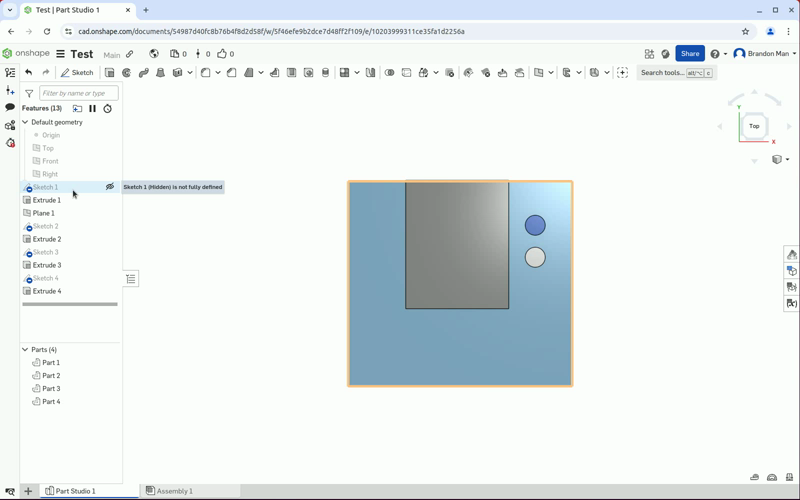
click(73, 189)
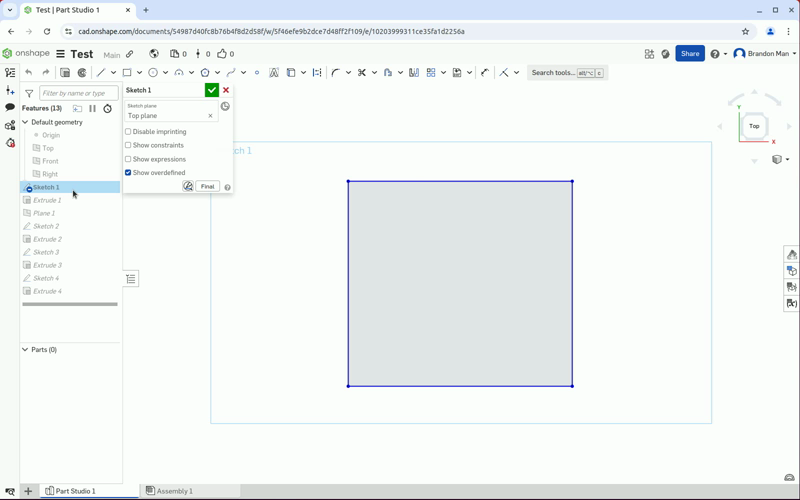
mouse_move(229, 92)
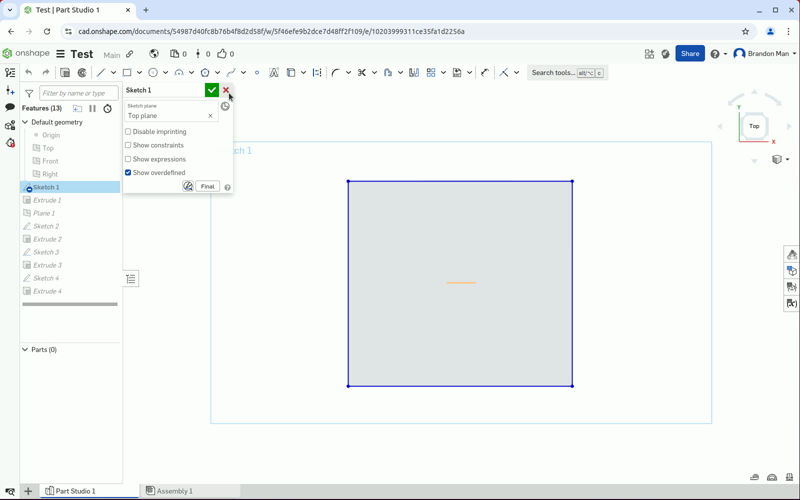
click(229, 92)
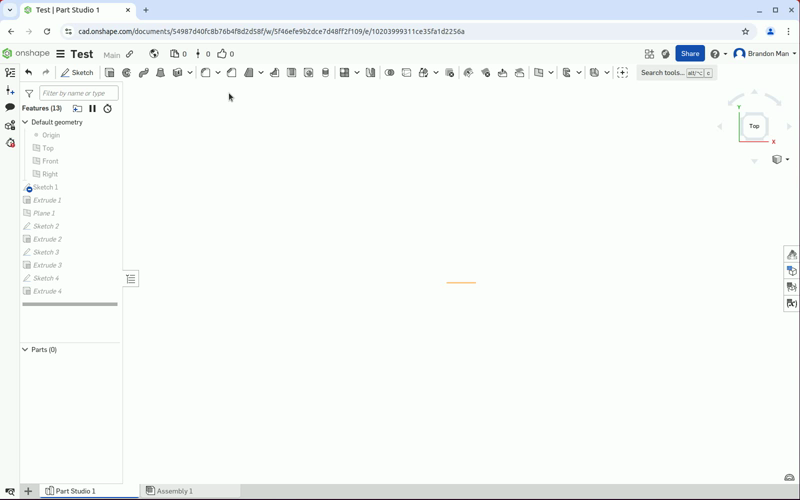
key(shift+s)
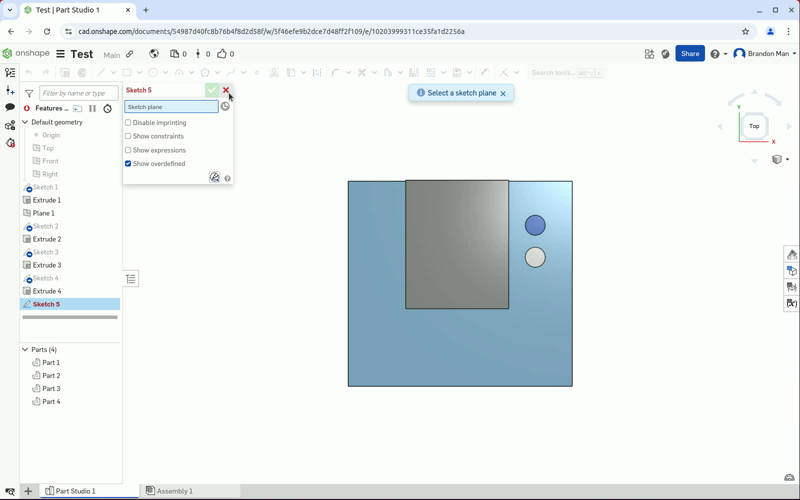
mouse_move(73, 215)
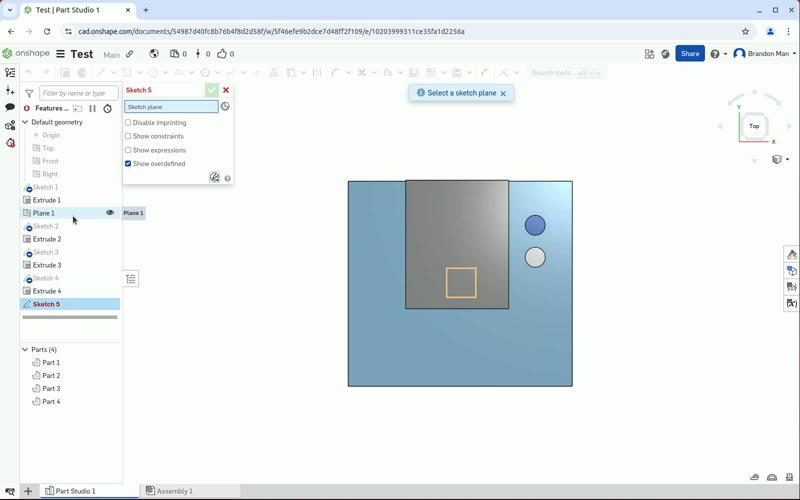
click(73, 215)
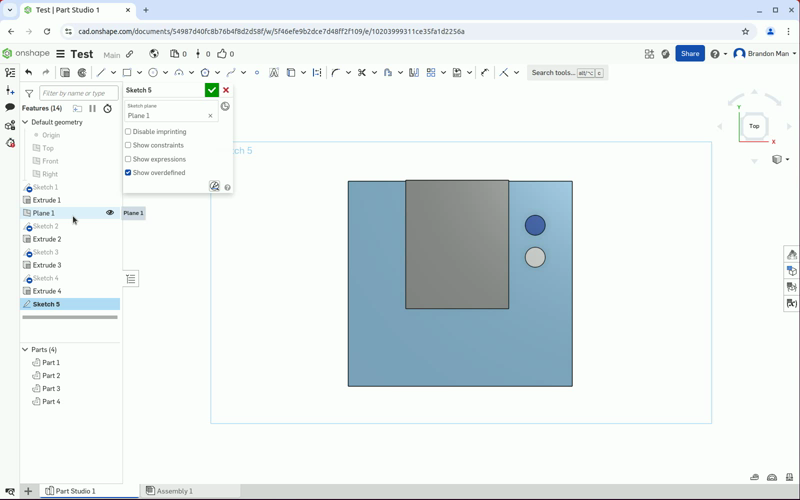
mouse_move(73, 352)
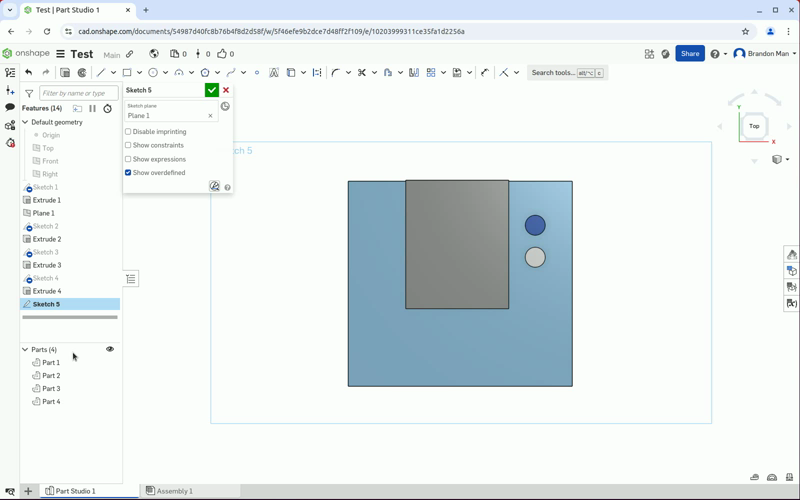
key(y)
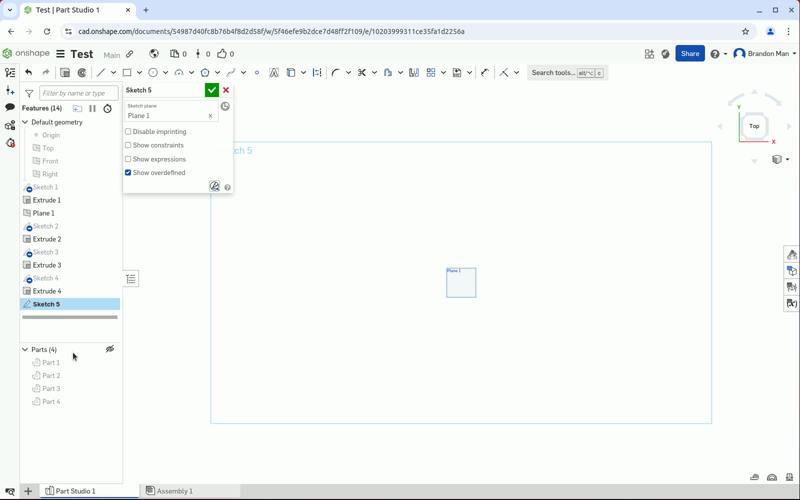
key(c)
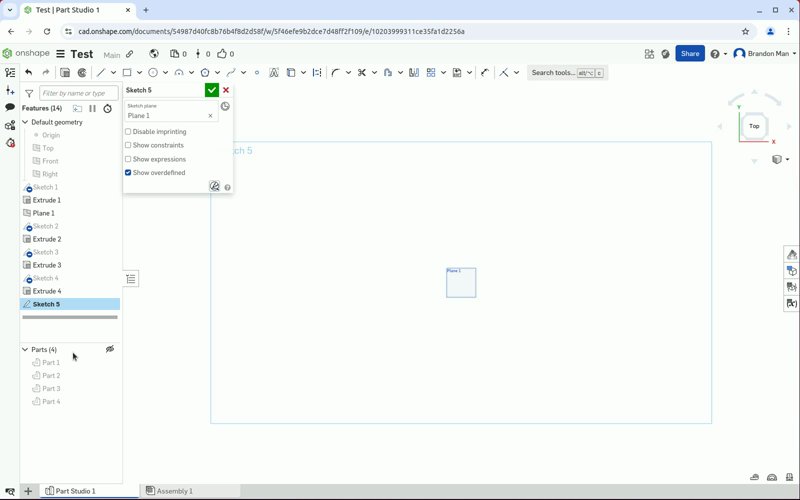
key_down(shift)
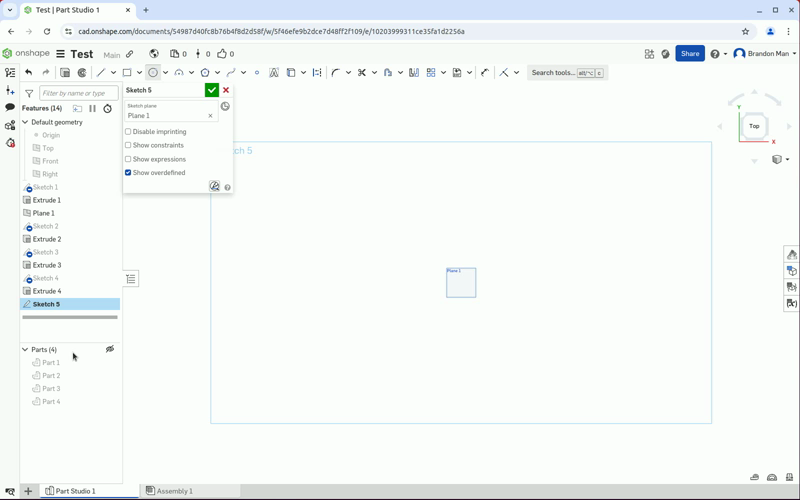
mouse_move(535, 288)
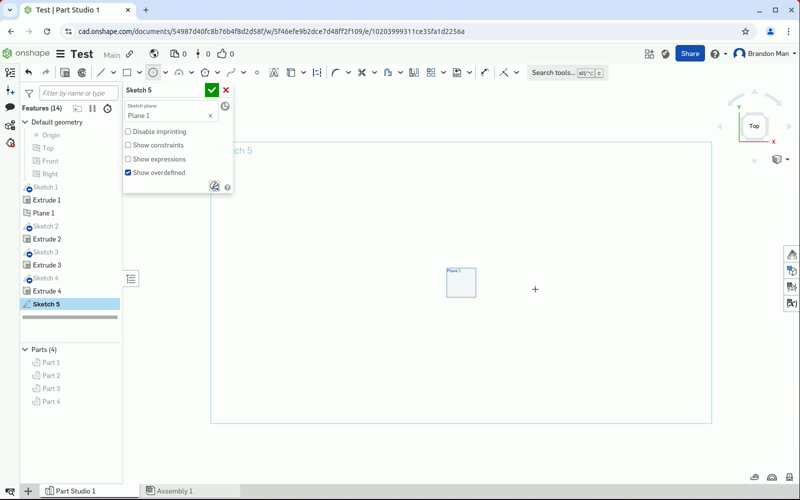
click(535, 288)
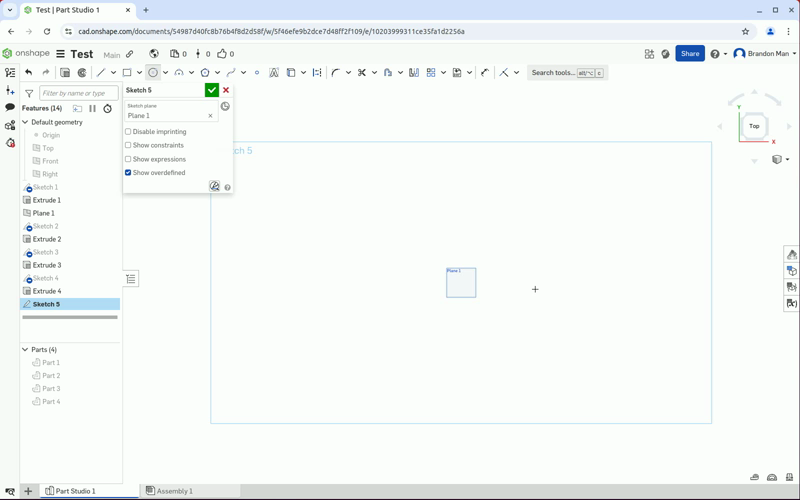
key_up(shift)
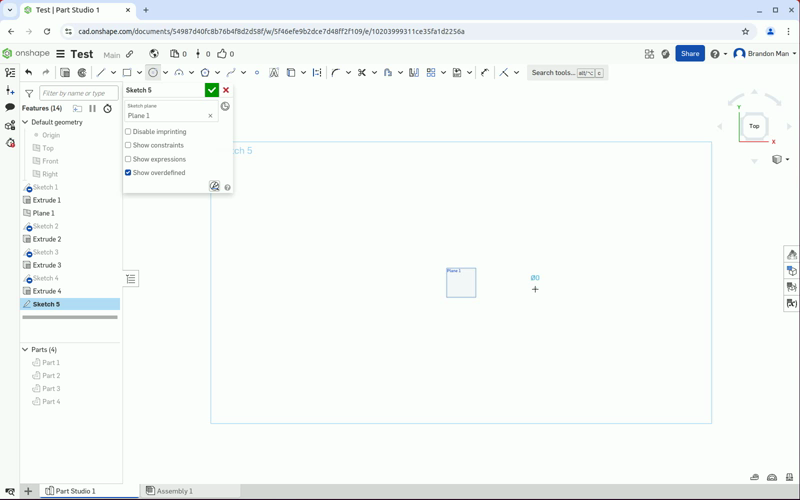
mouse_move(545, 288)
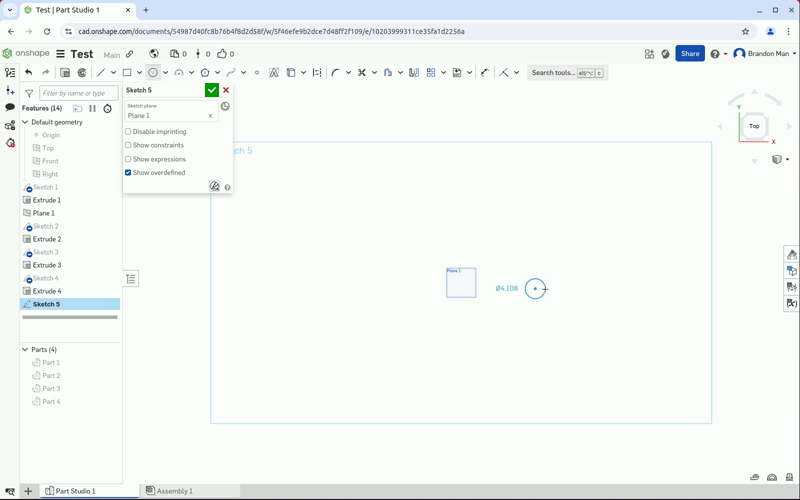
click(545, 288)
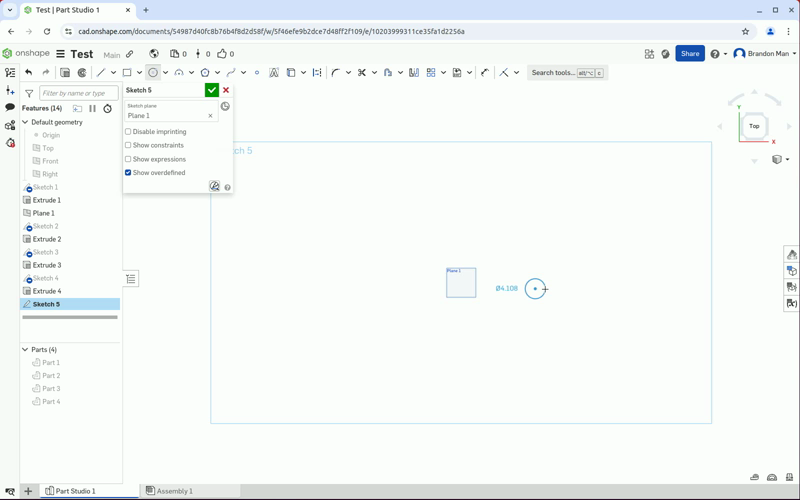
key(esc)
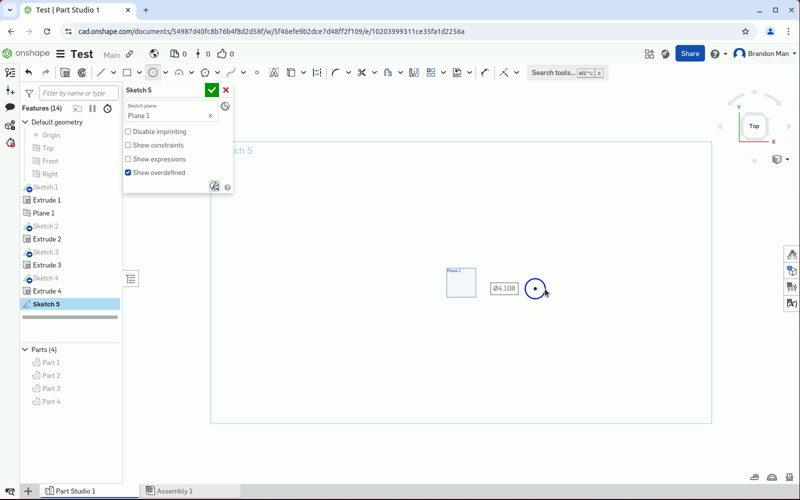
mouse_move(542, 291)
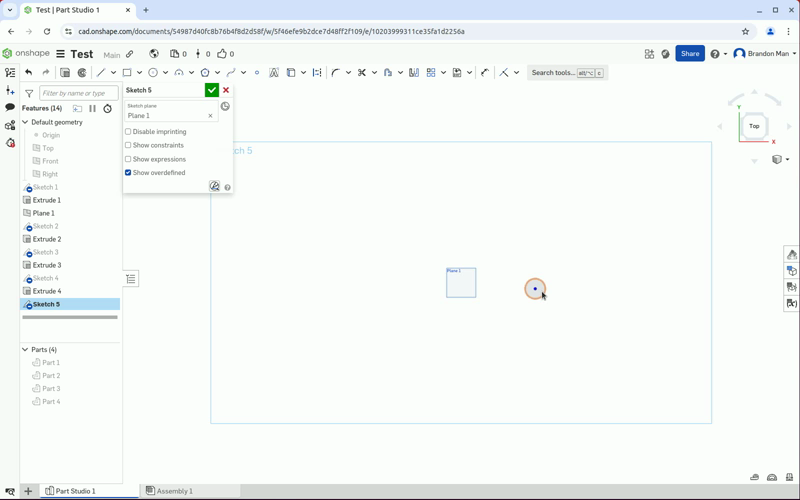
scroll(6)
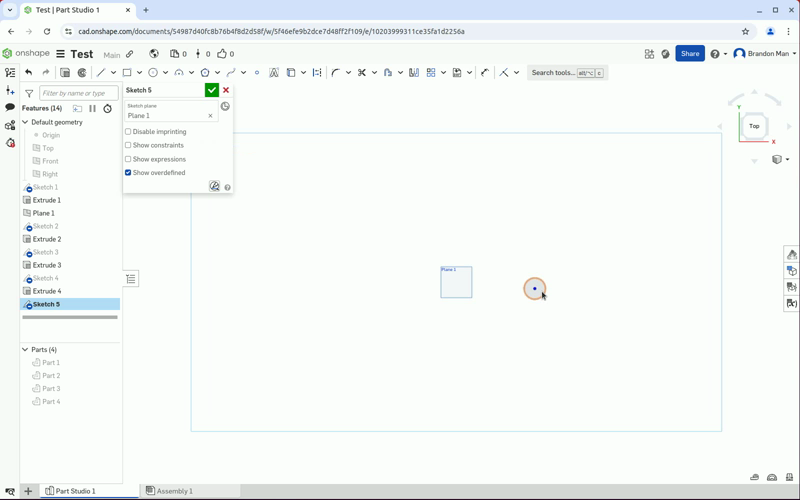
scroll(6)
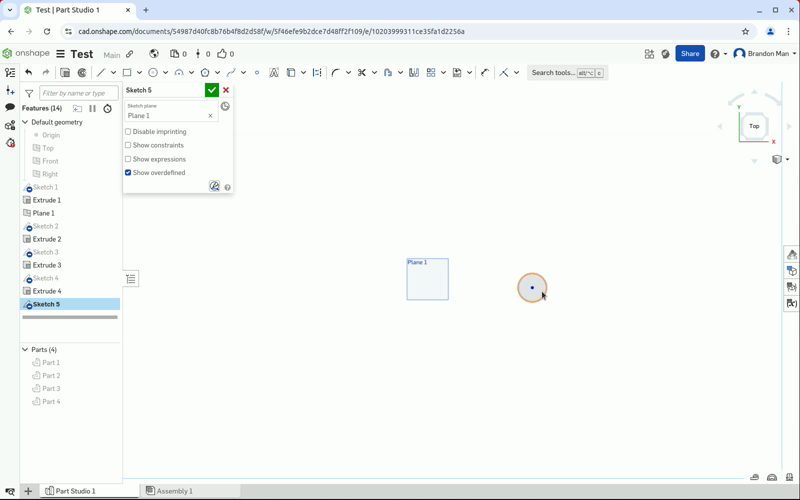
scroll(6)
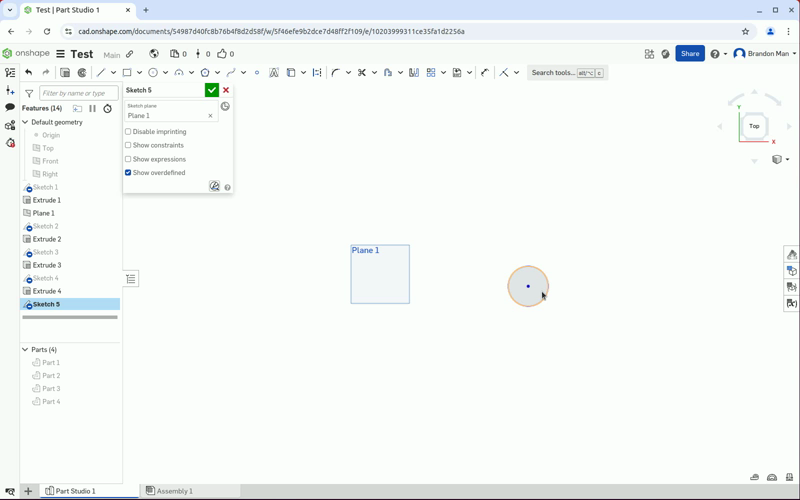
scroll(6)
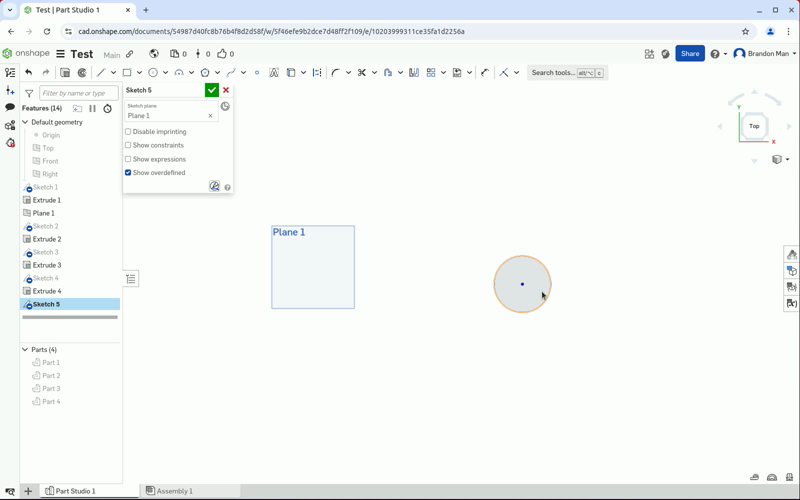
scroll(6)
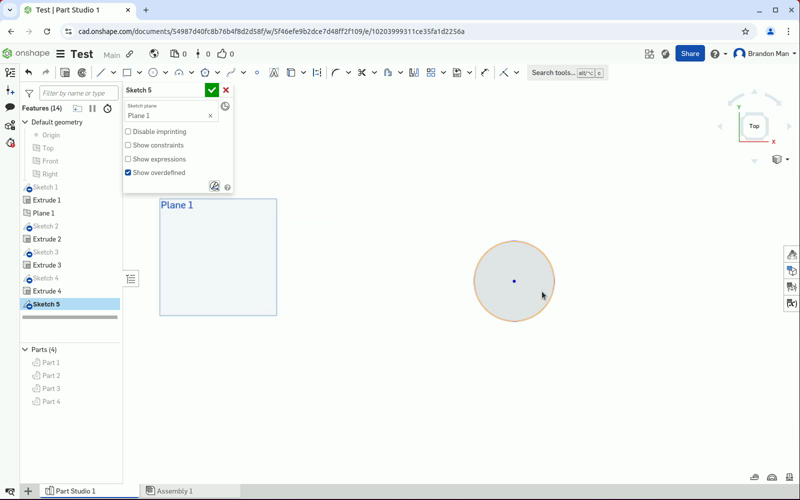
scroll(6)
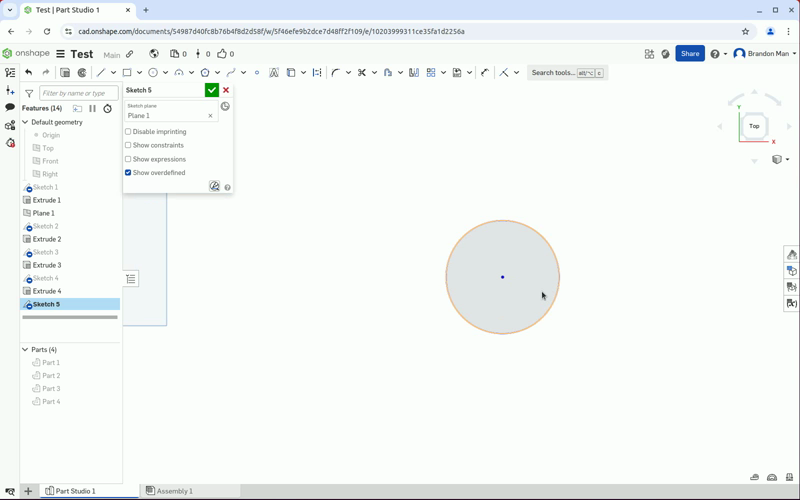
scroll(6)
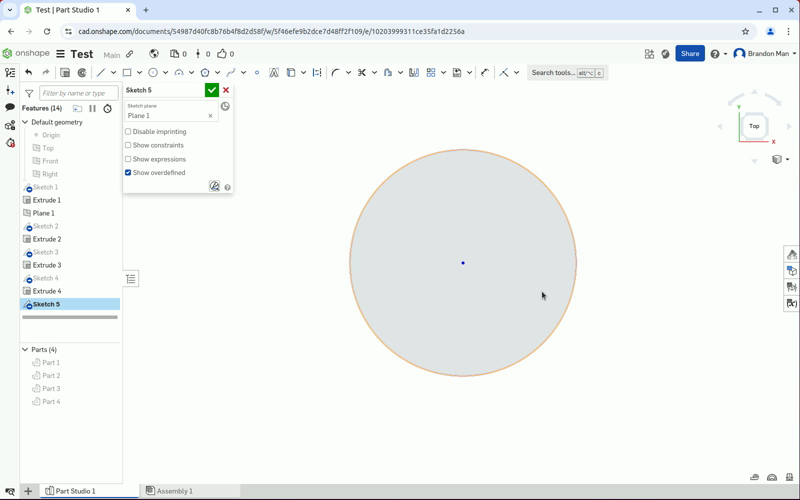
click(542, 291)
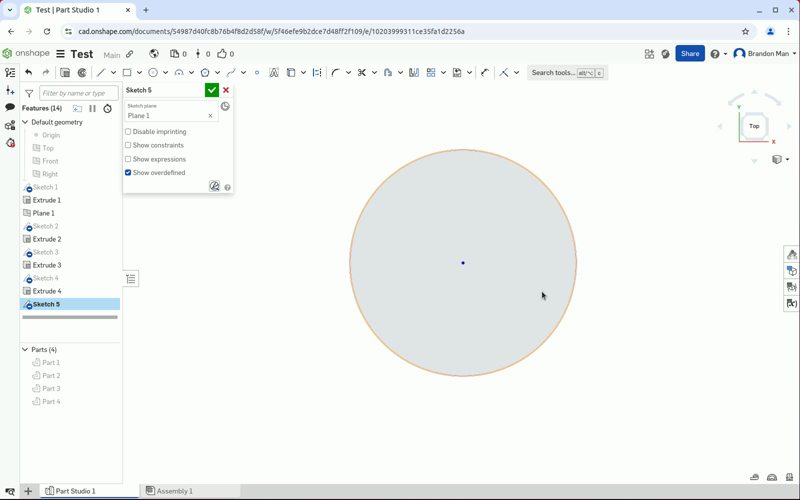
scroll(-6)
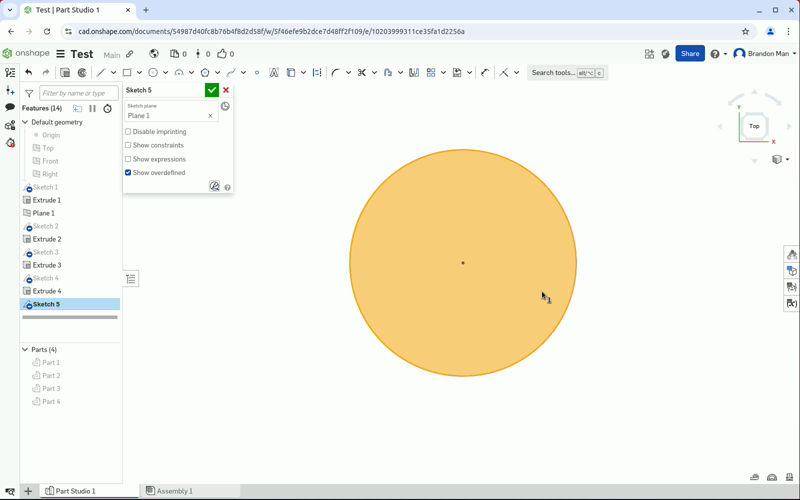
scroll(-6)
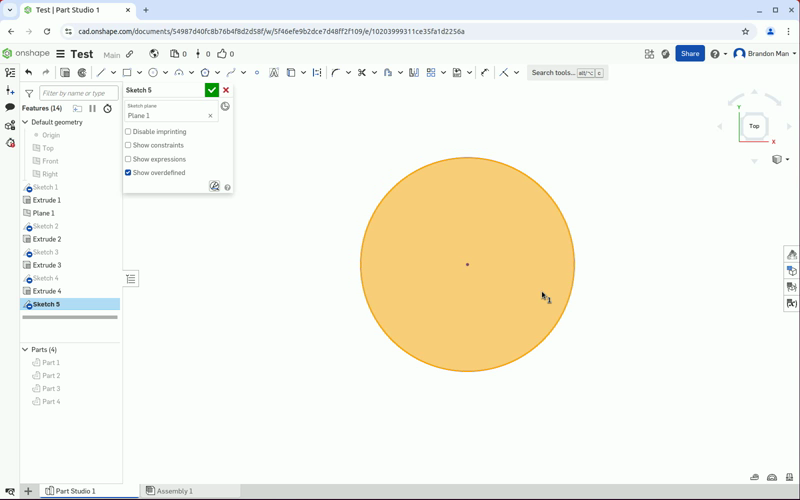
scroll(-6)
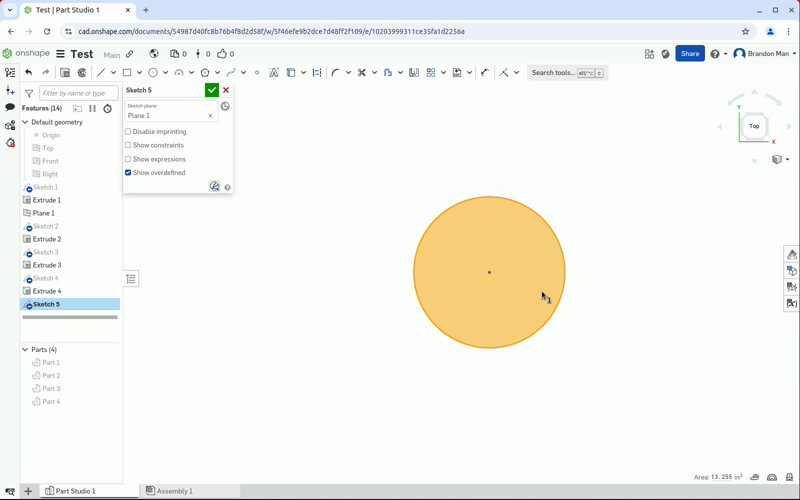
scroll(-6)
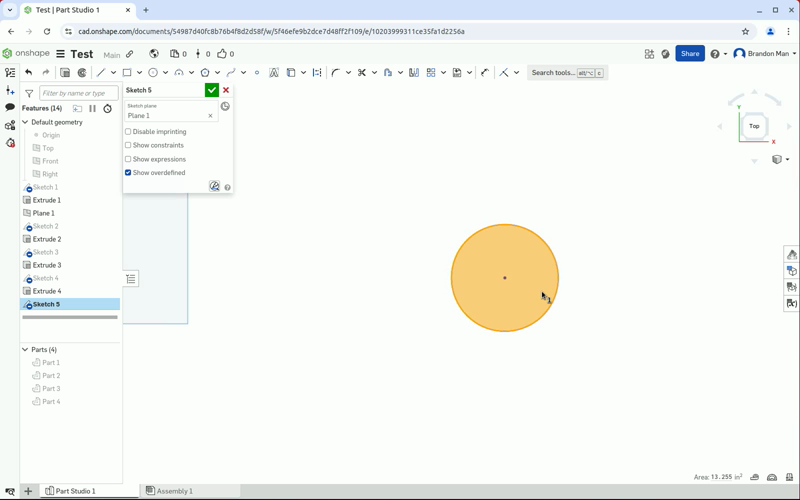
scroll(-6)
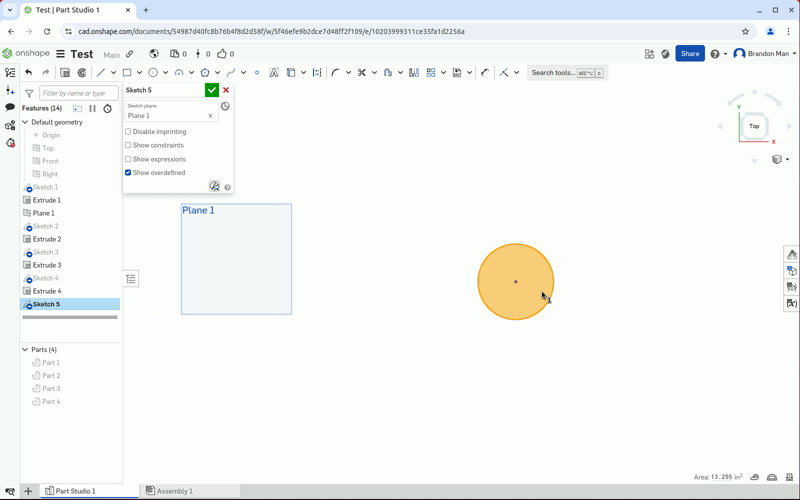
scroll(-6)
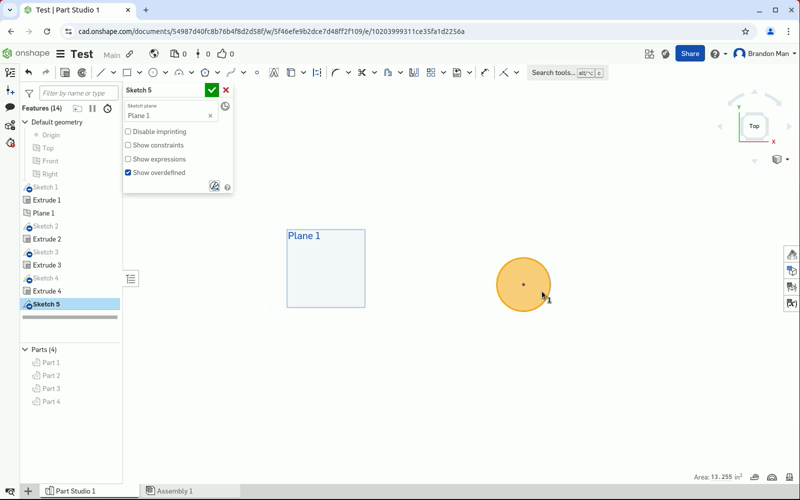
scroll(-6)
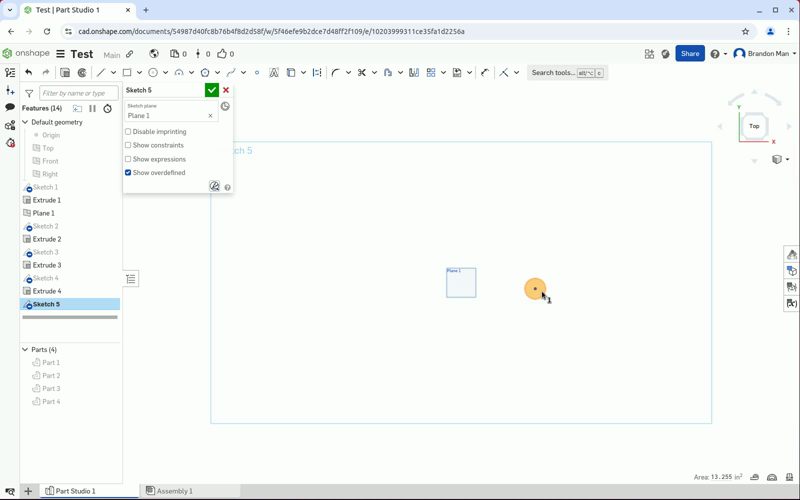
mouse_move(73, 352)
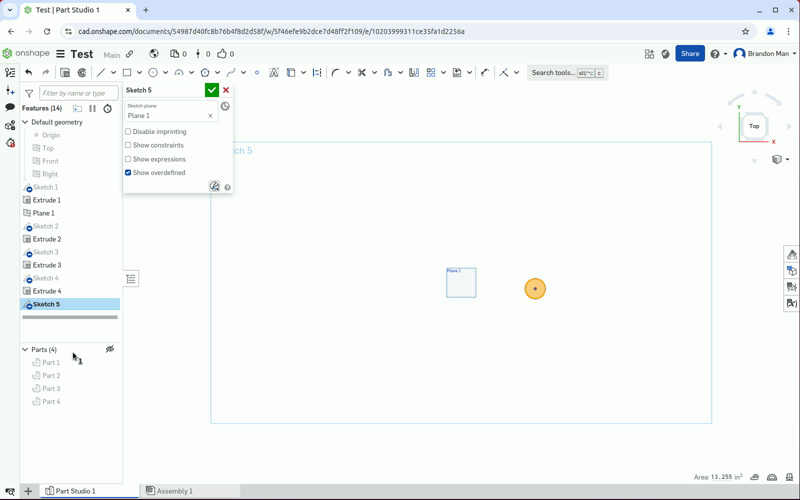
key(shift+y)
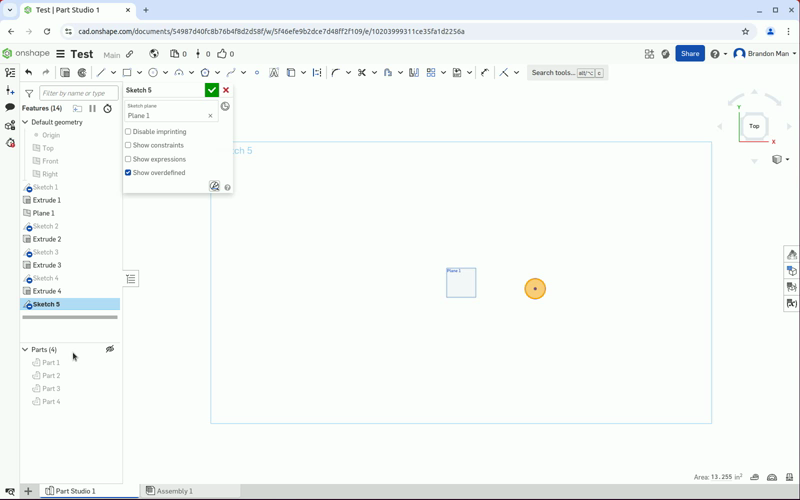
key(shift+e)
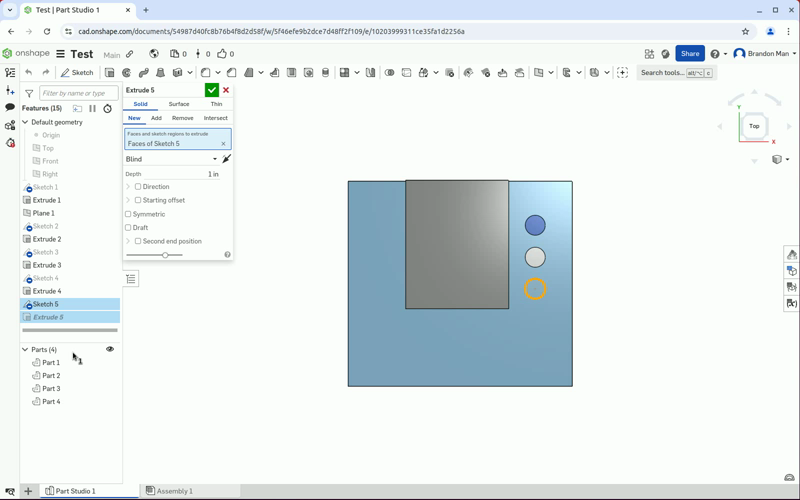
mouse_move(143, 106)
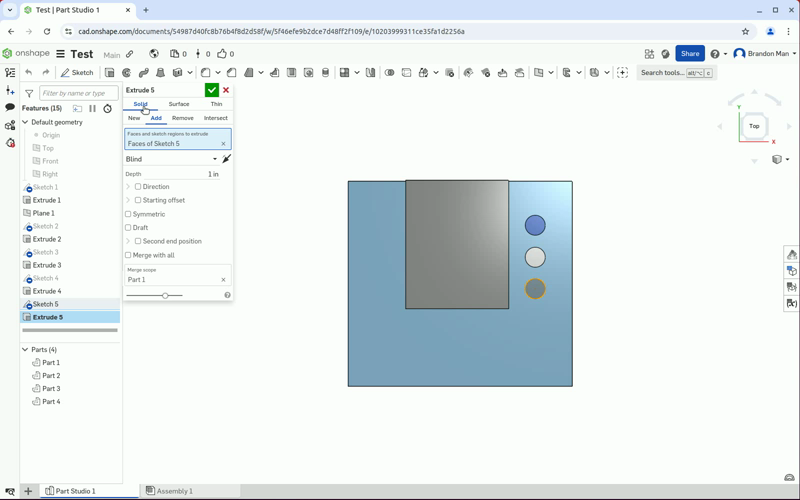
click(143, 106)
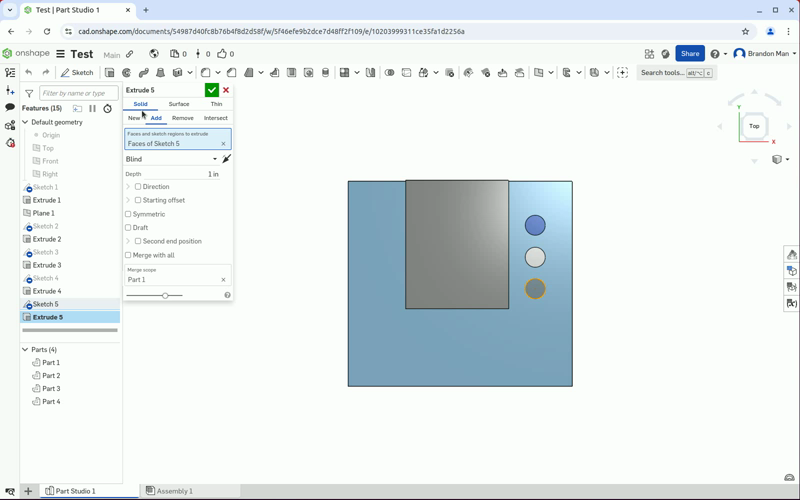
mouse_move(137, 120)
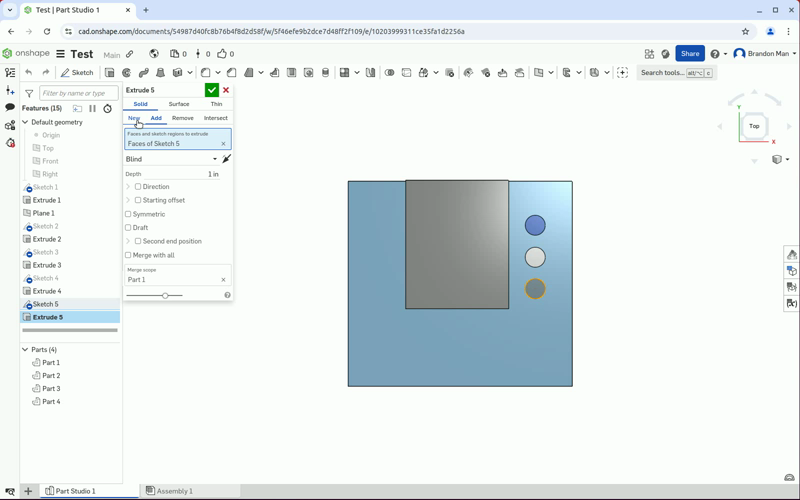
click(137, 120)
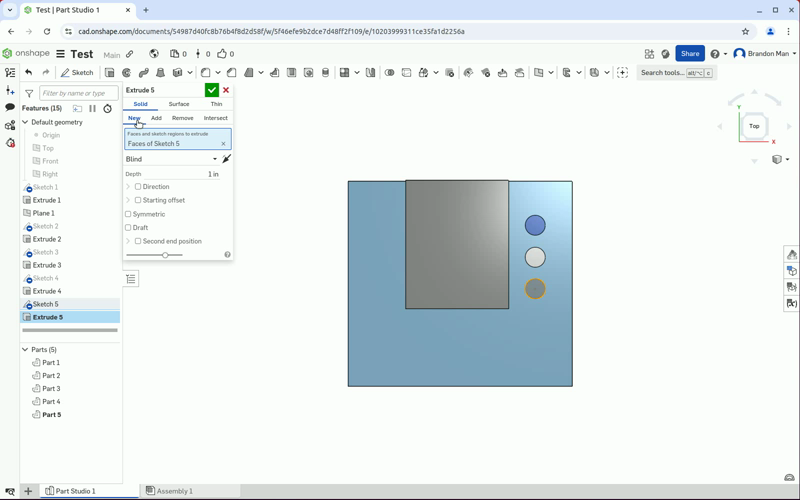
key(tab, 4)
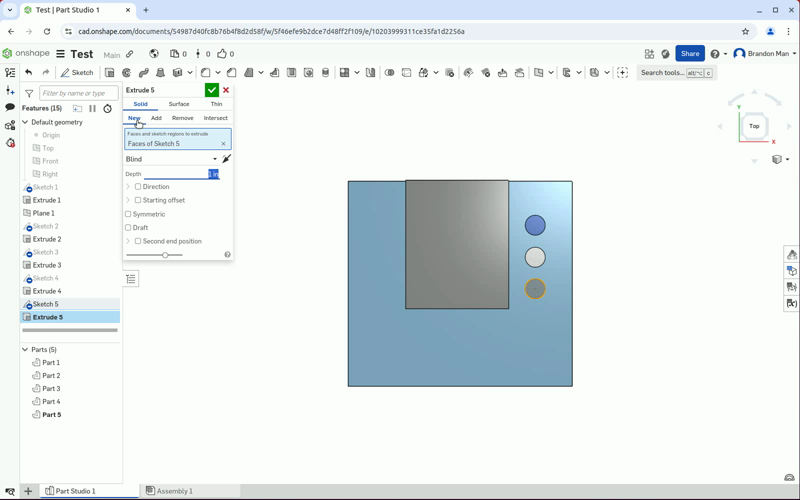
text(7.943)
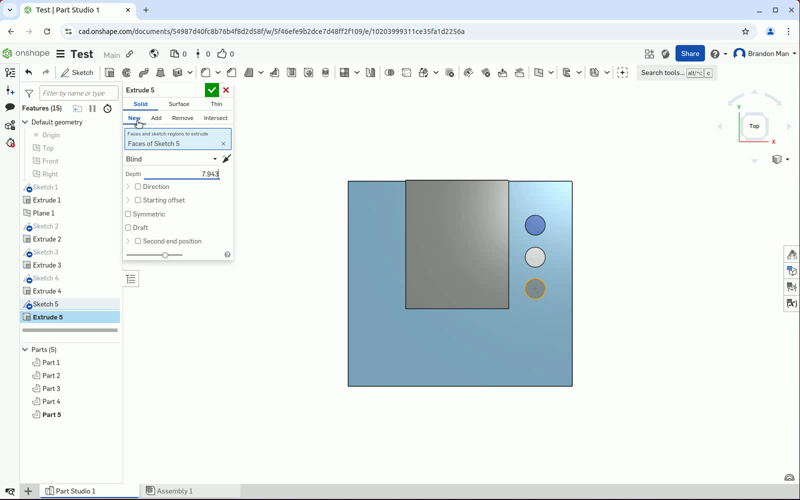
key(enter)
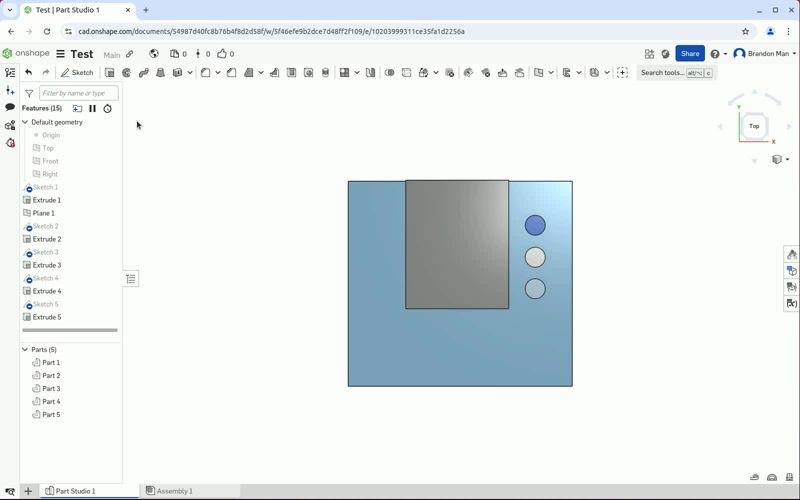
key(shift+h)
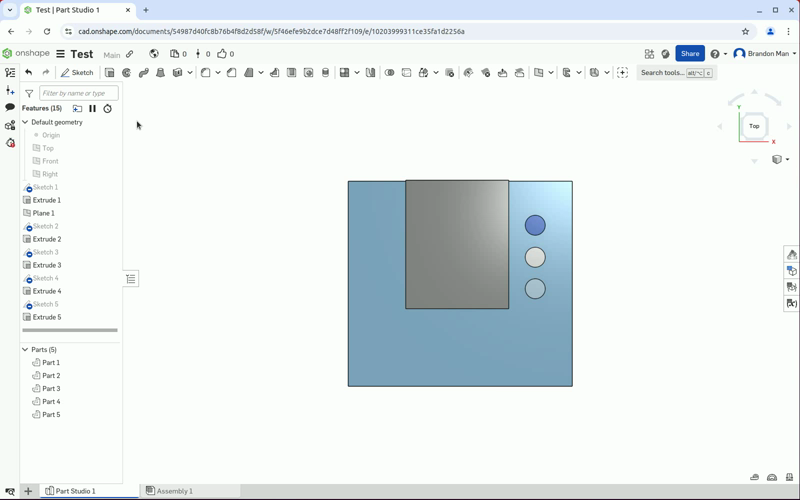
key(shift+h)
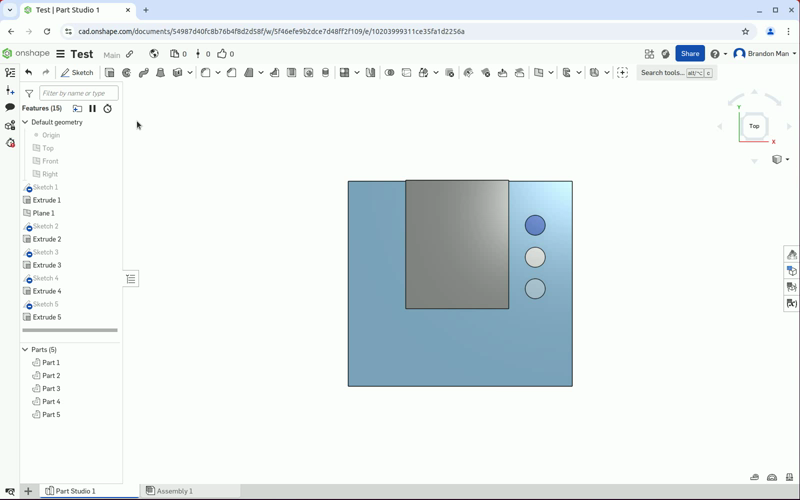
mouse_move(73, 189)
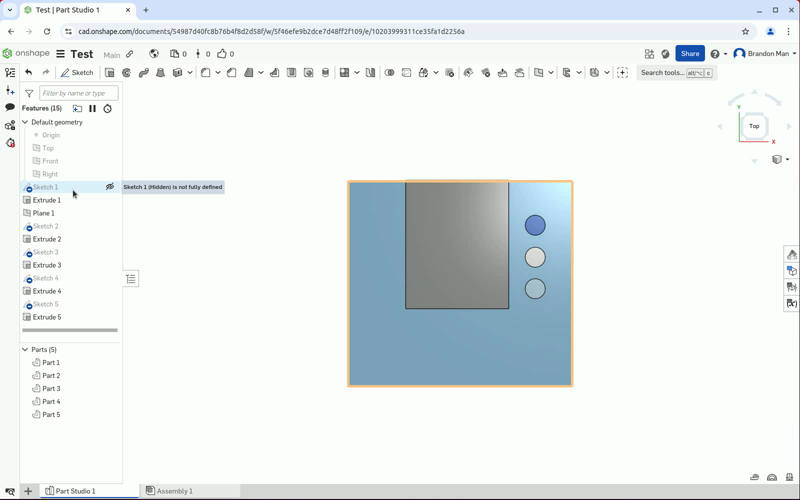
click(73, 189)
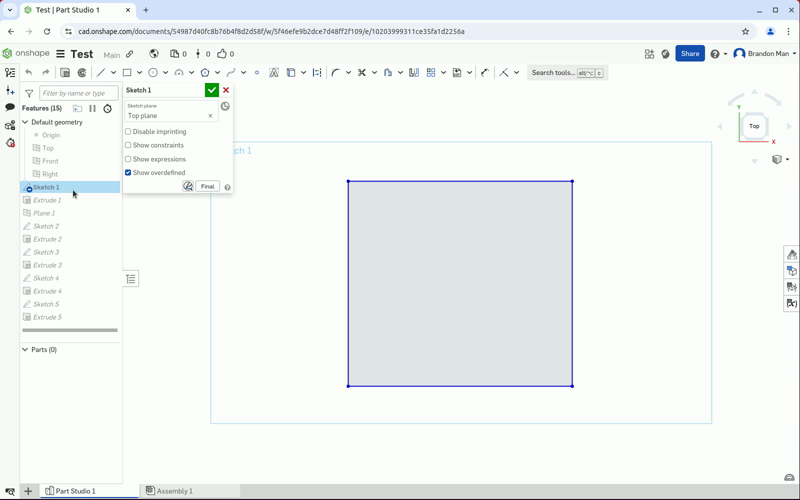
mouse_move(229, 92)
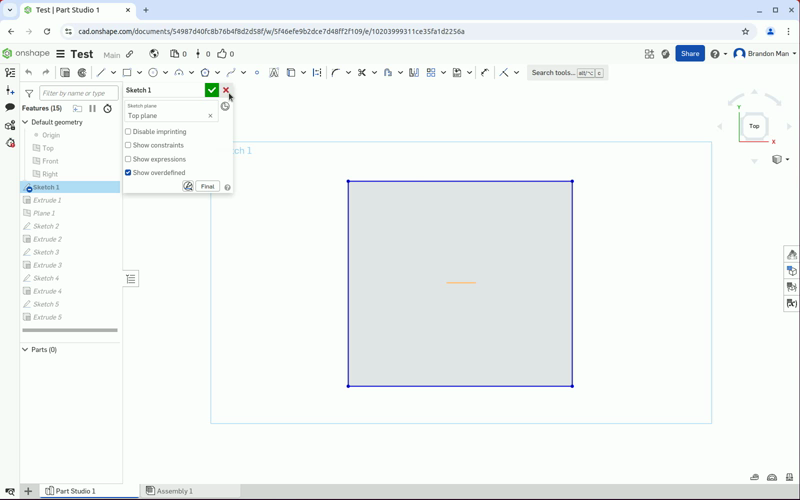
click(229, 92)
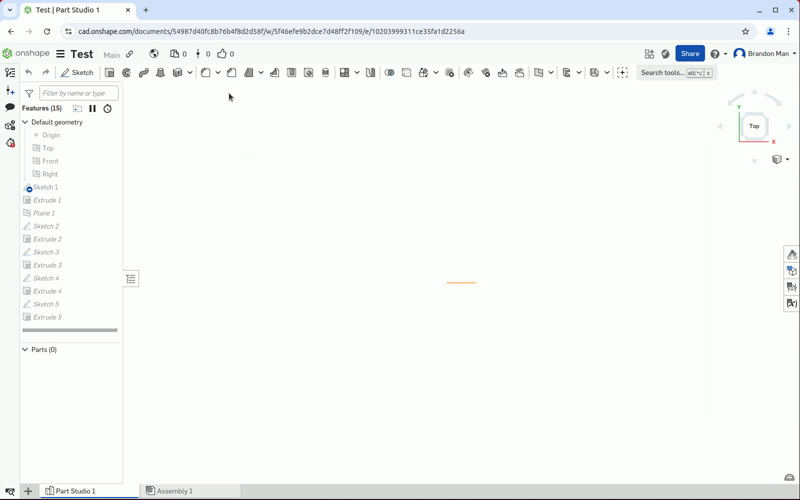
key(shift+s)
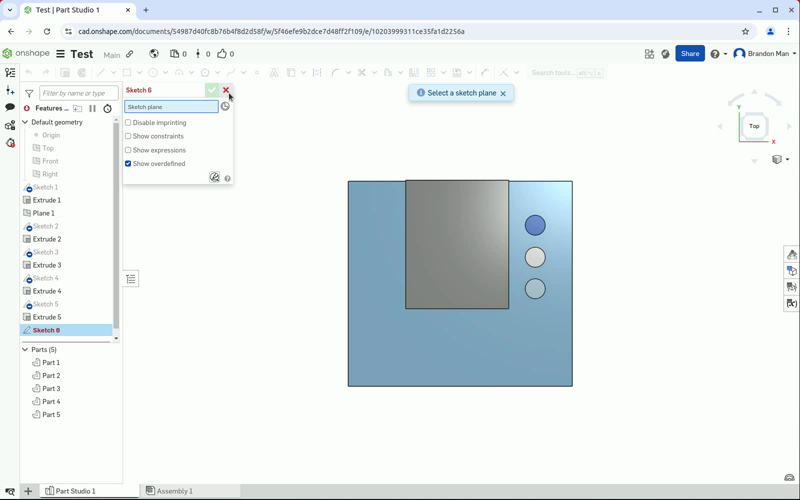
mouse_move(69, 215)
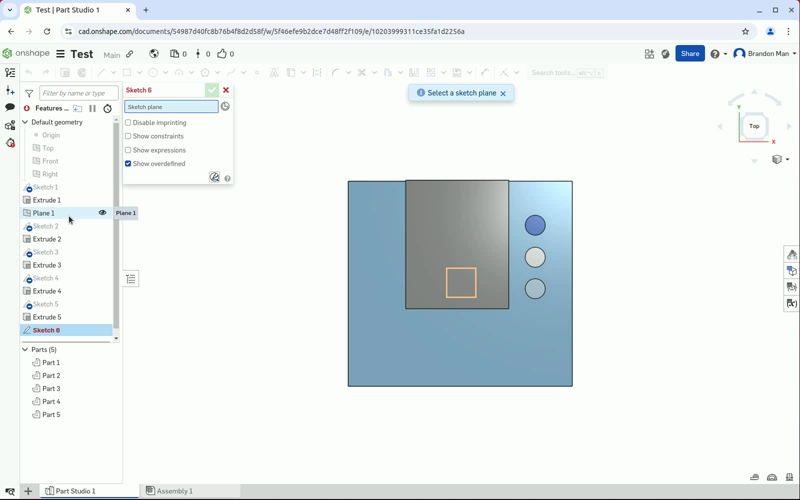
click(69, 215)
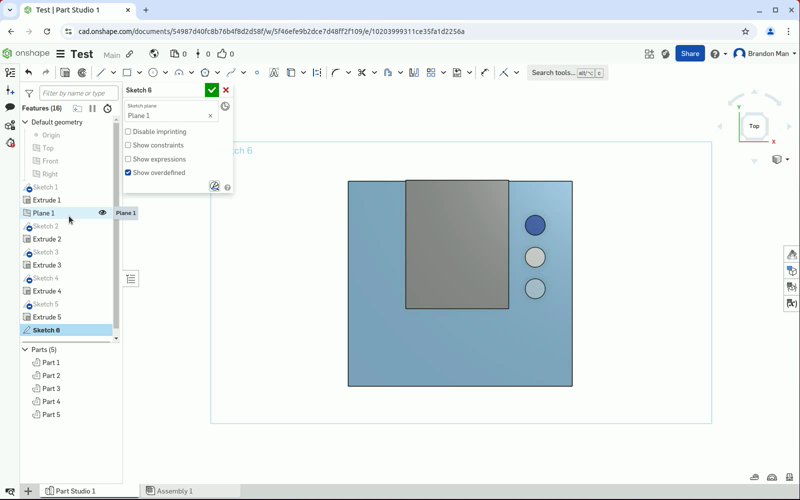
mouse_move(73, 352)
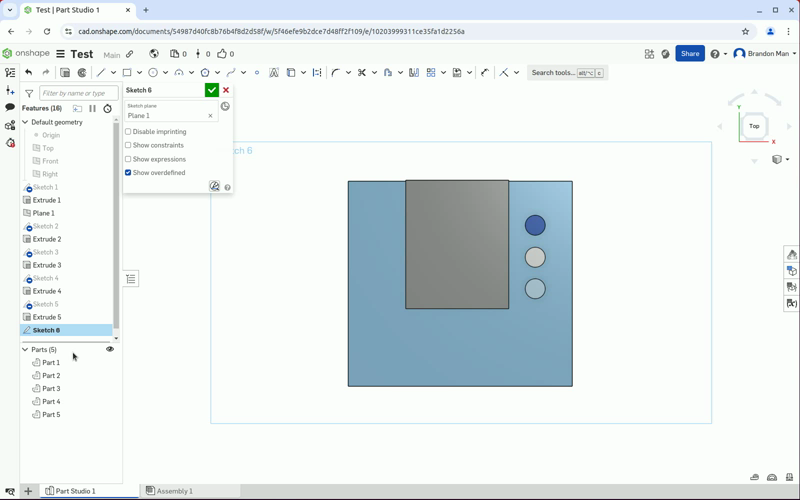
key(y)
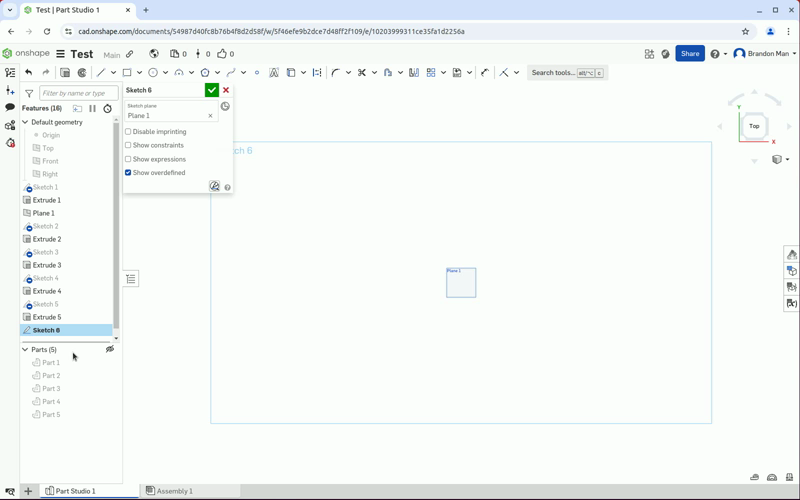
key(c)
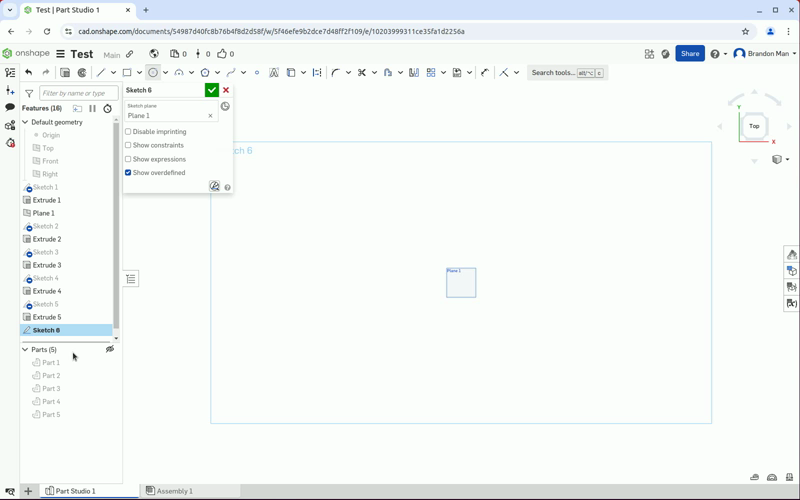
key_down(shift)
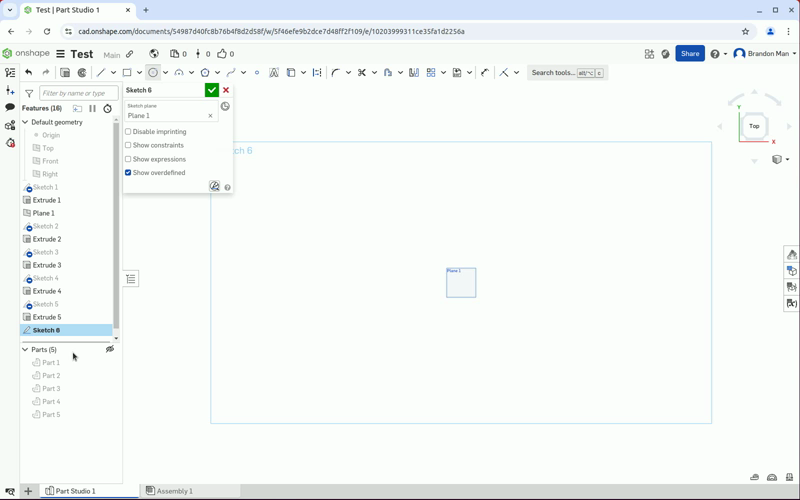
mouse_move(535, 321)
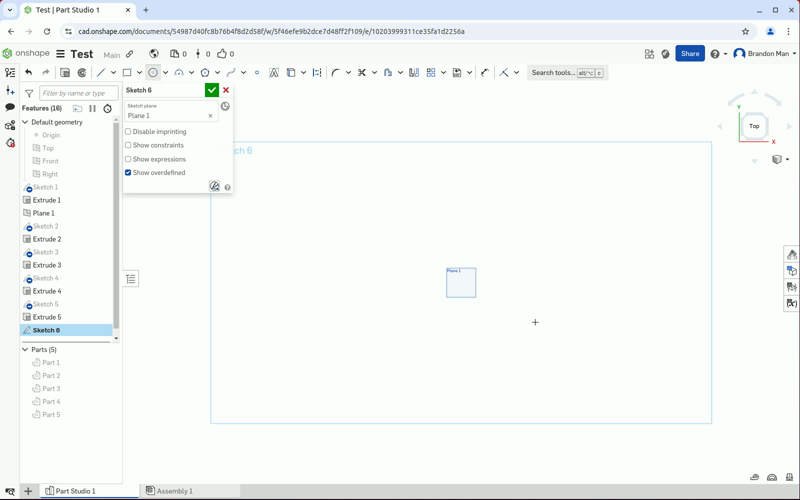
click(535, 321)
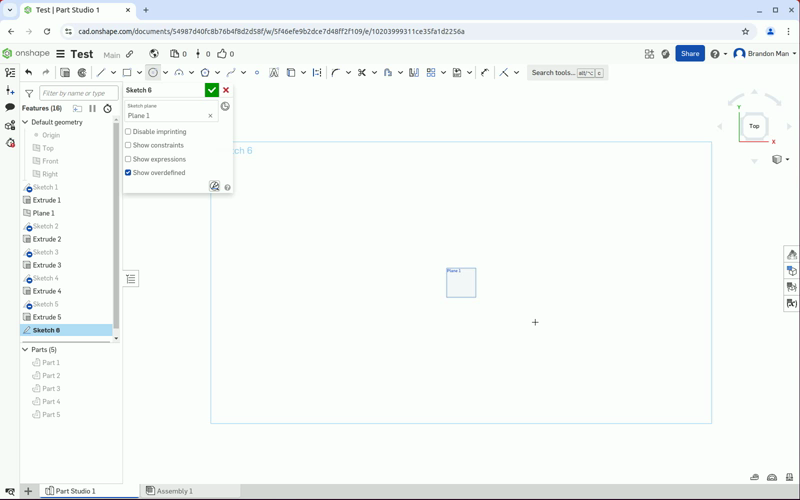
key_up(shift)
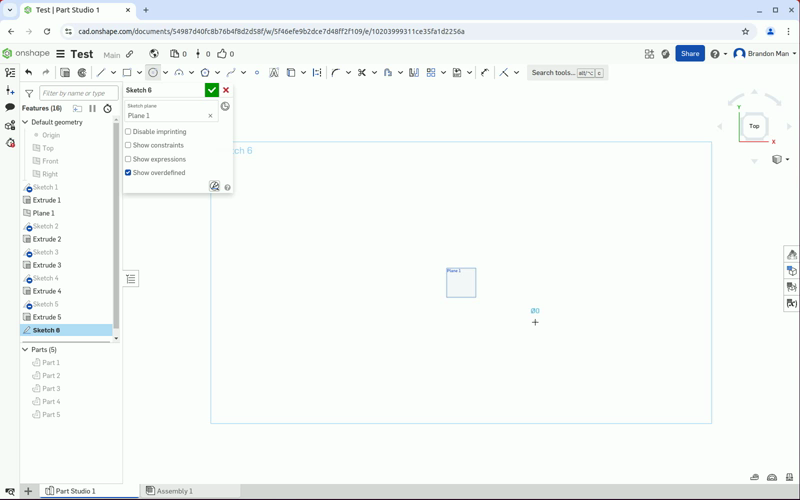
mouse_move(545, 321)
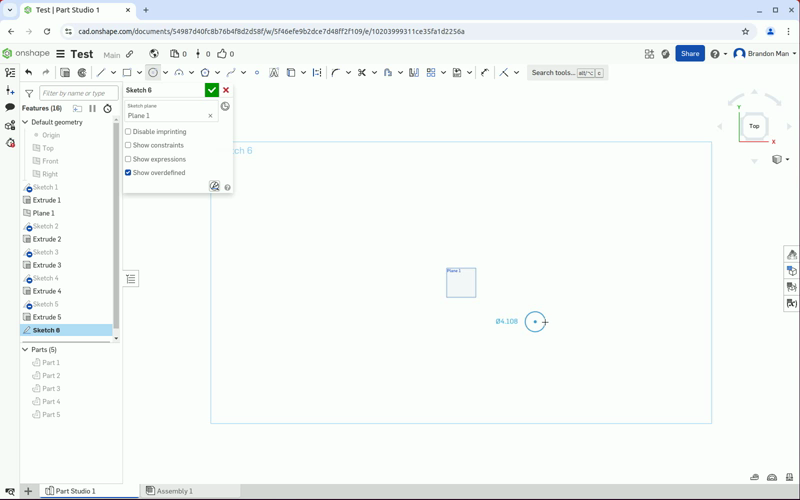
click(545, 321)
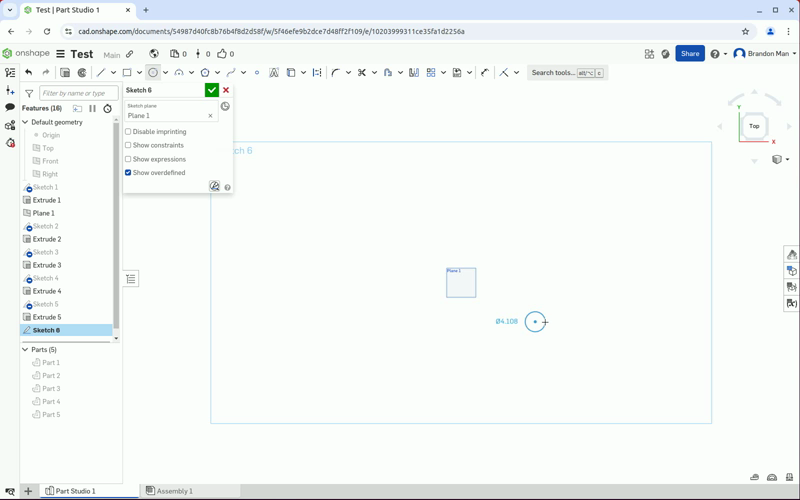
key(esc)
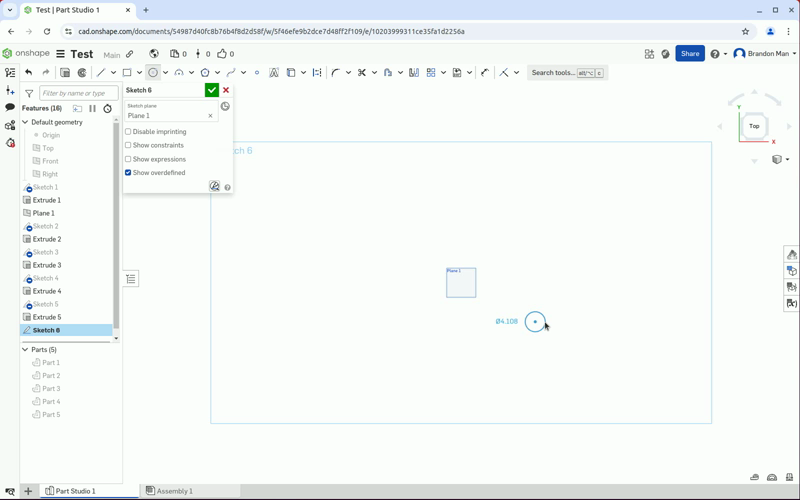
mouse_move(539, 324)
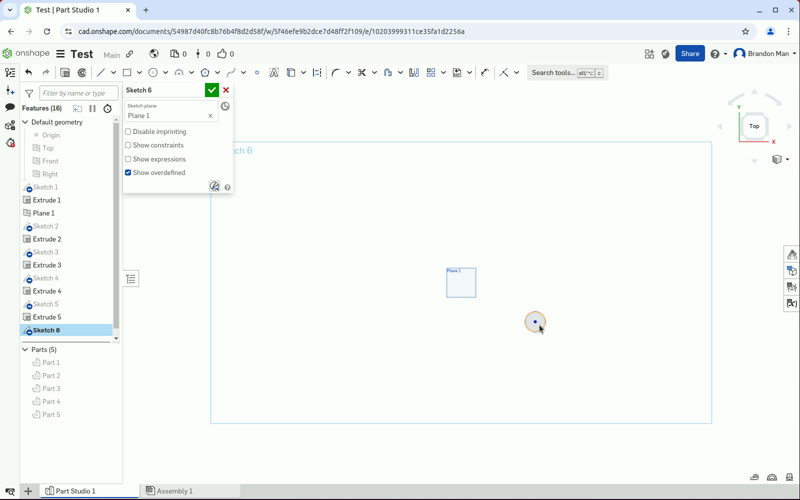
scroll(6)
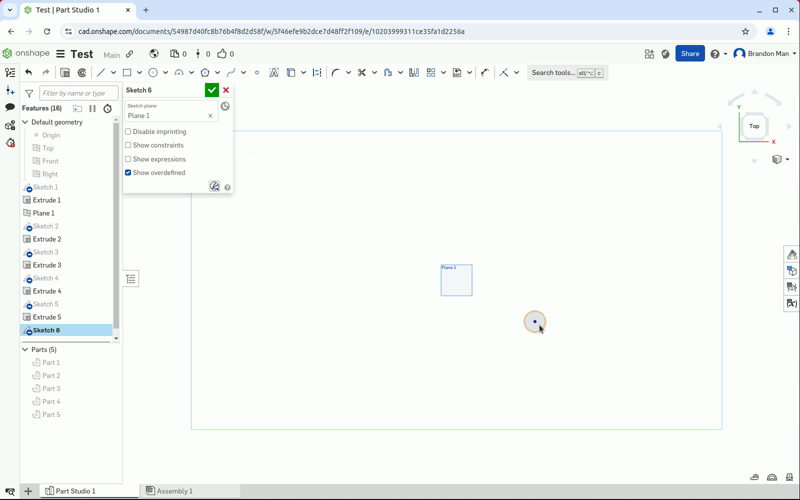
scroll(6)
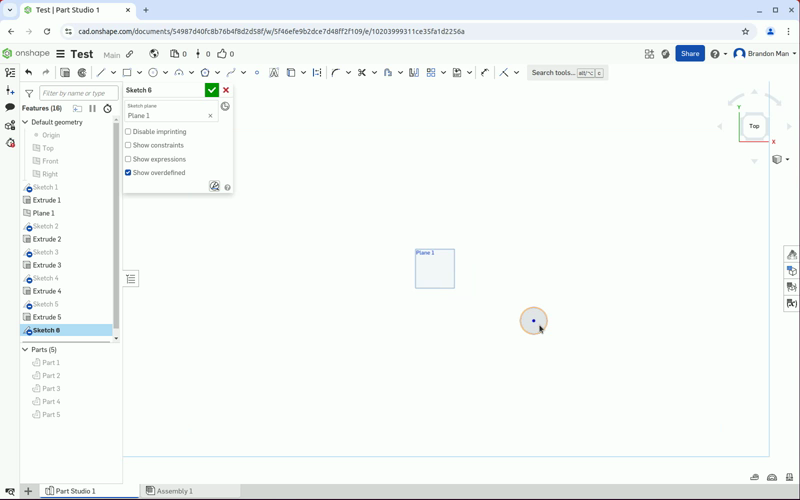
scroll(6)
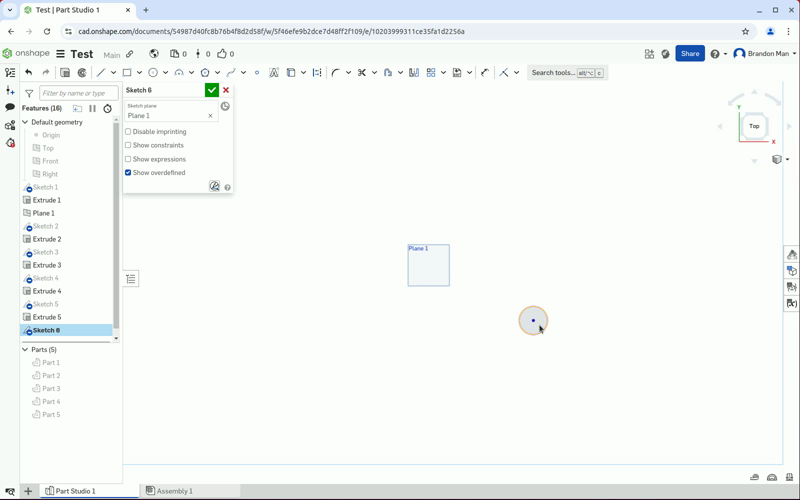
scroll(6)
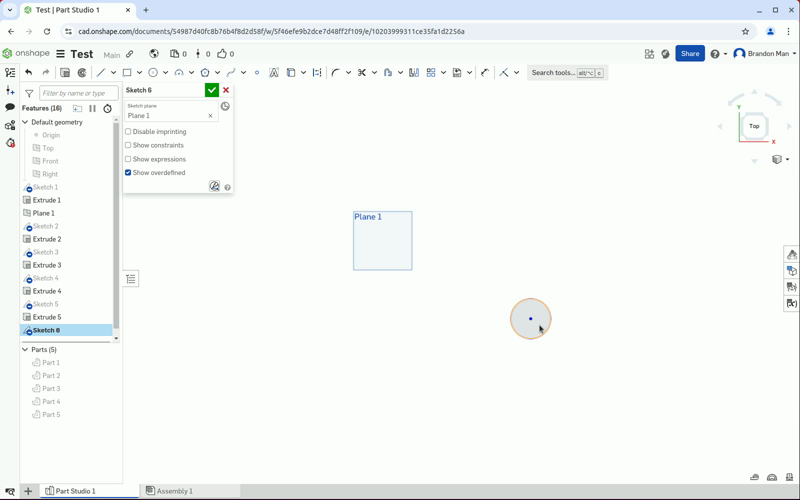
scroll(6)
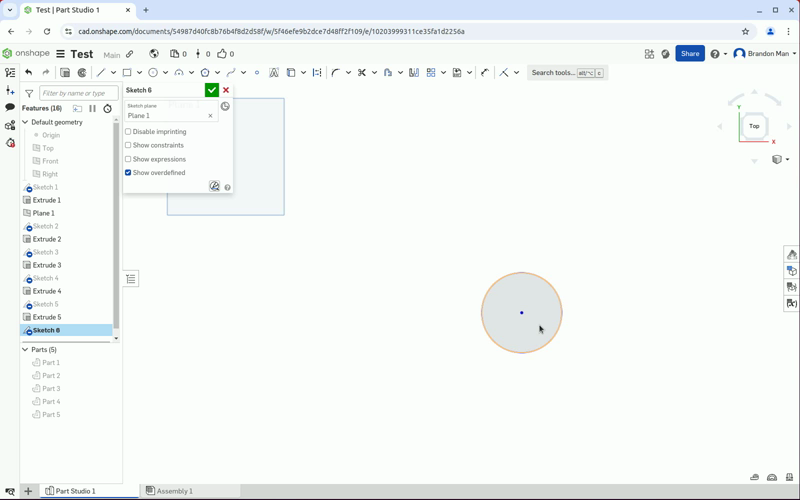
scroll(6)
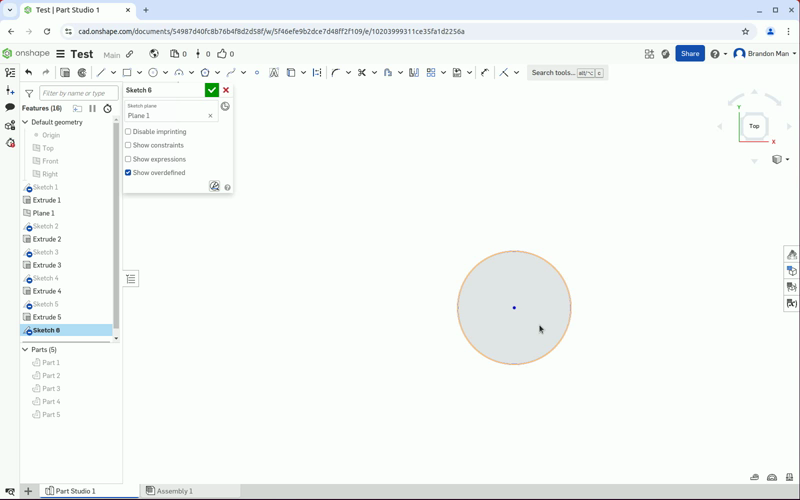
scroll(6)
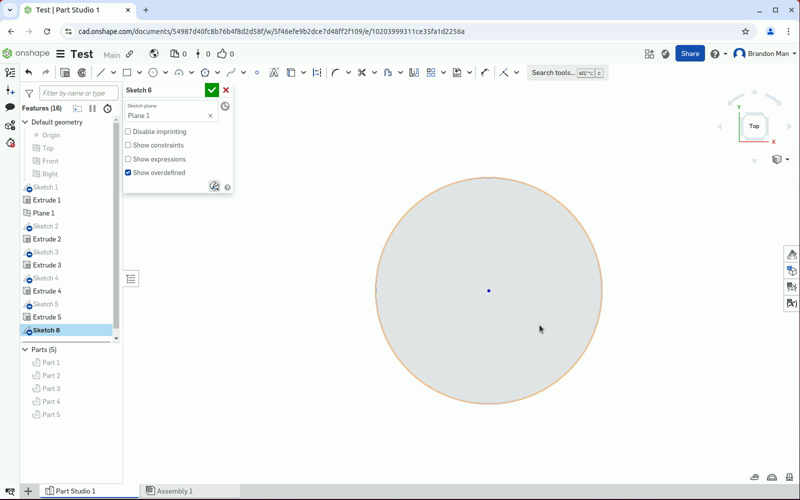
click(539, 324)
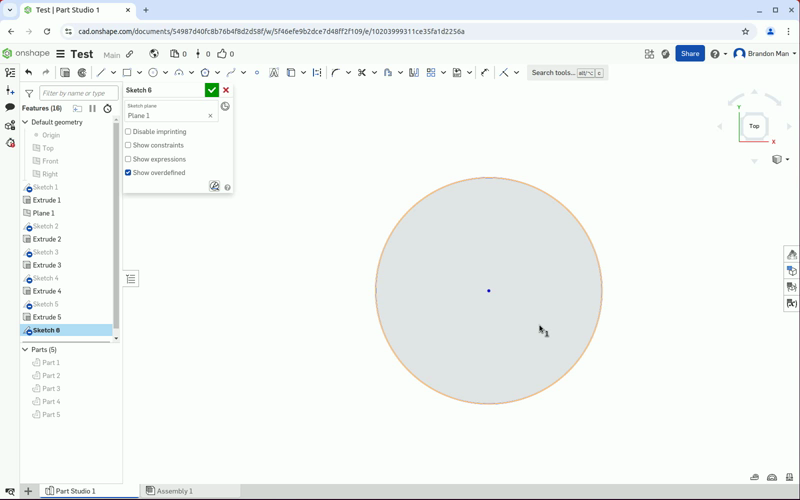
scroll(-6)
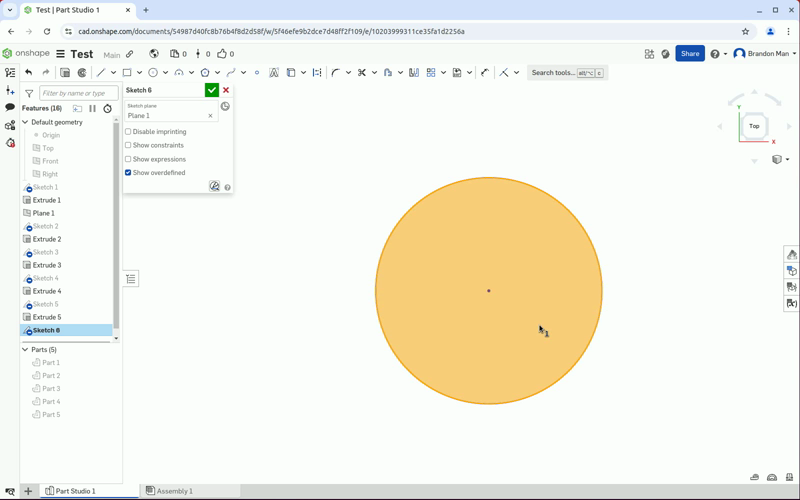
scroll(-6)
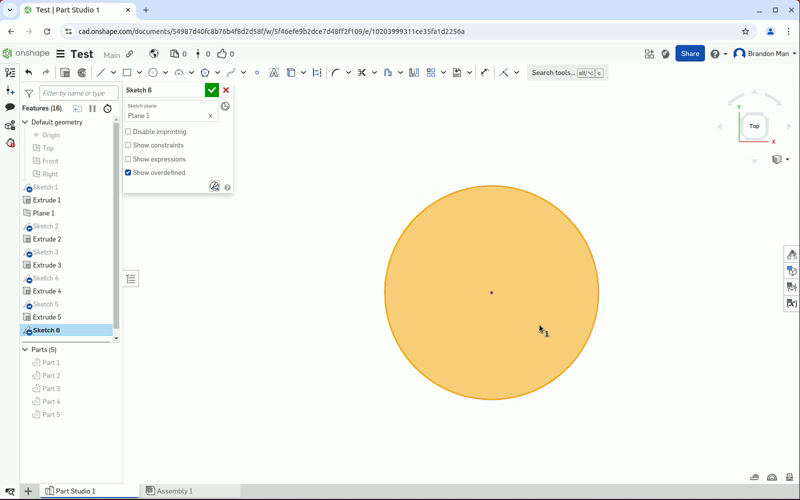
scroll(-6)
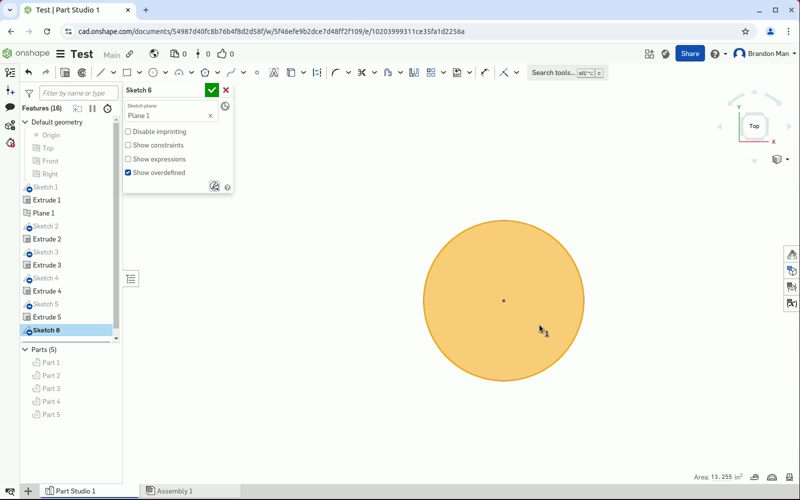
scroll(-6)
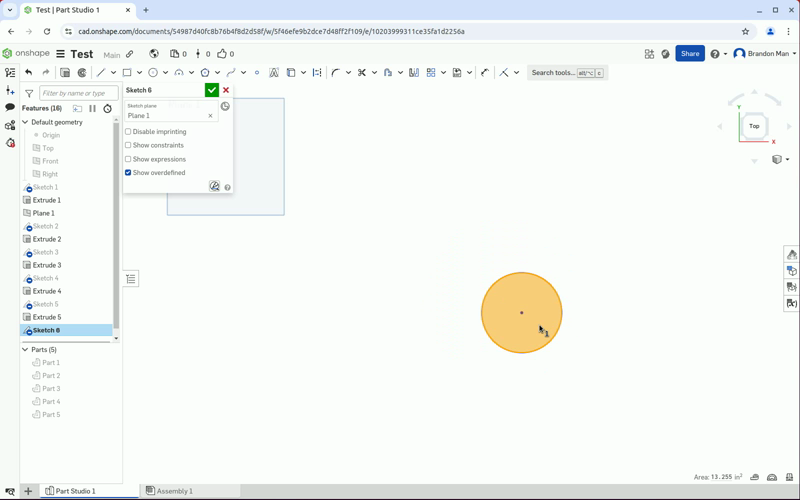
scroll(-6)
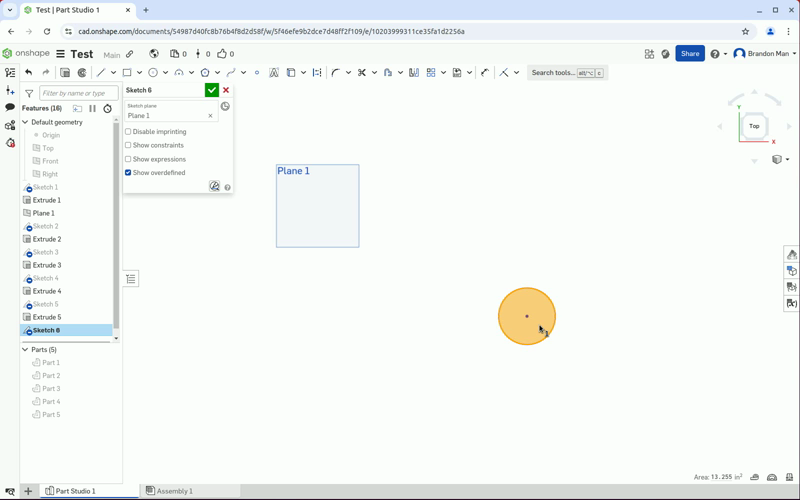
scroll(-6)
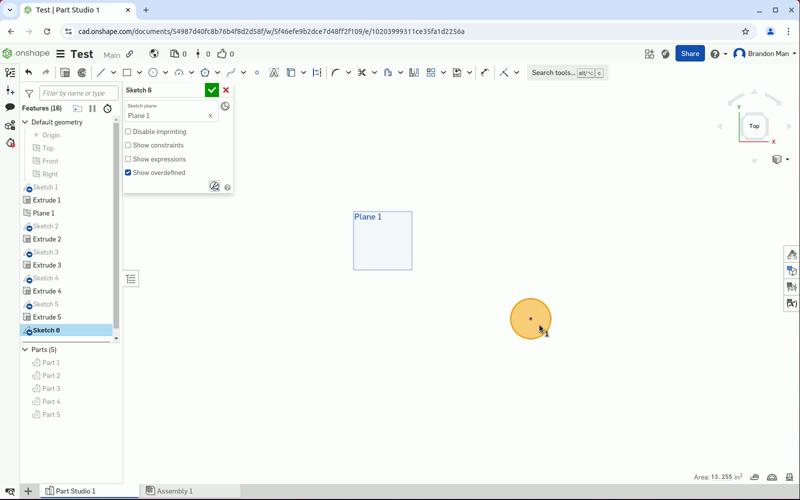
scroll(-6)
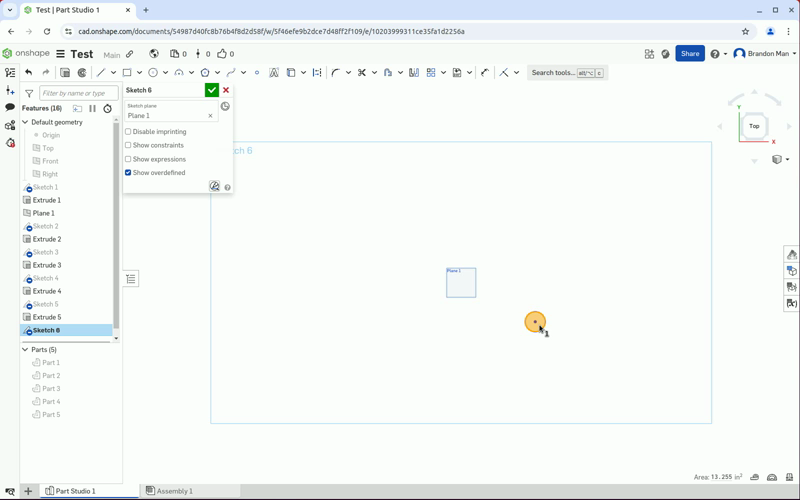
mouse_move(73, 352)
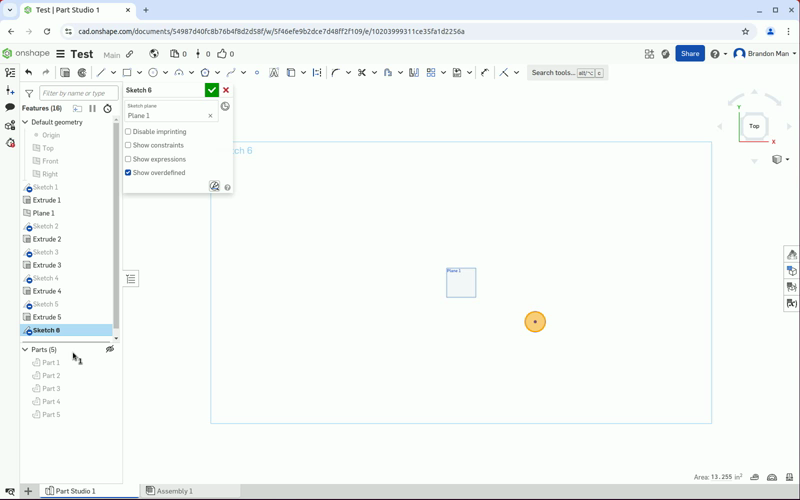
key(shift+y)
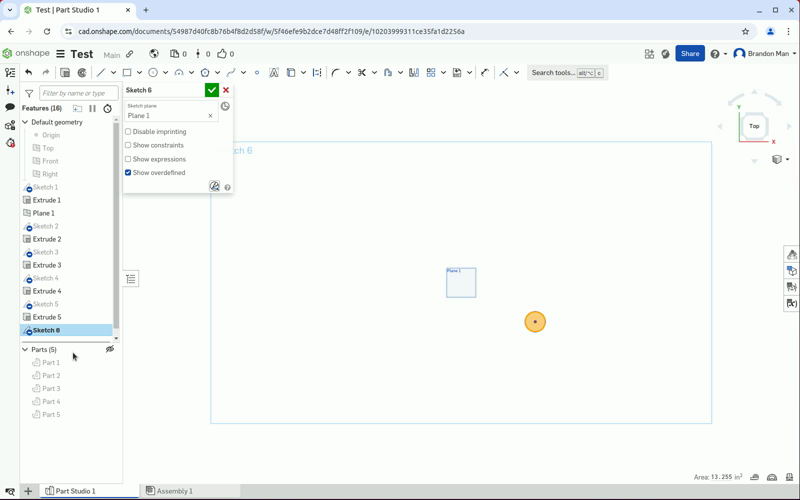
key(shift+e)
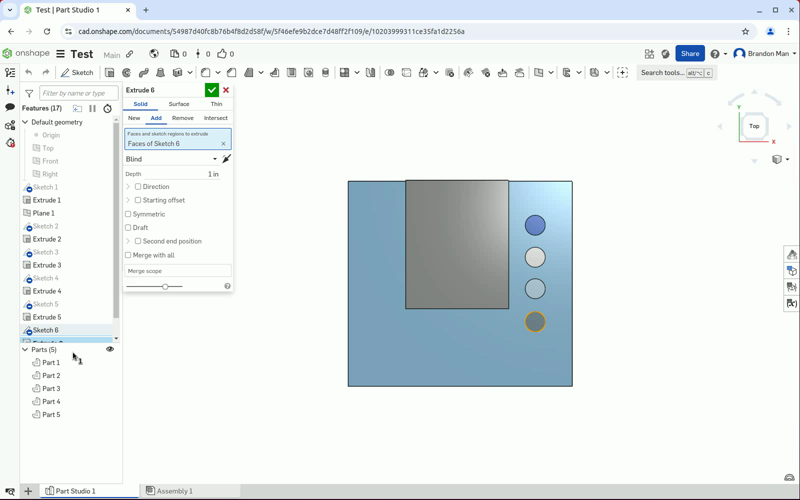
mouse_move(143, 106)
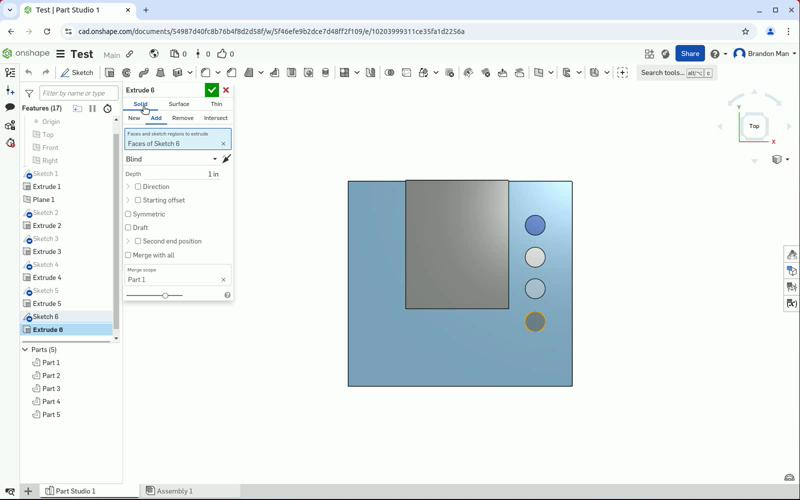
click(143, 106)
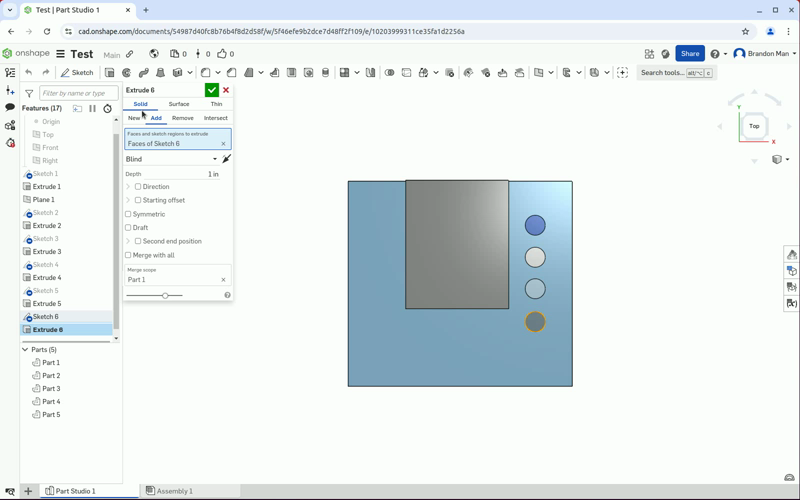
mouse_move(137, 120)
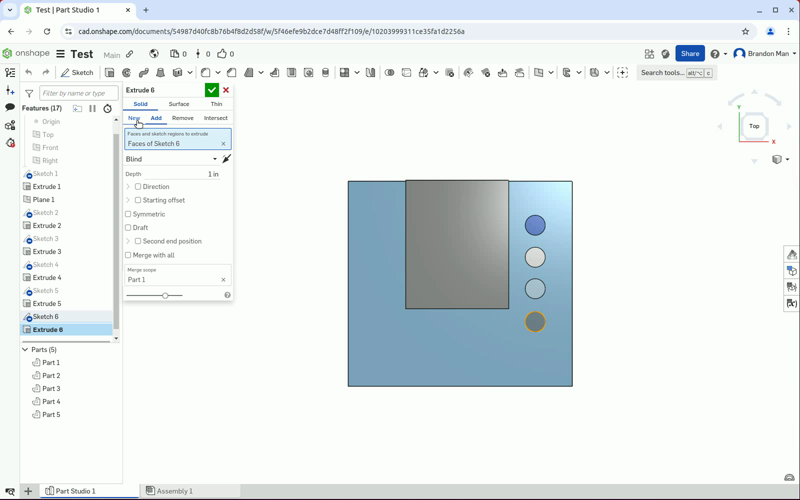
click(137, 120)
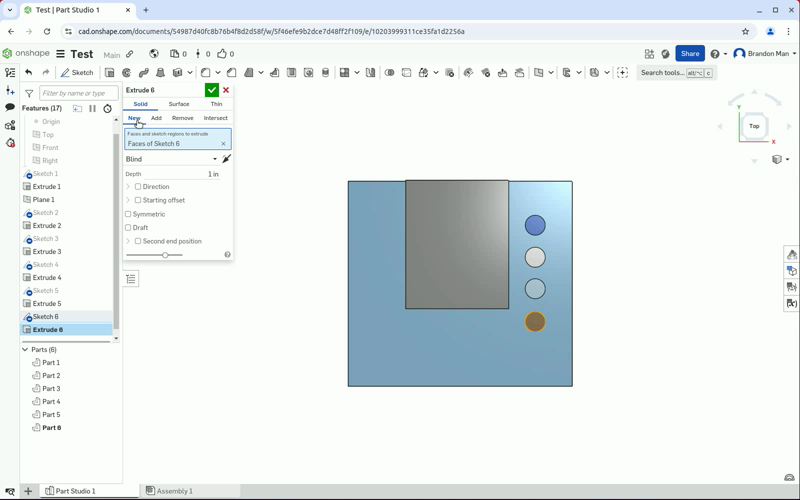
key(tab, 4)
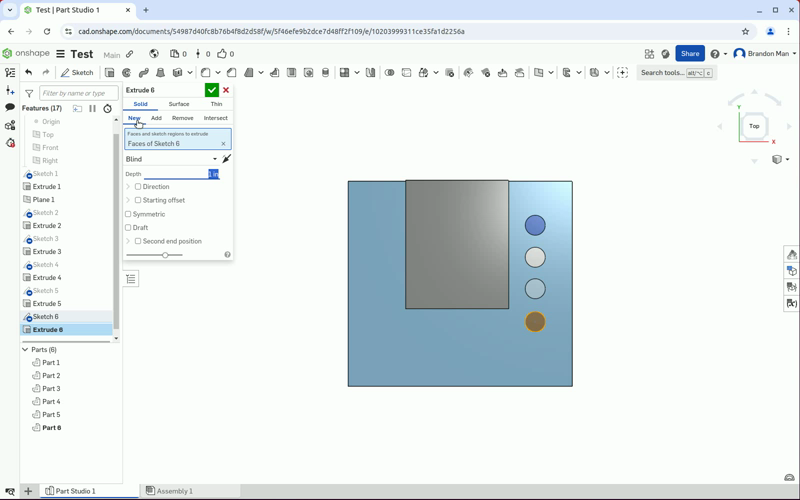
text(7.943)
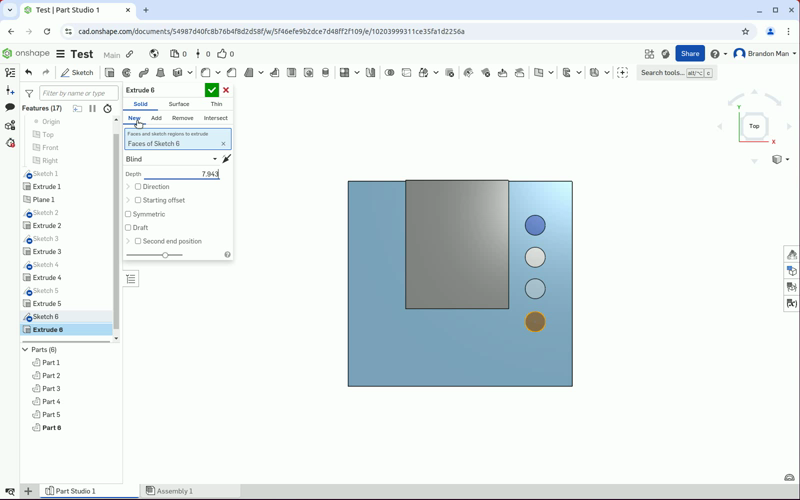
key(enter)
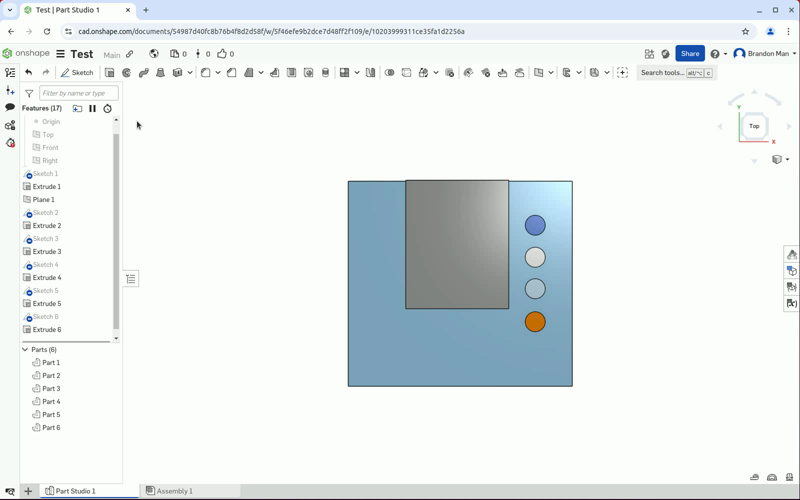
key(shift+h)
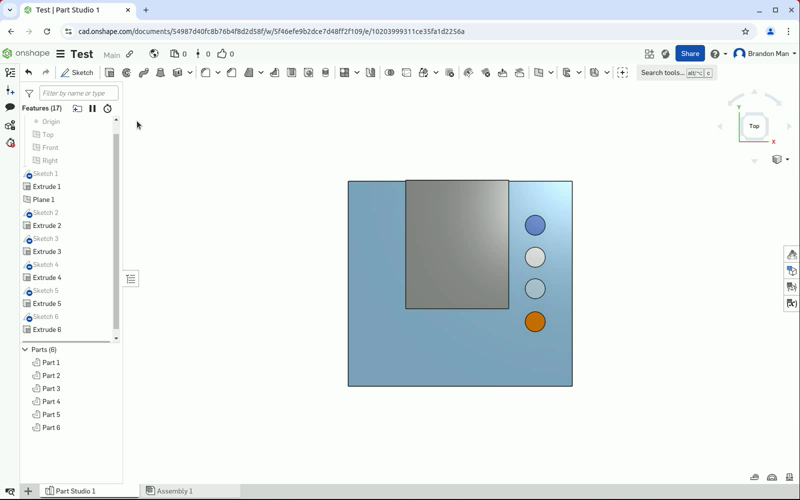
key(shift+h)
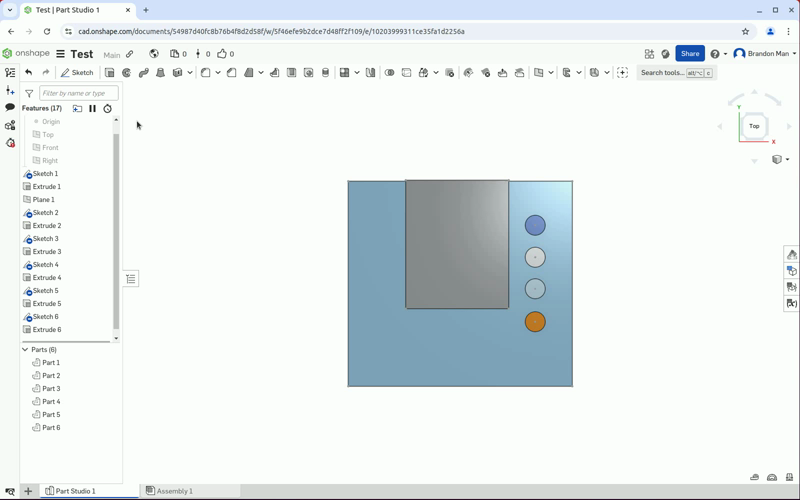
key(shift+7)
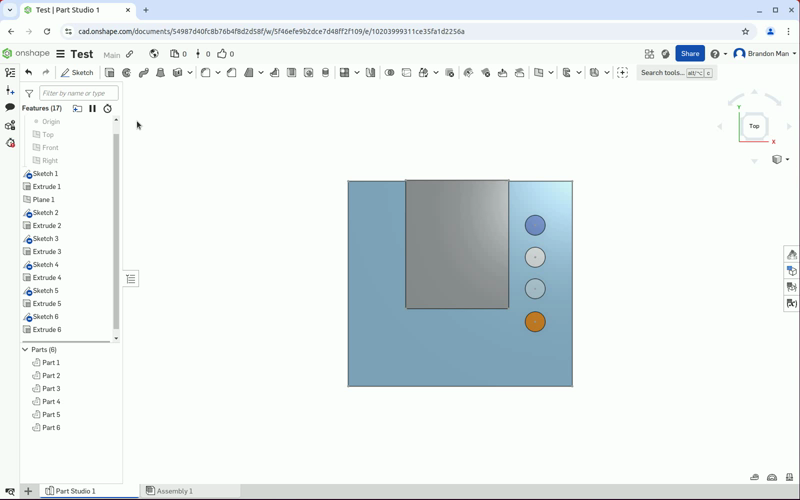
key(up, 3)
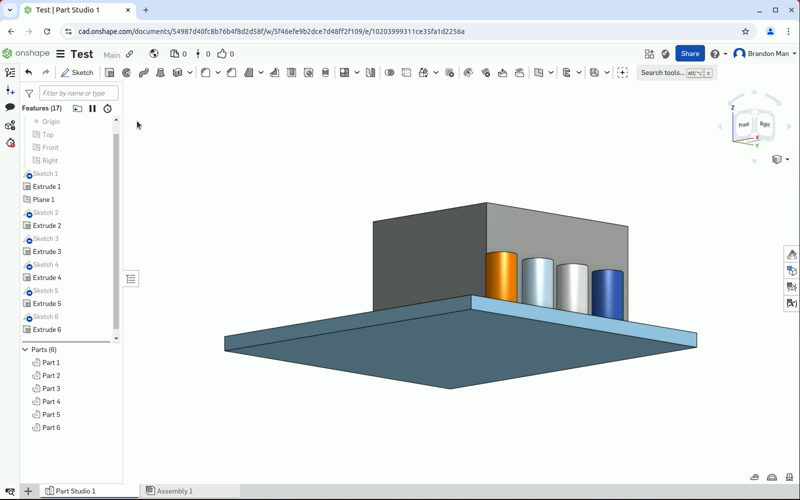
key(left, 3)
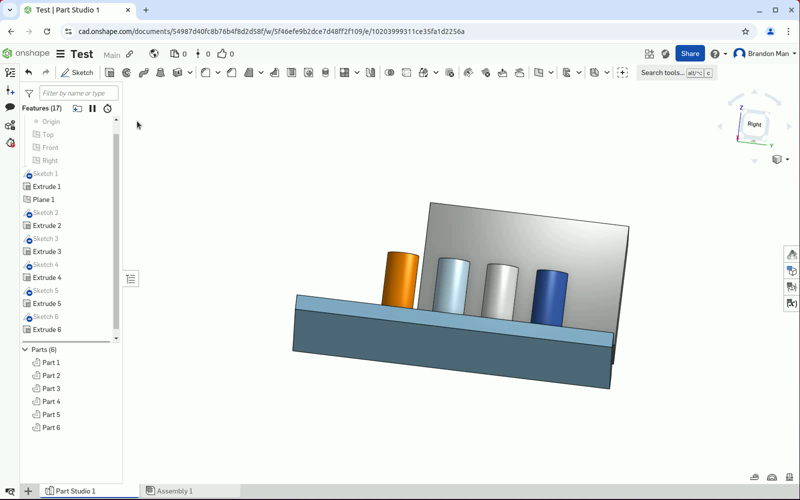
key(right, 3)
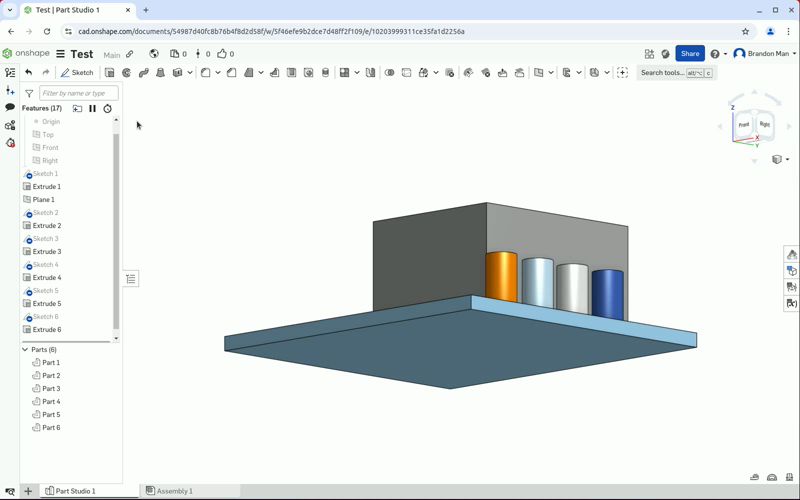
key(down, 3)
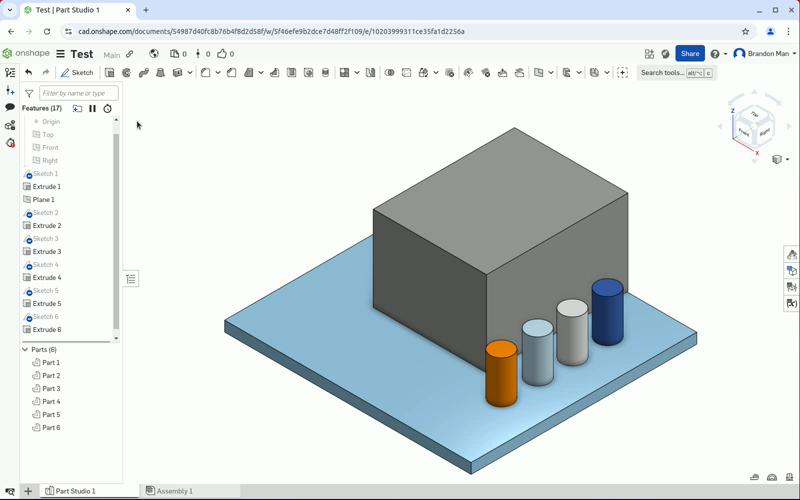
mouse_move(69, 176)
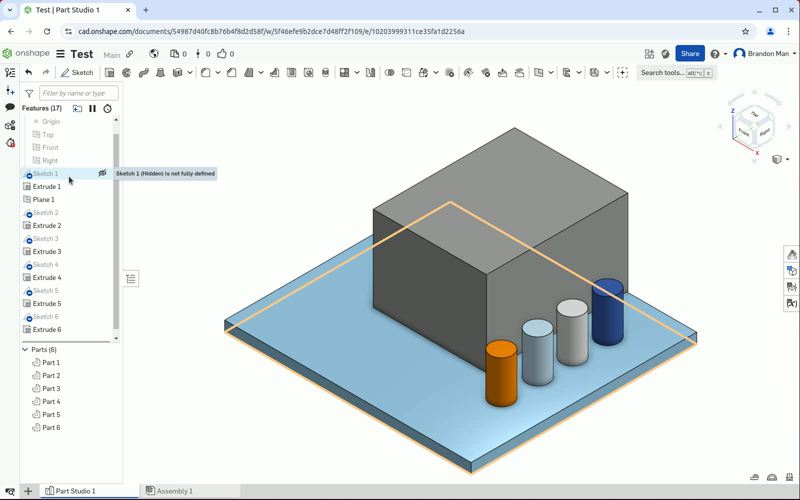
click(69, 176)